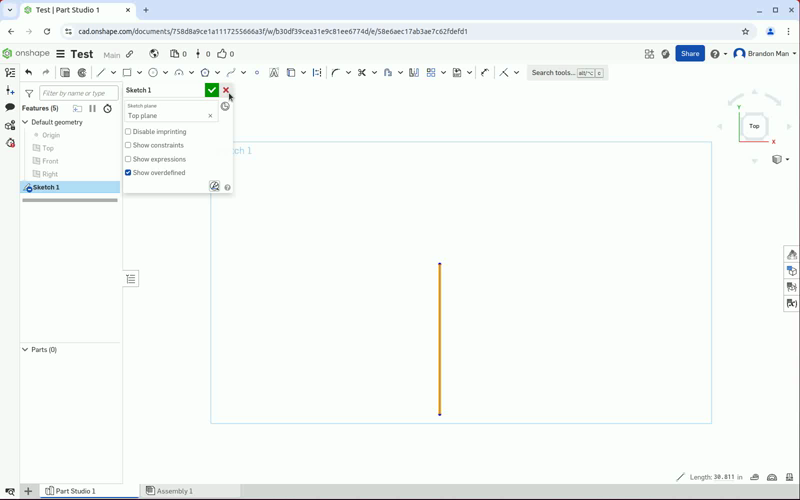
key(shift+h)
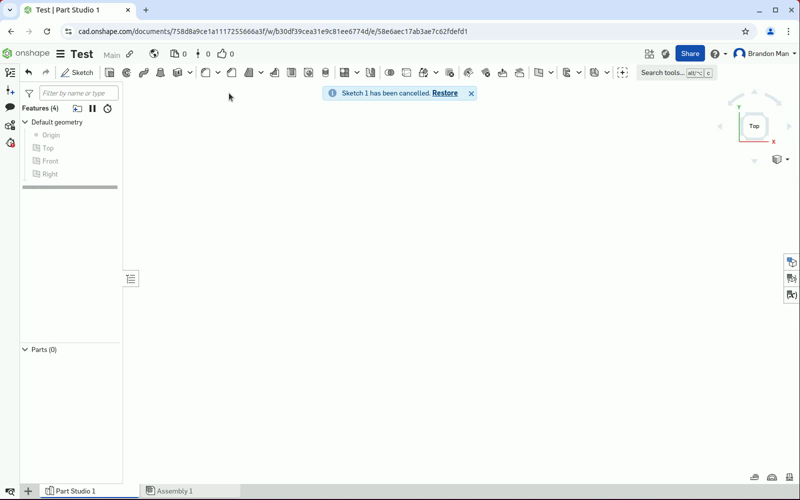
mouse_move(73, 352)
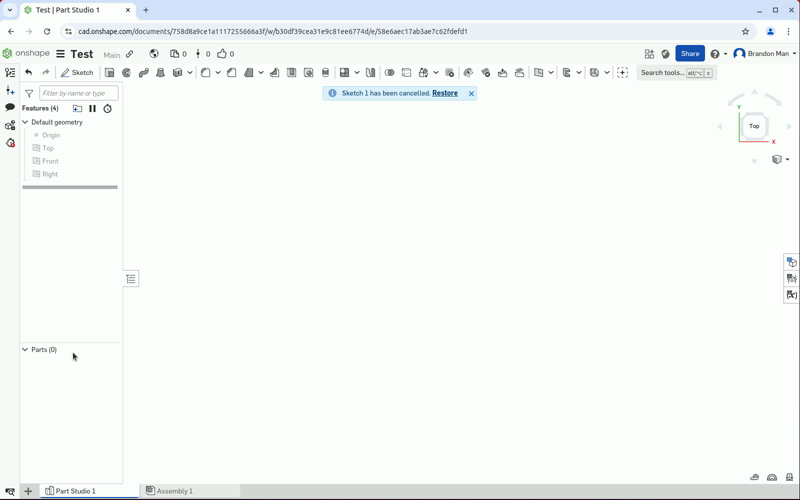
key(y)
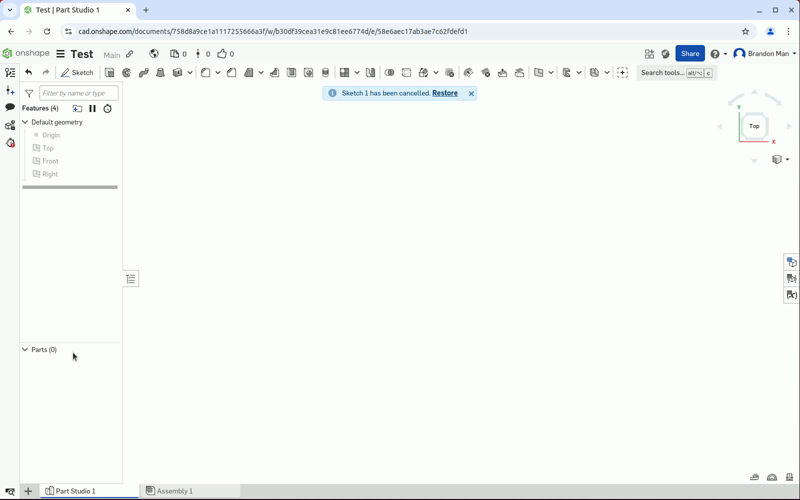
key(shift+p)
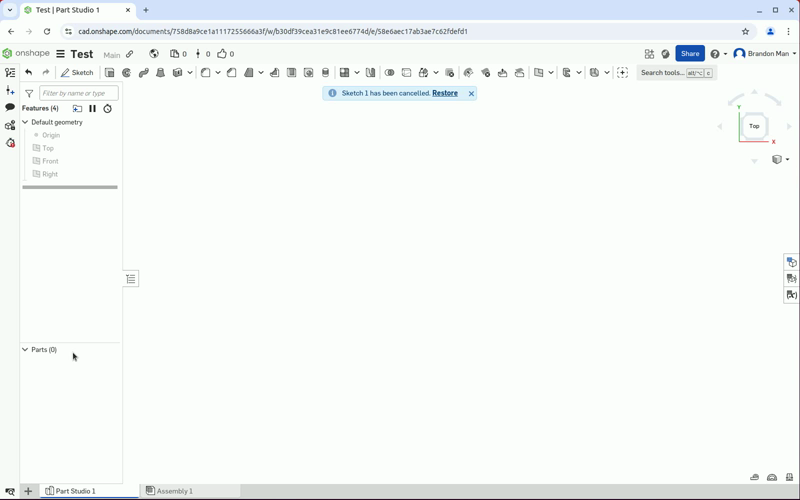
key(space)
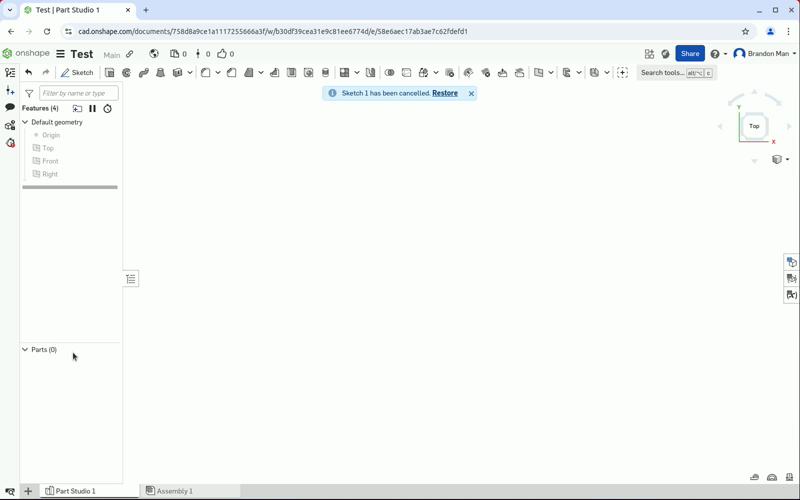
key_down(shift)
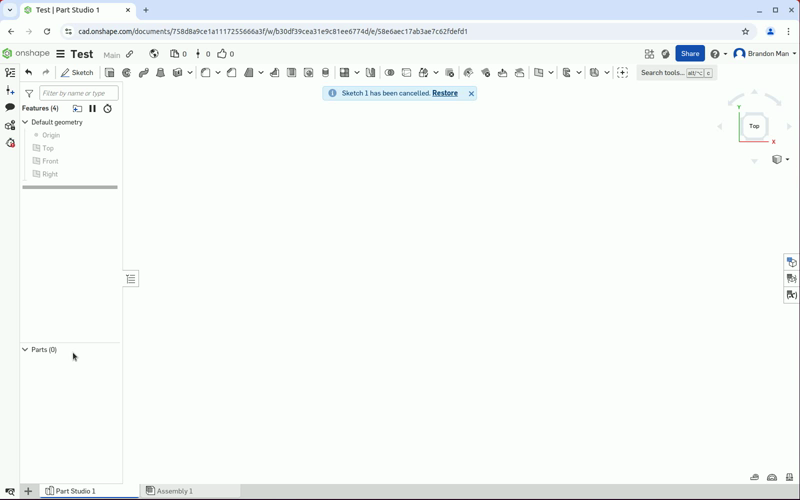
key(up)
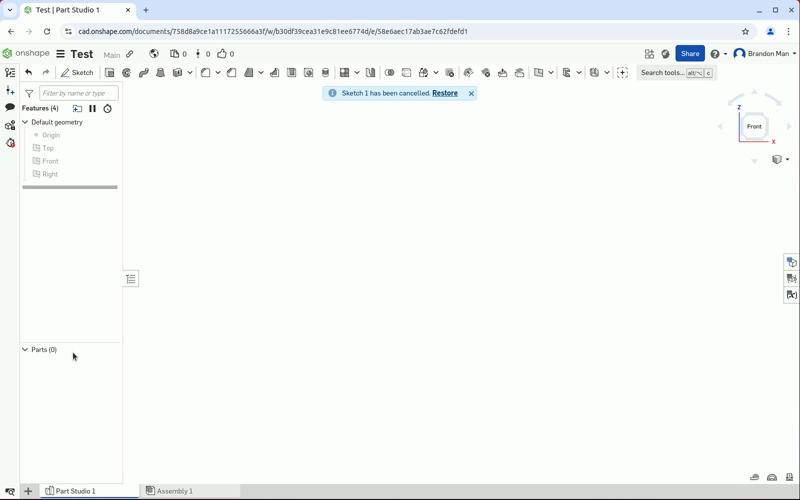
key_up(shift)
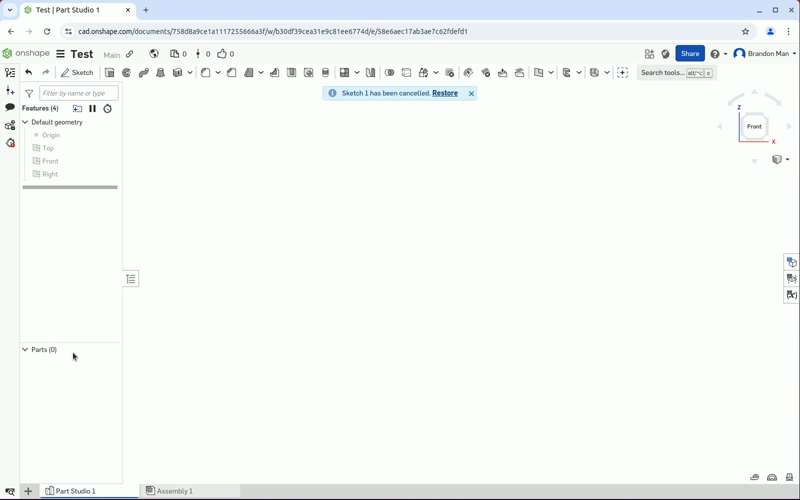
mouse_move(73, 352)
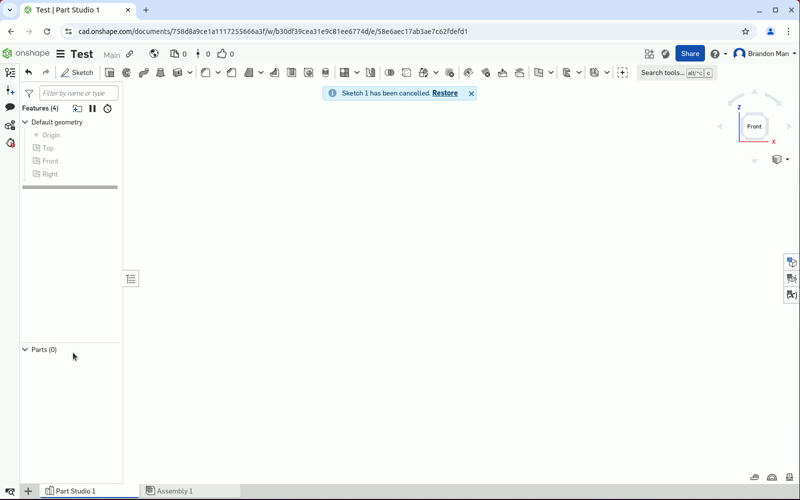
key(shift+y)
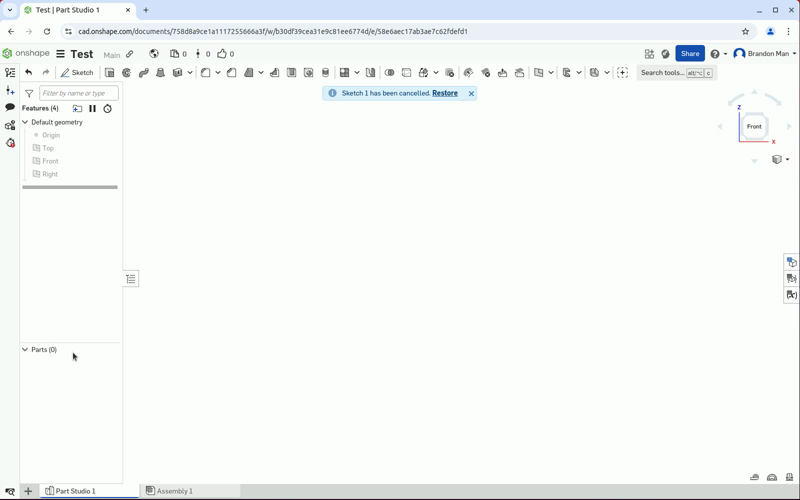
key(shift+s)
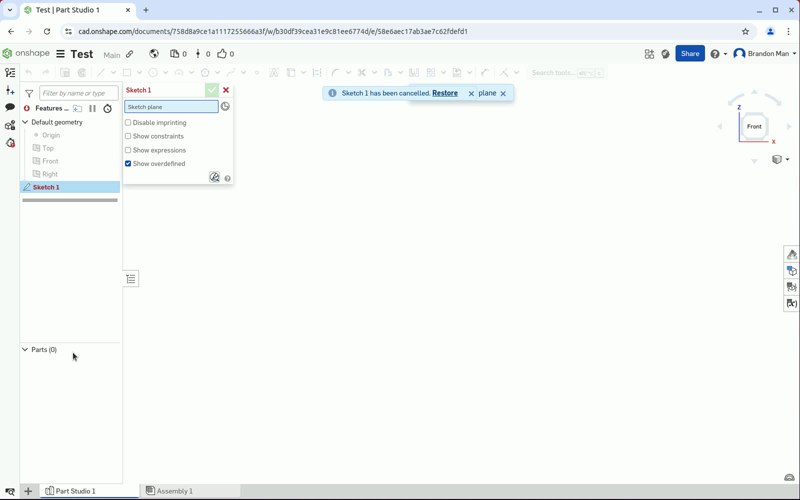
mouse_move(73, 163)
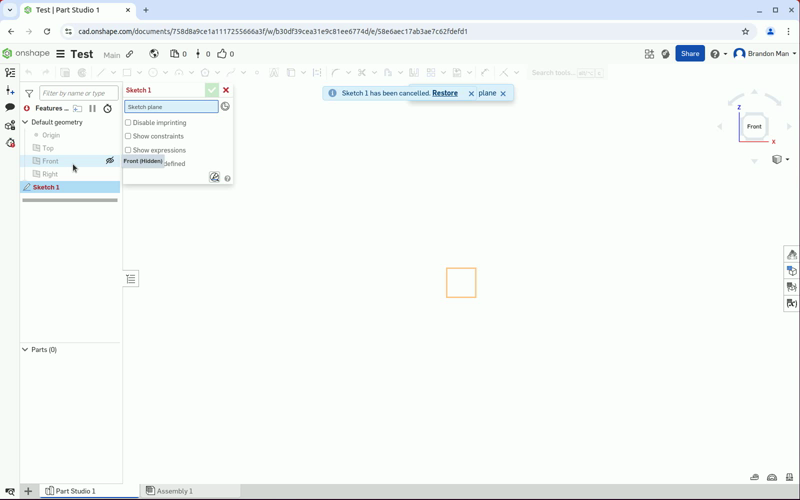
click(73, 163)
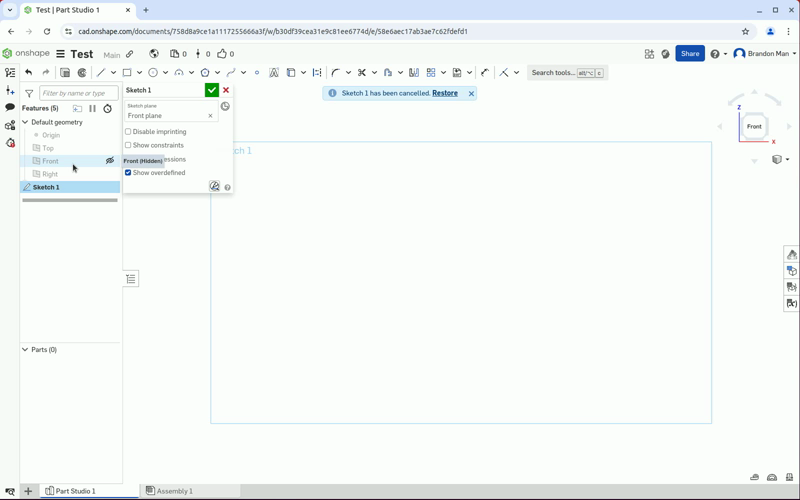
mouse_move(73, 352)
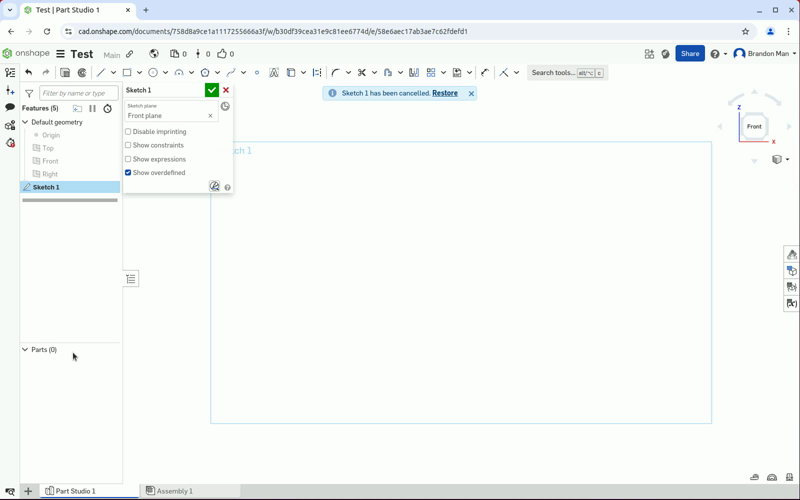
key(y)
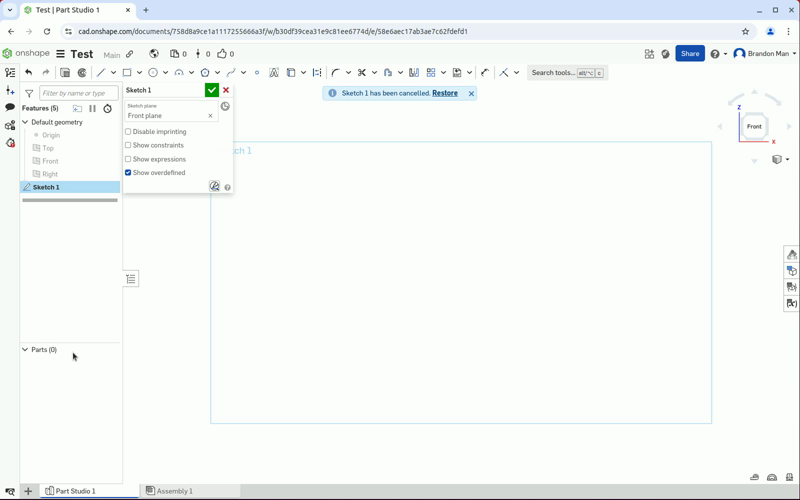
key(l)
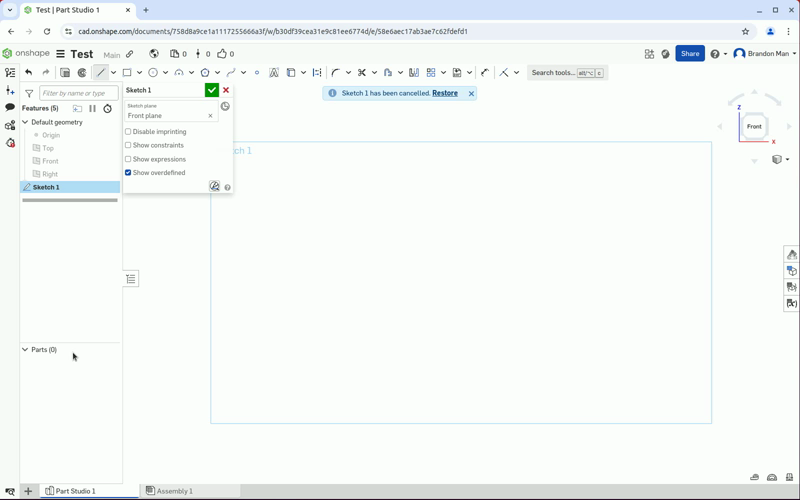
key_down(shift)
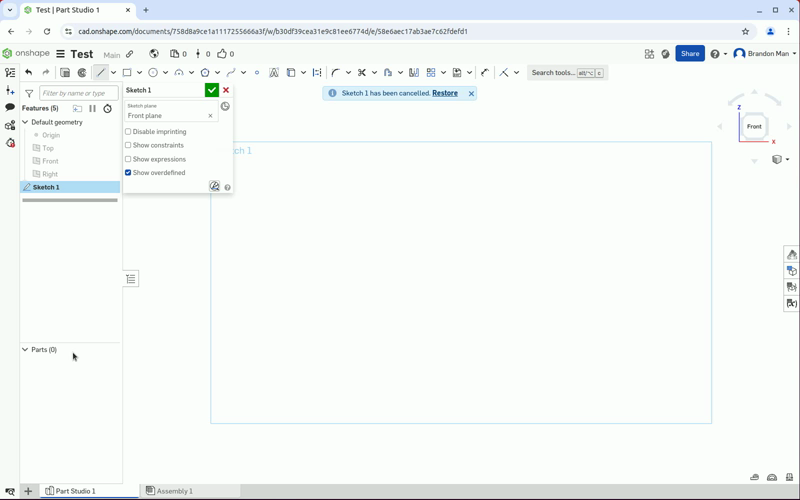
mouse_move(460, 282)
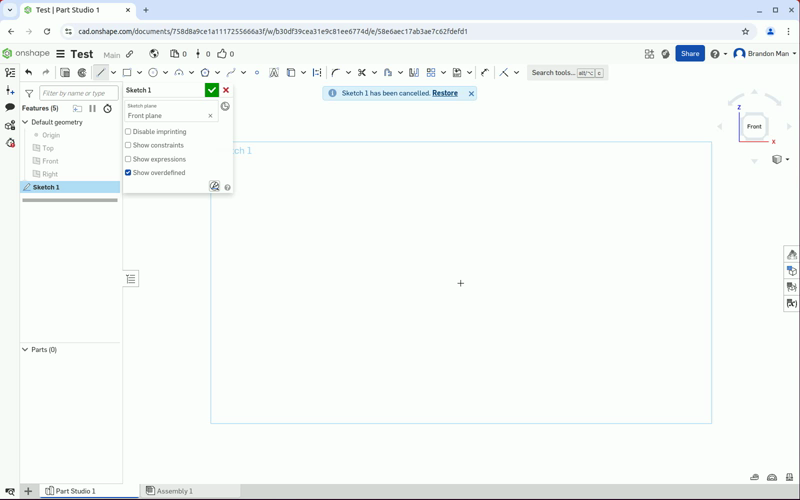
click(460, 282)
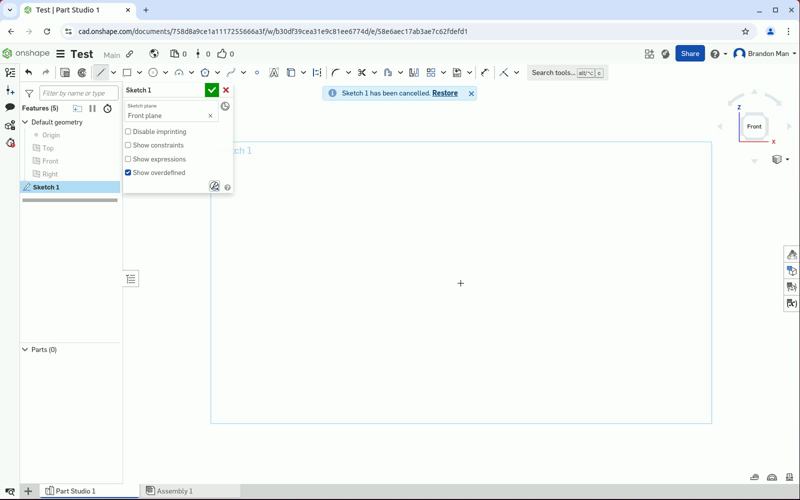
key_up(shift)
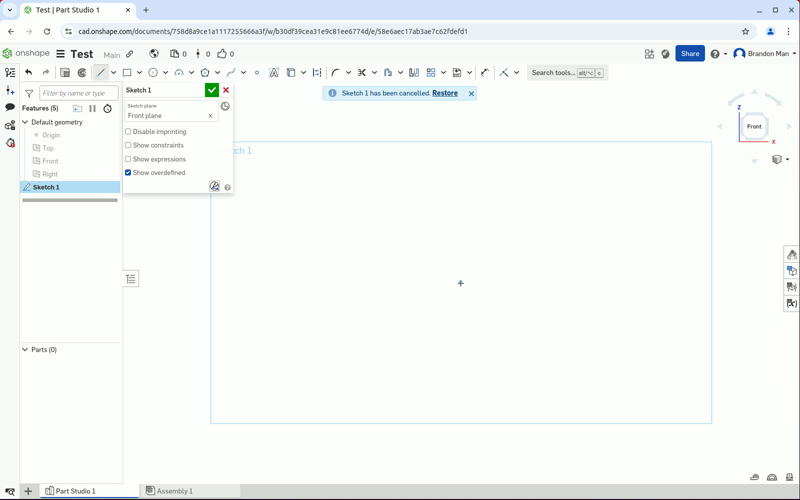
key_down(shift)
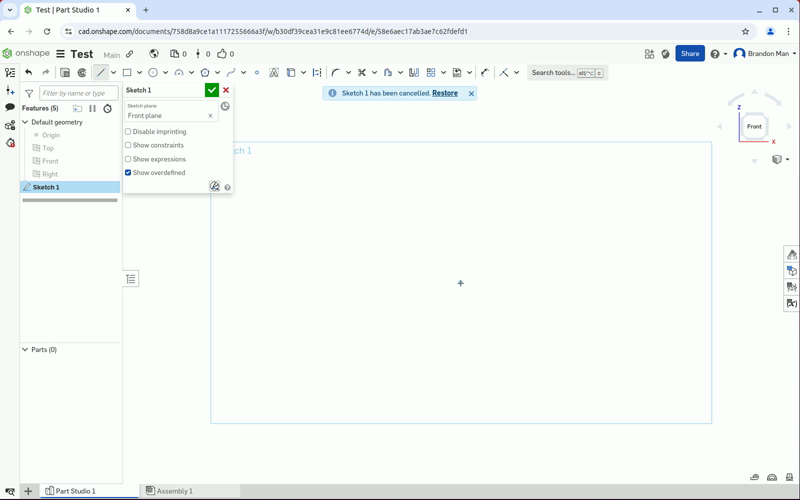
mouse_move(573, 282)
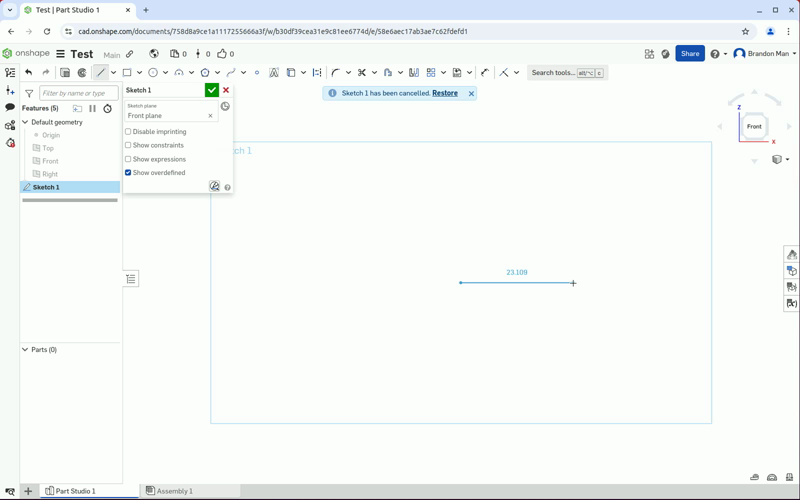
click(573, 282)
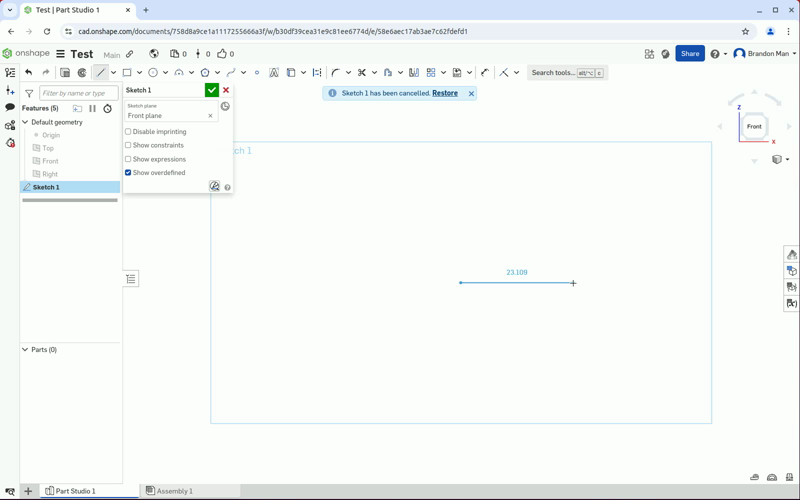
key_up(shift)
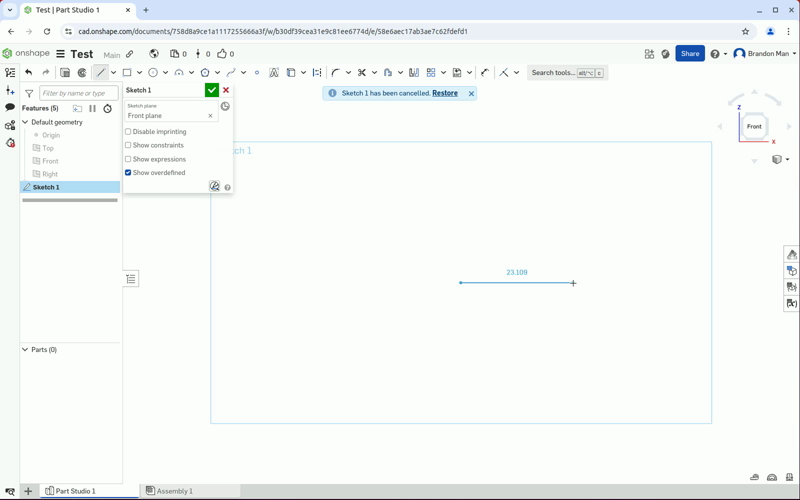
key_down(shift)
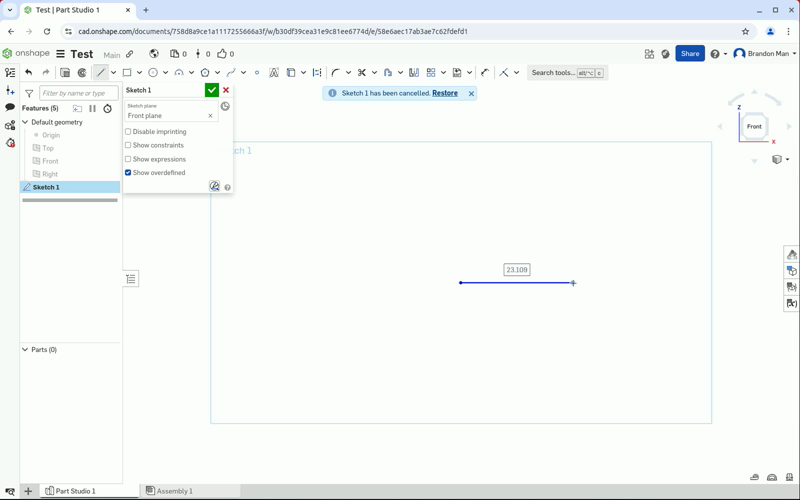
mouse_move(589, 282)
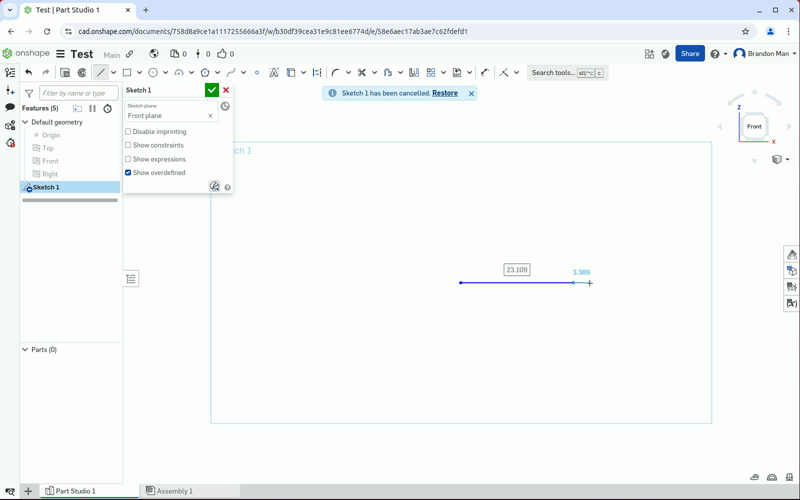
mouse_move(573, 271)
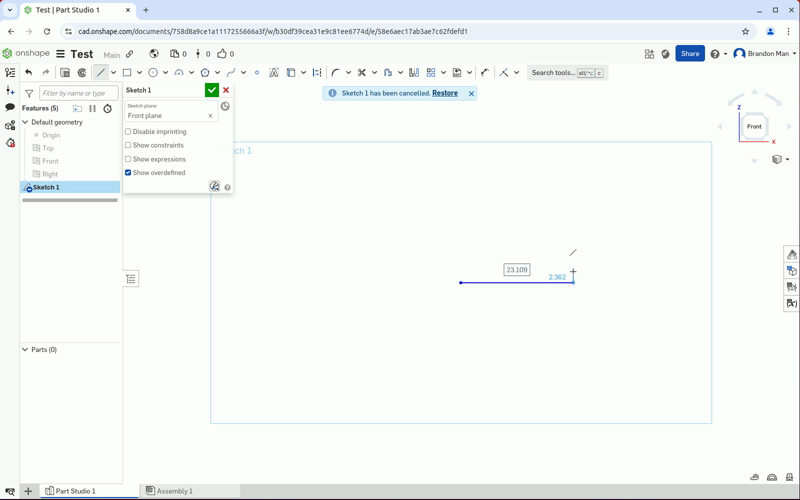
click(573, 271)
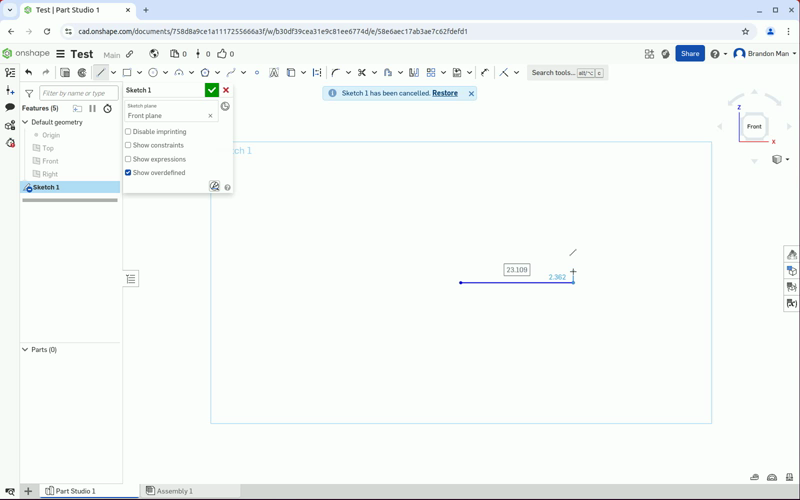
key_up(shift)
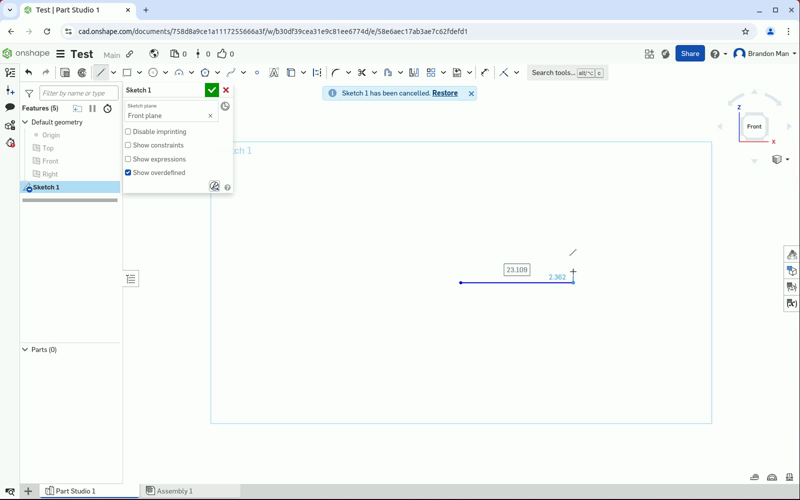
key_down(shift)
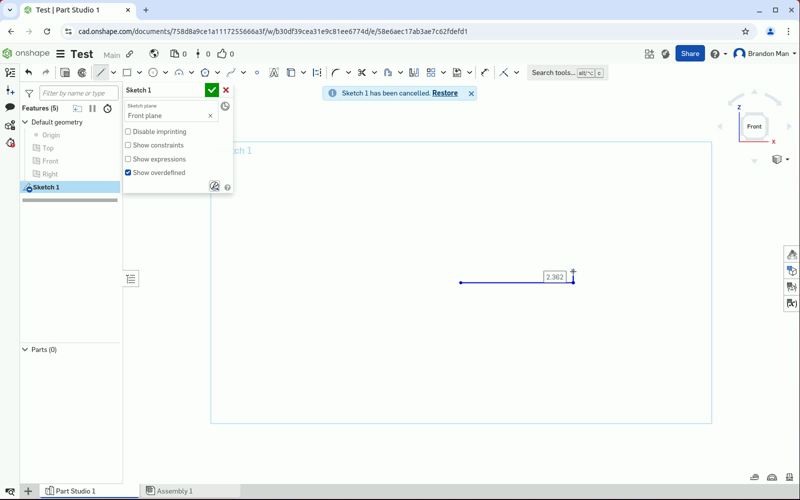
mouse_move(460, 271)
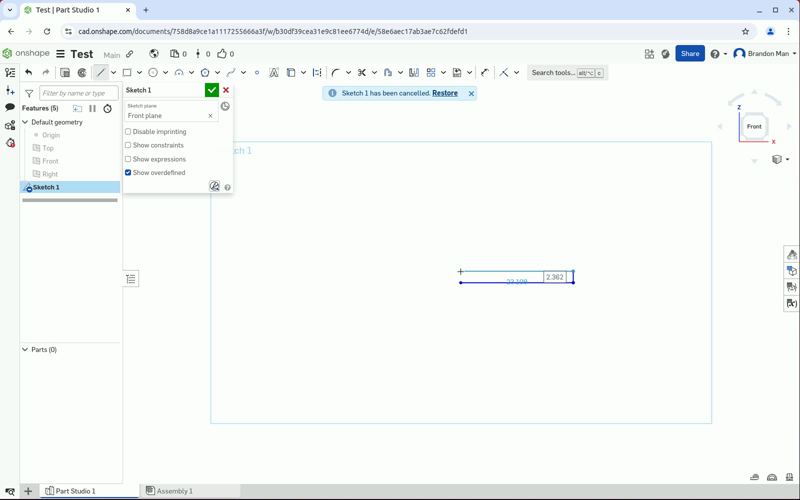
click(460, 271)
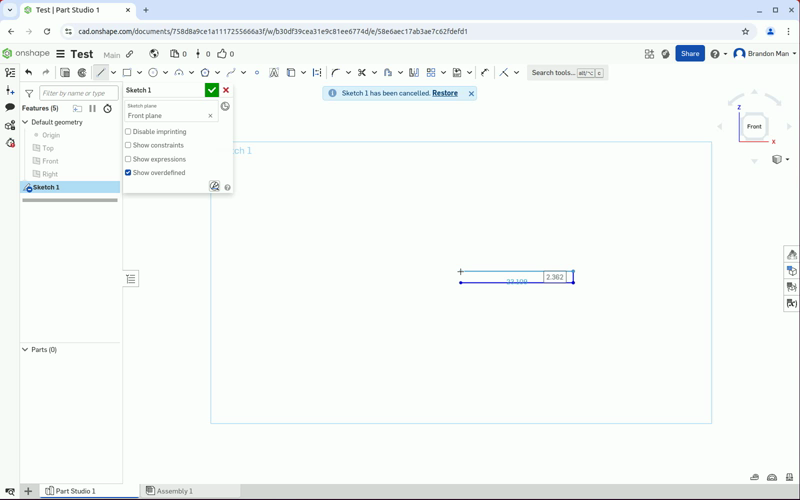
key_up(shift)
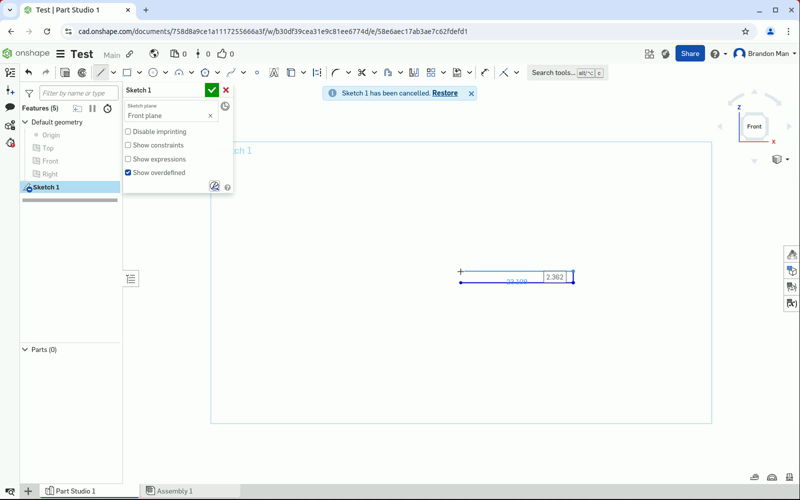
mouse_move(490, 271)
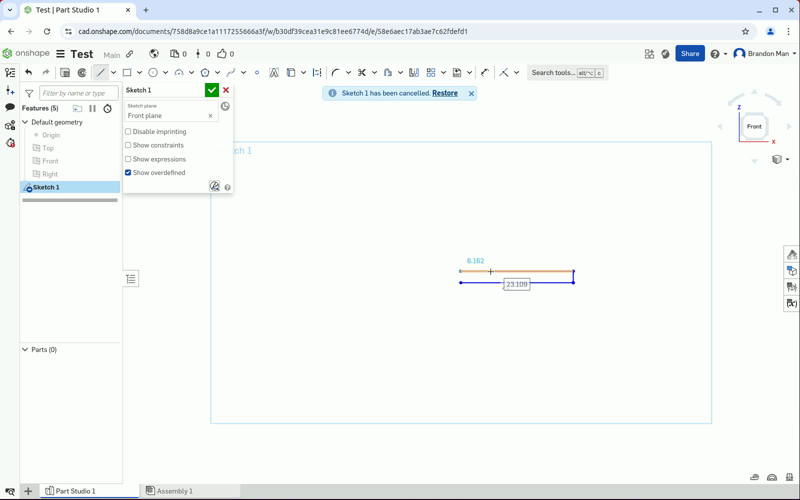
key_down(shift)
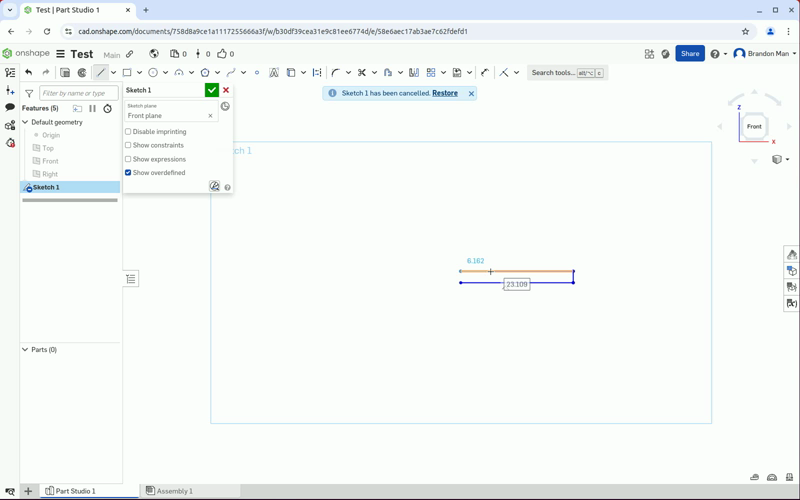
mouse_move(460, 282)
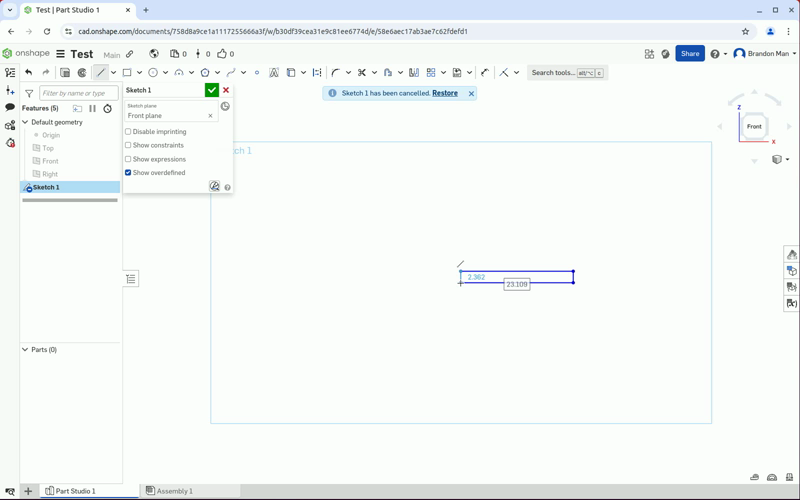
key_up(shift)
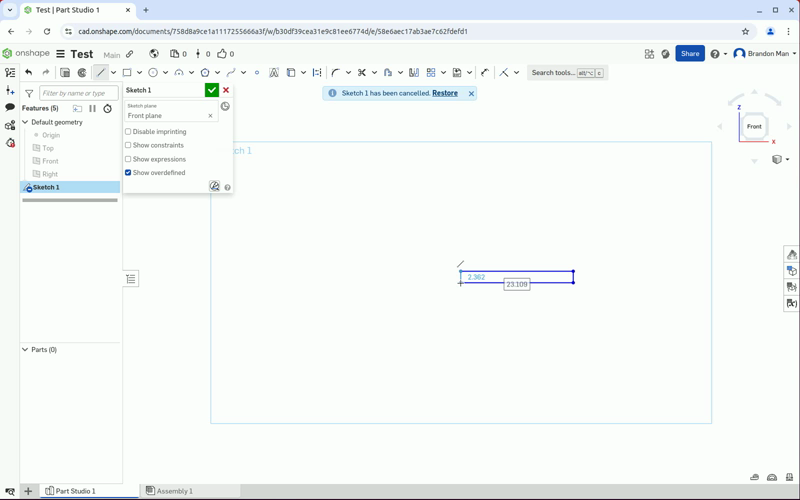
click(460, 282)
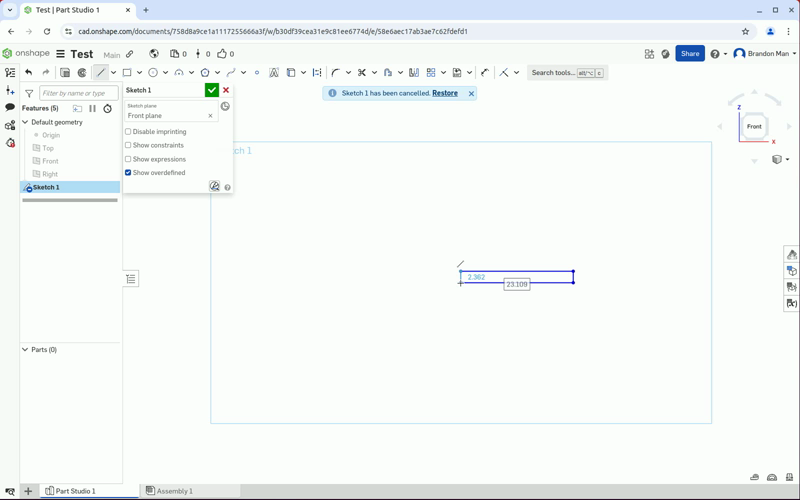
key(esc)
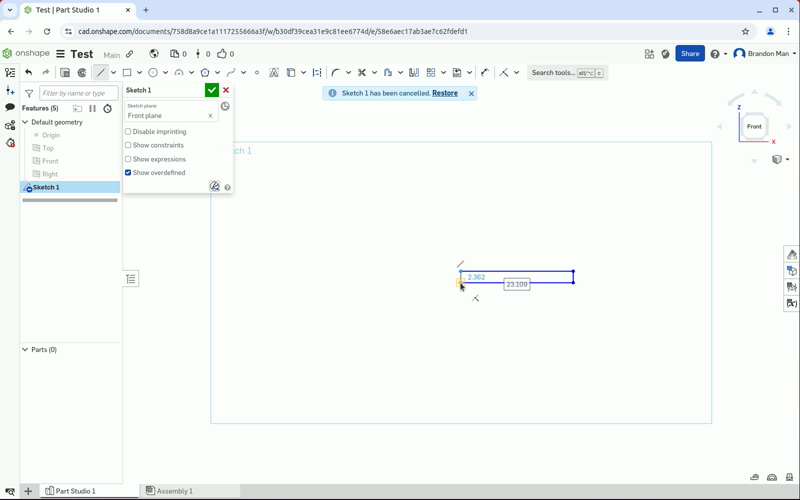
mouse_move(510, 277)
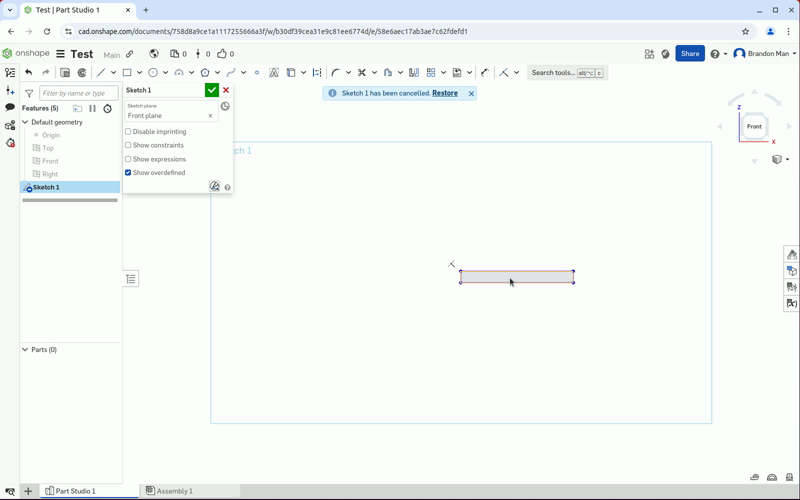
scroll(6)
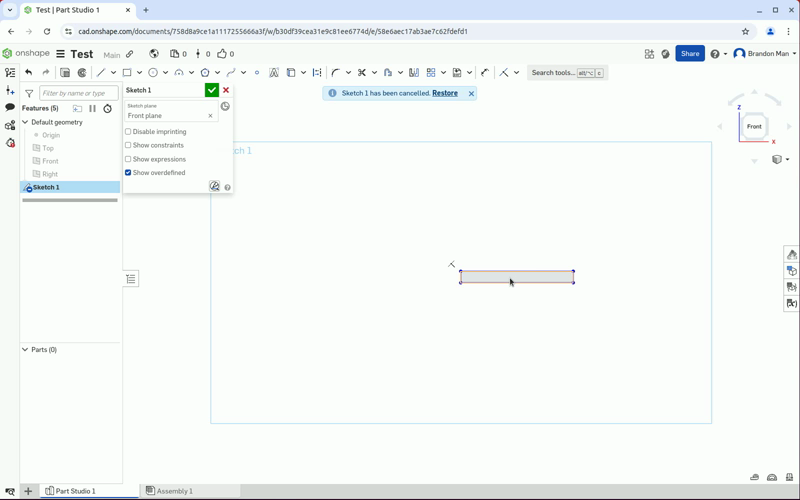
scroll(6)
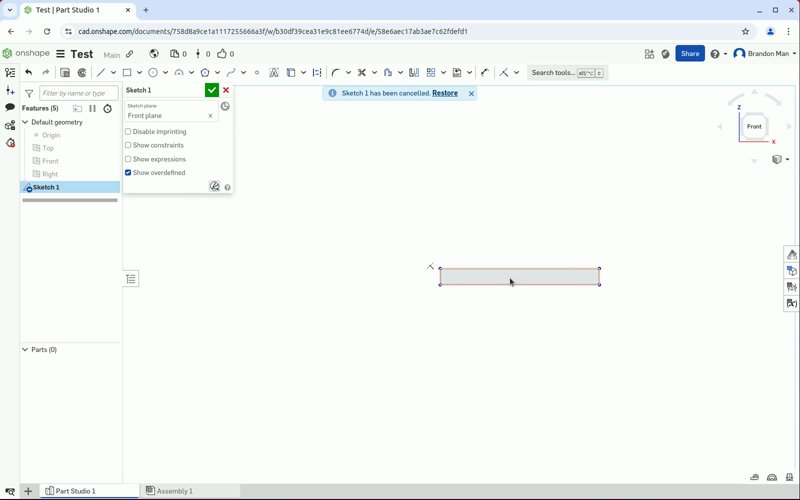
scroll(6)
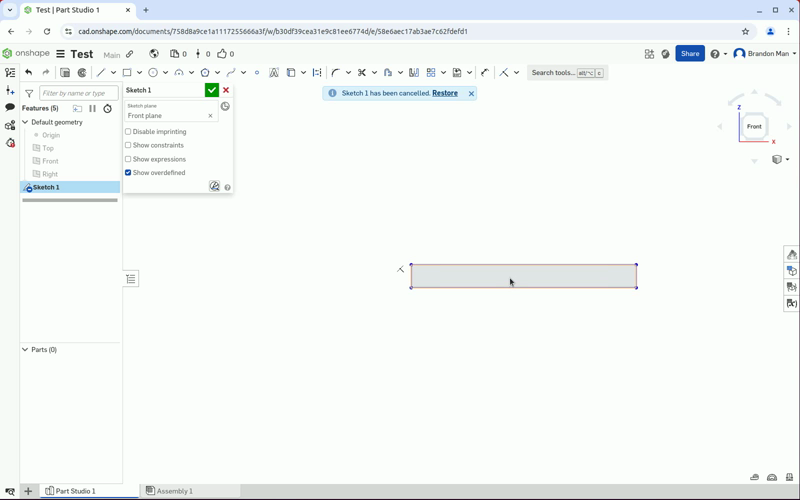
scroll(6)
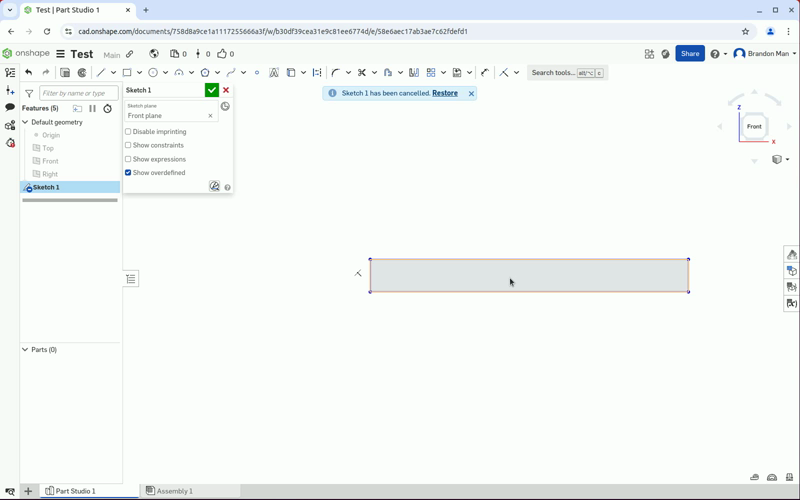
scroll(6)
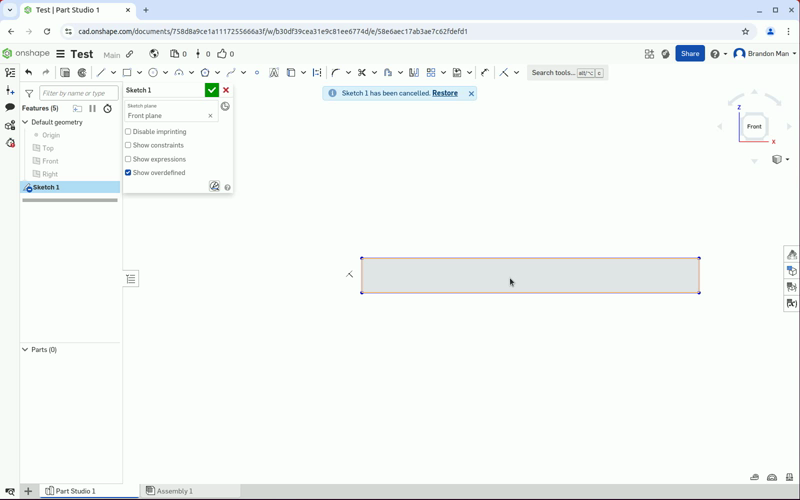
scroll(6)
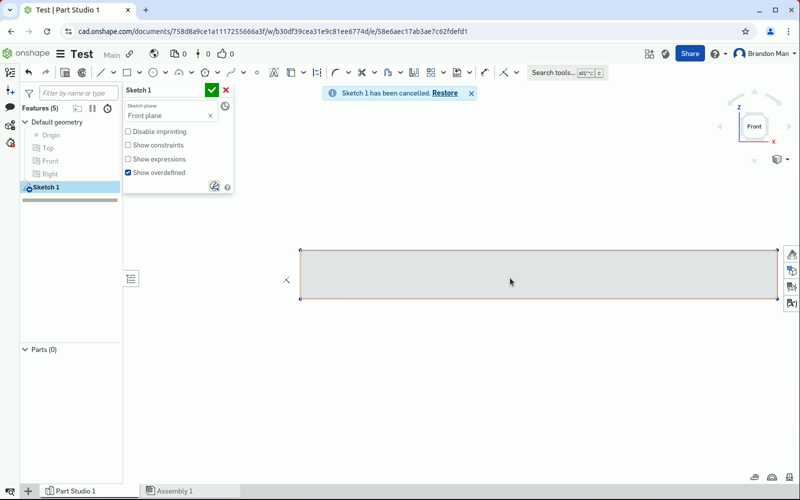
scroll(6)
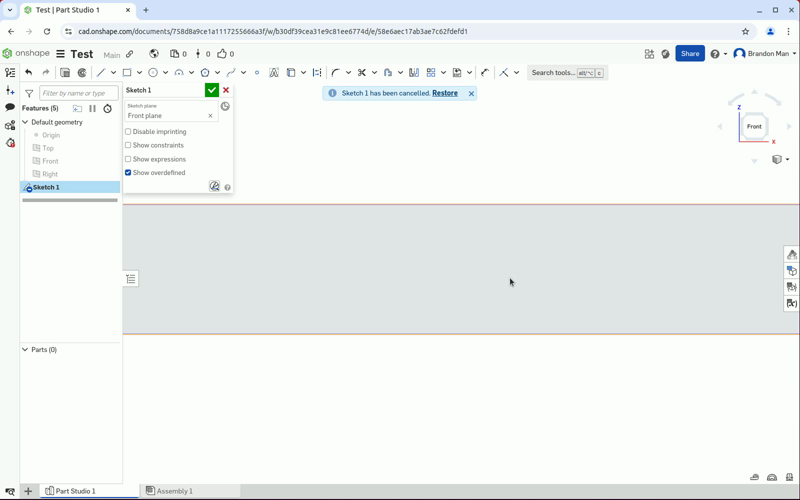
click(510, 277)
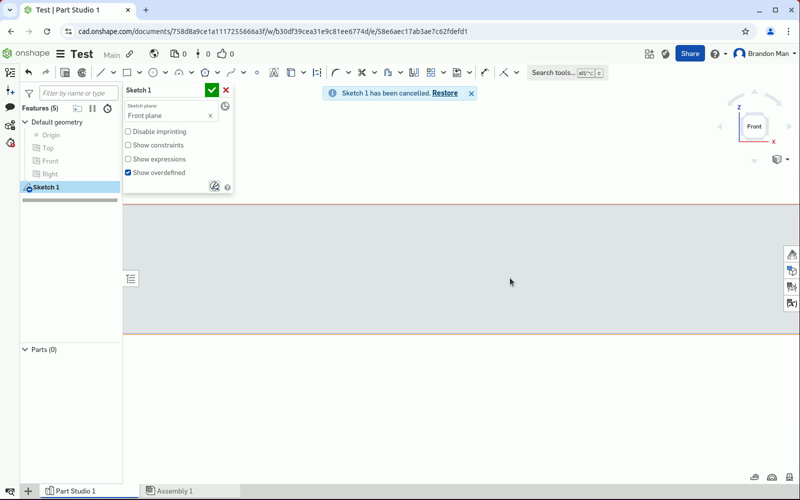
scroll(-6)
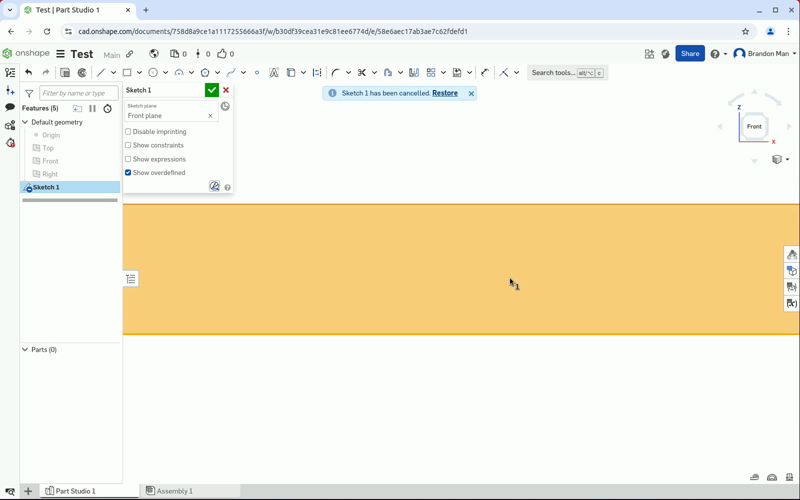
scroll(-6)
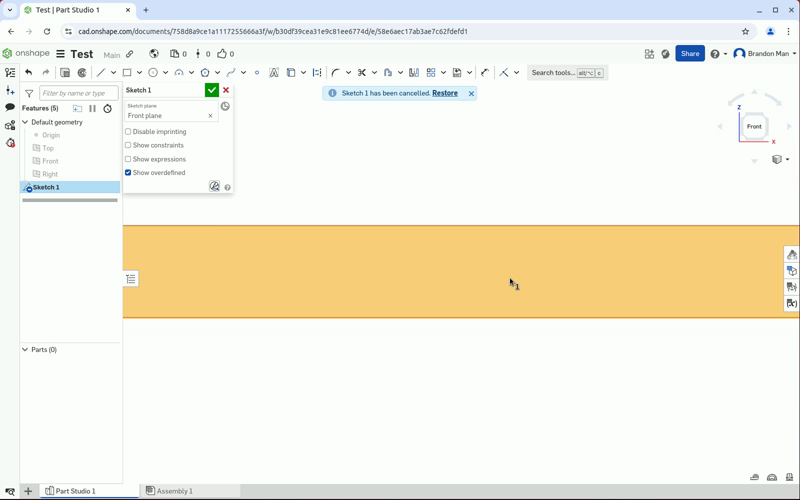
scroll(-6)
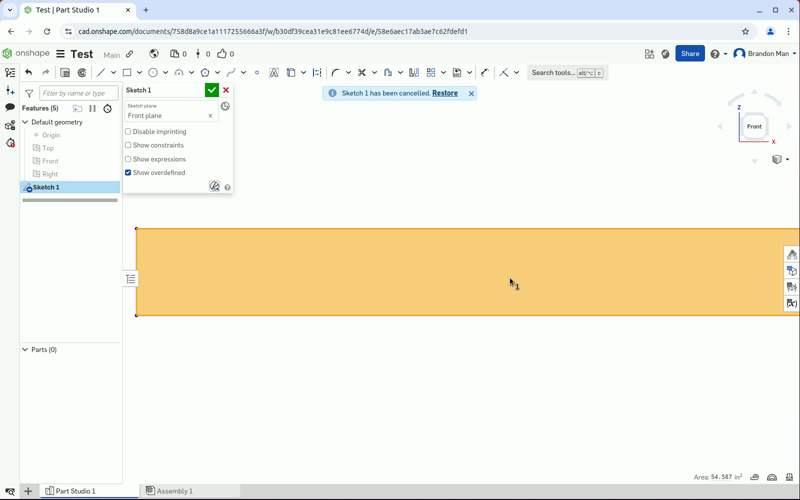
scroll(-6)
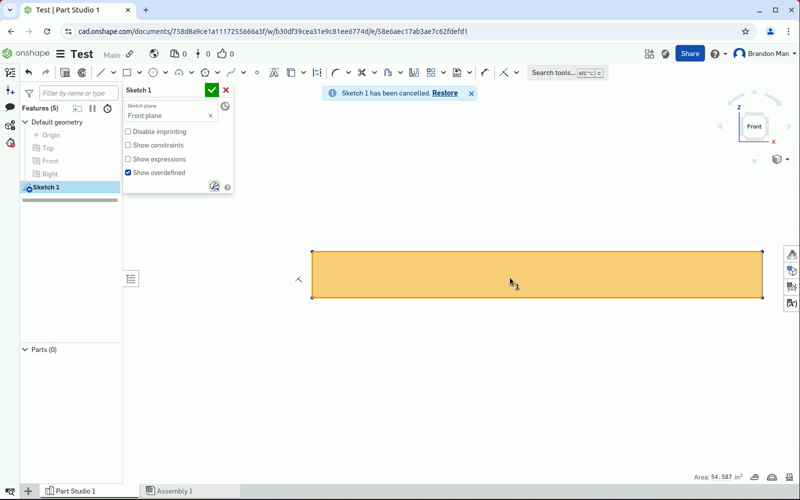
scroll(-6)
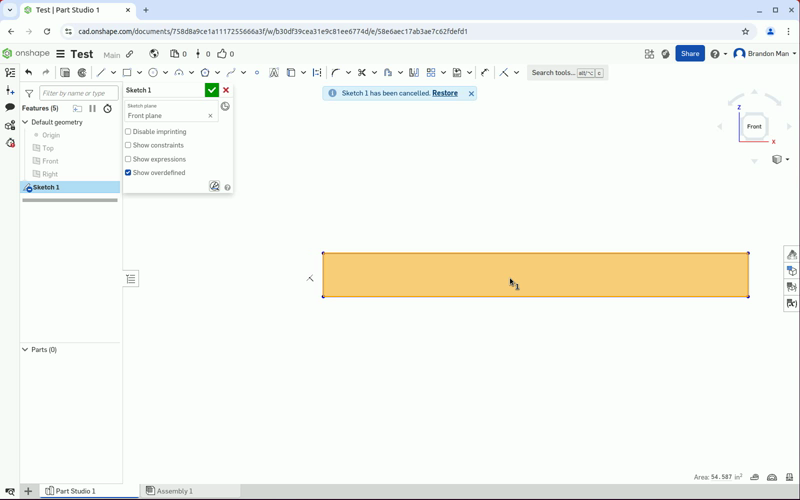
scroll(-6)
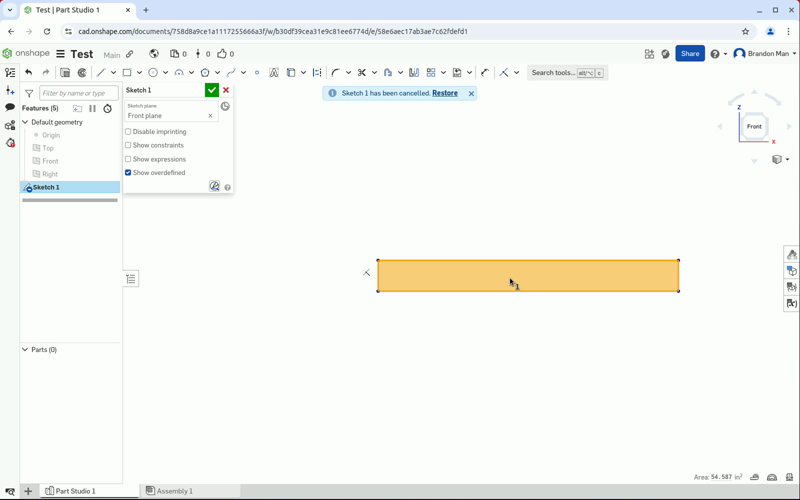
scroll(-6)
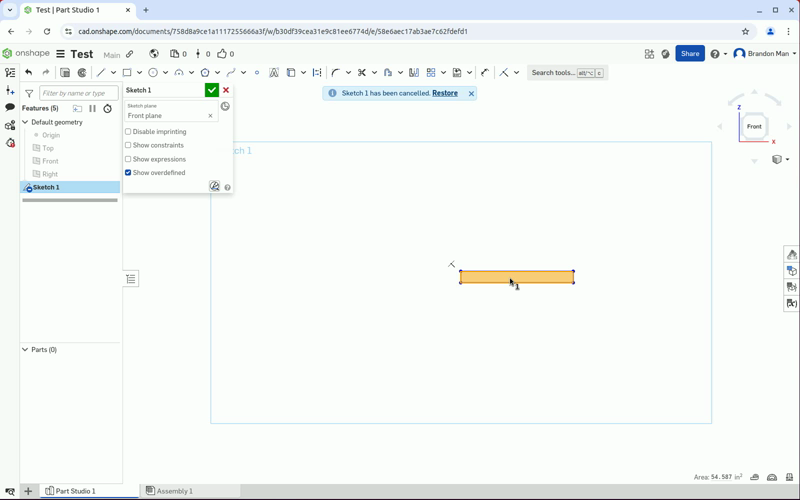
mouse_move(73, 352)
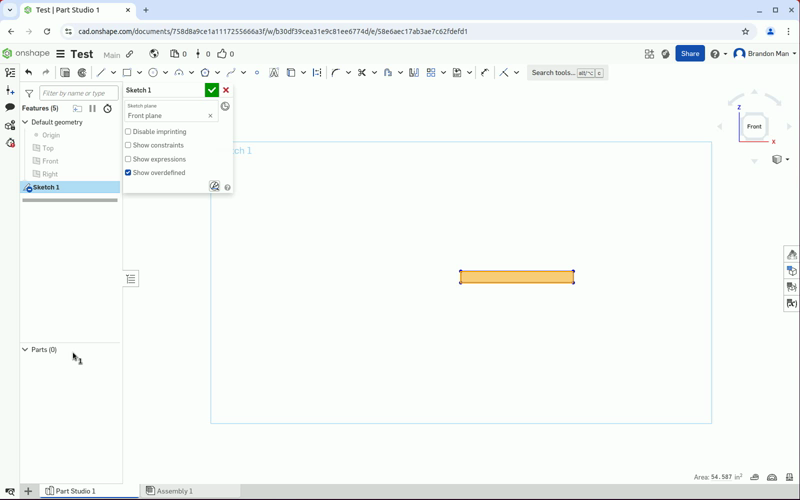
key(shift+y)
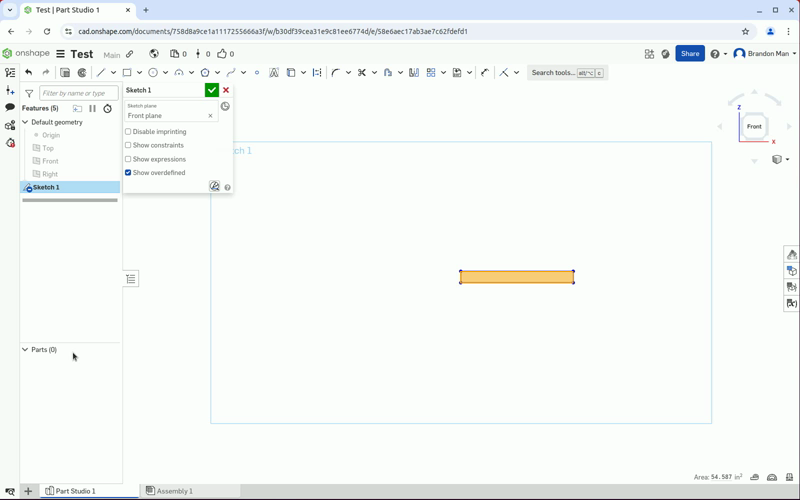
key(shift+e)
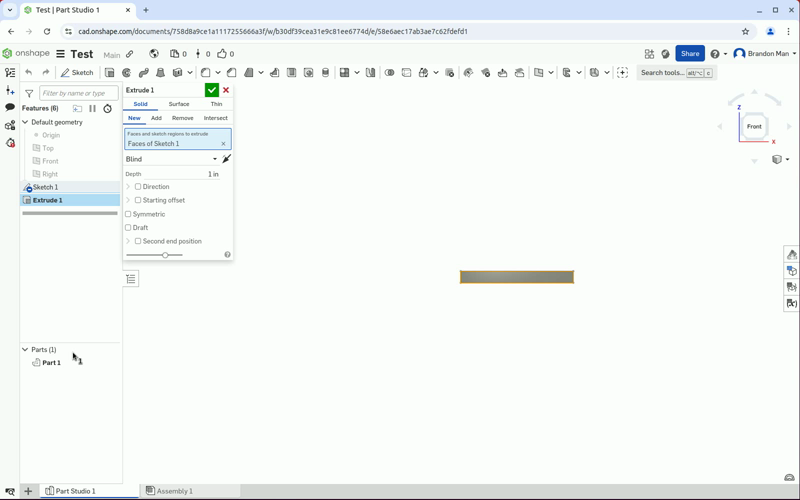
mouse_move(143, 106)
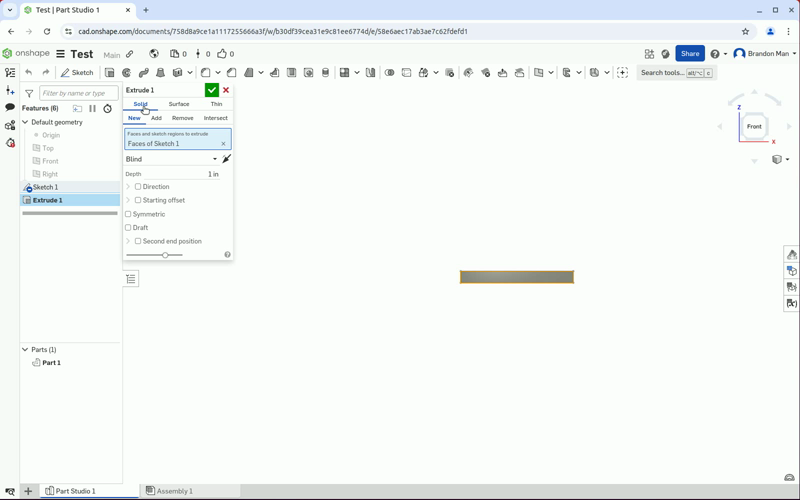
click(143, 106)
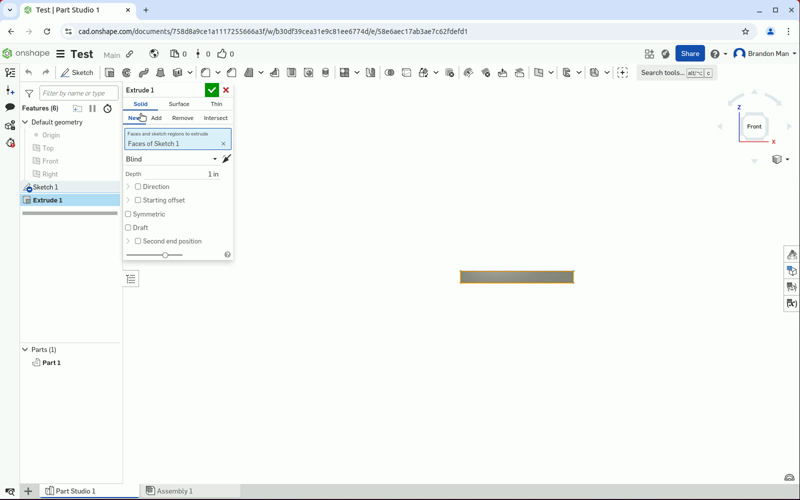
mouse_move(137, 120)
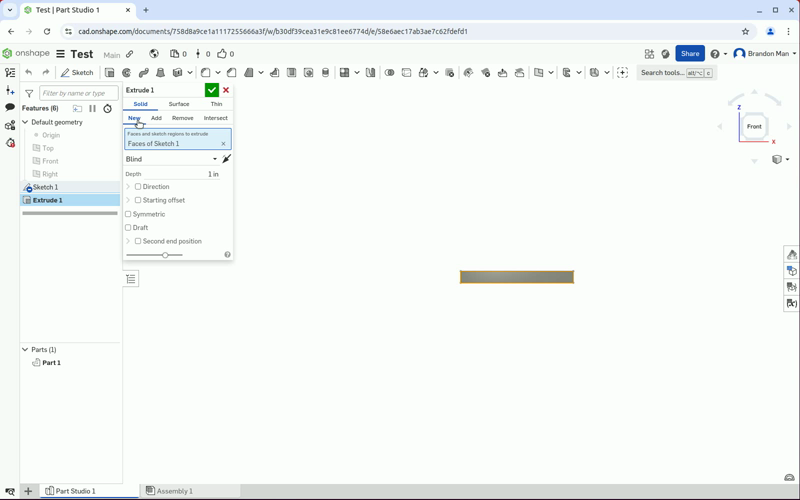
click(137, 120)
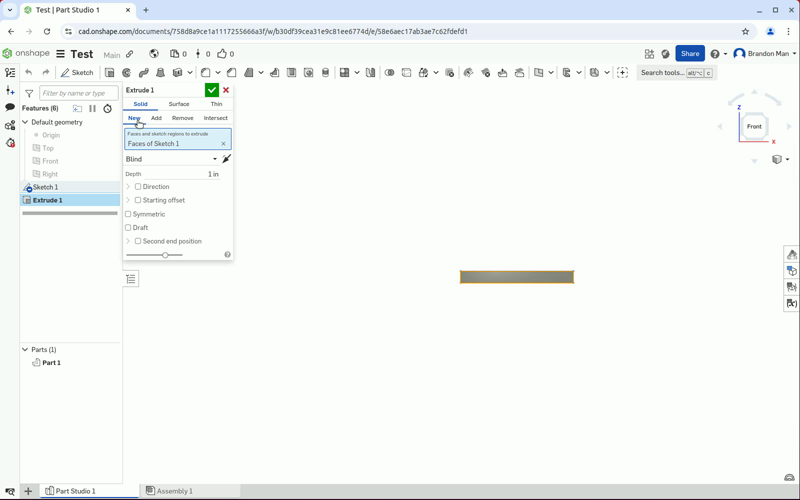
key(tab, 4)
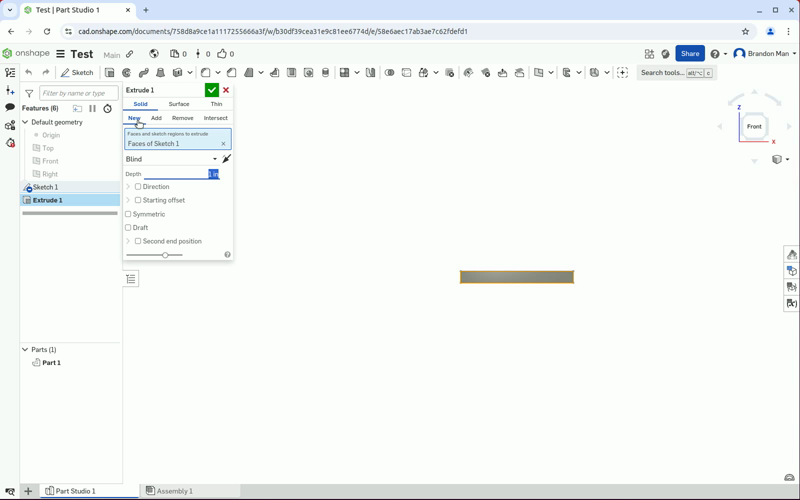
text(-0.481)
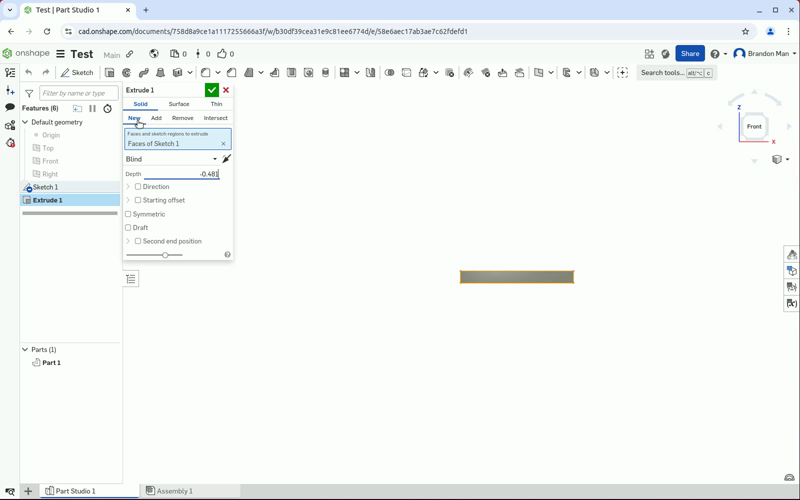
key(enter)
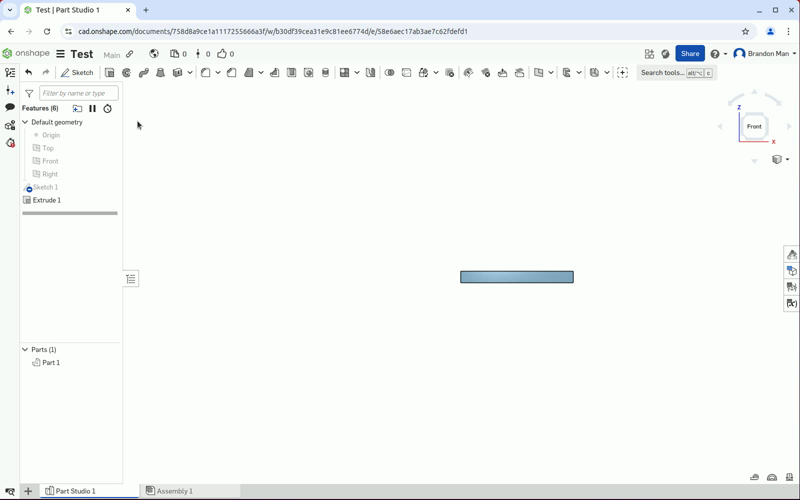
key(shift+h)
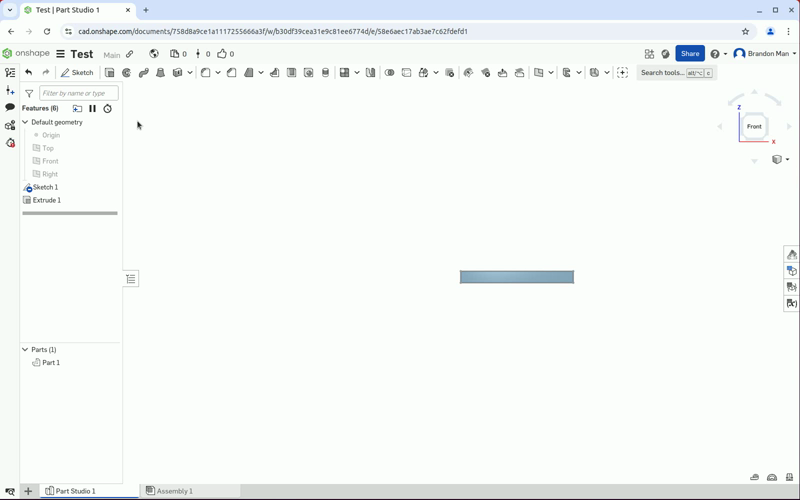
key(shift+h)
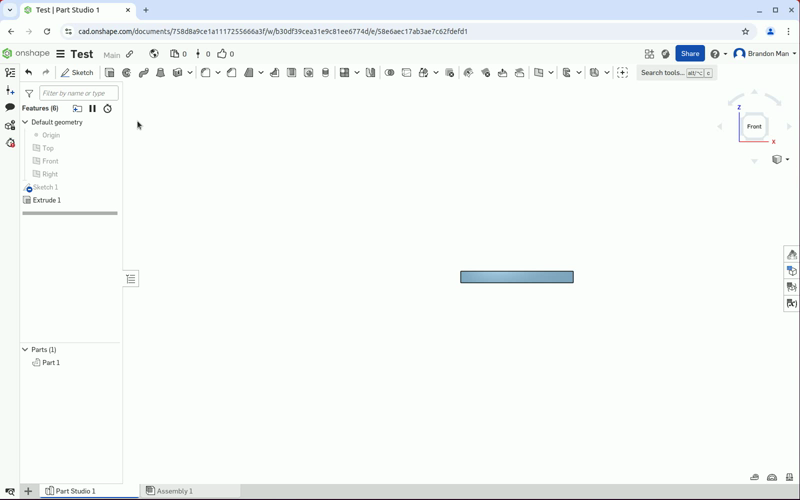
mouse_move(73, 189)
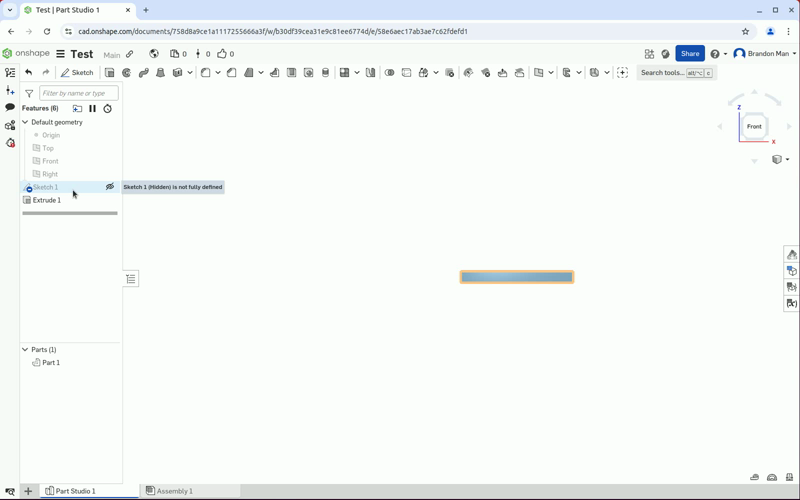
click(73, 189)
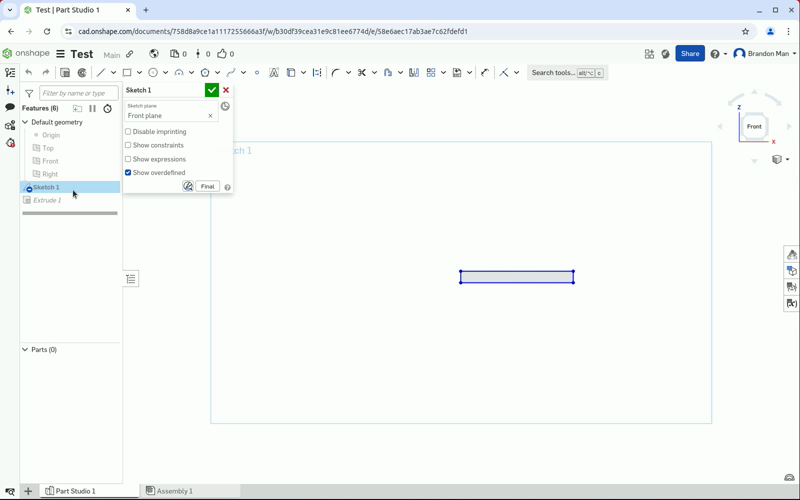
mouse_move(229, 92)
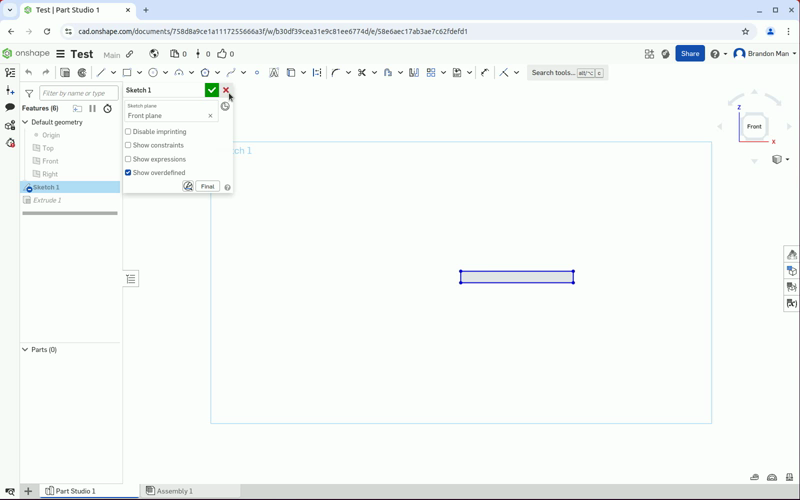
click(229, 92)
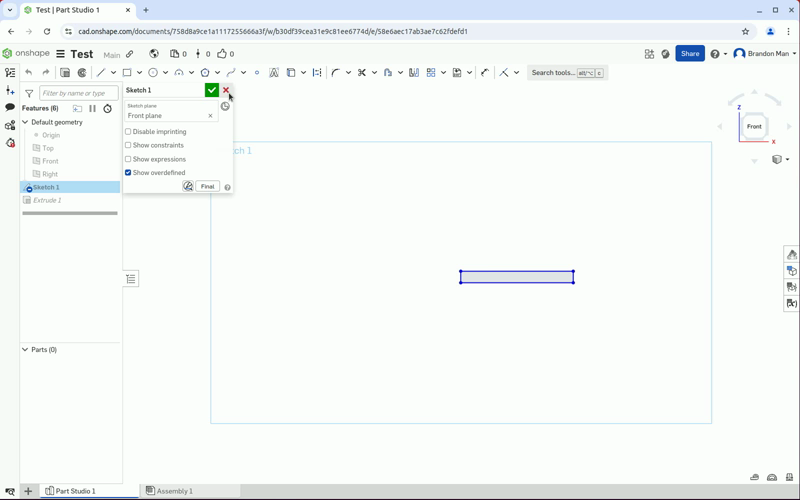
key(shift+s)
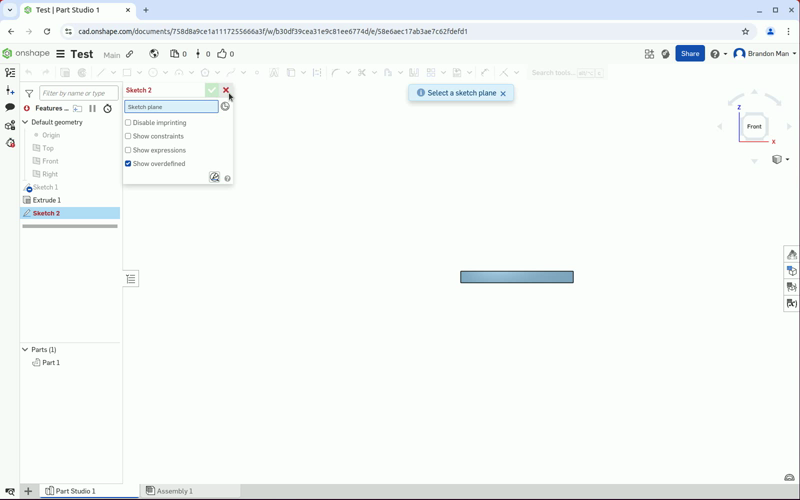
mouse_move(73, 163)
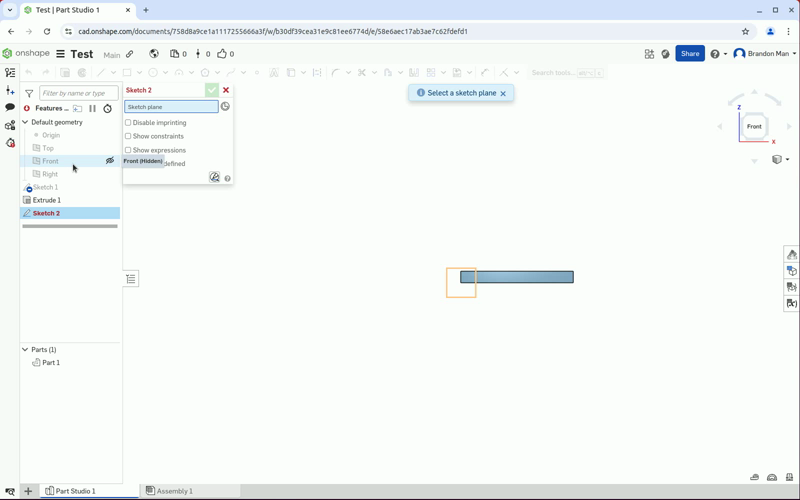
click(73, 163)
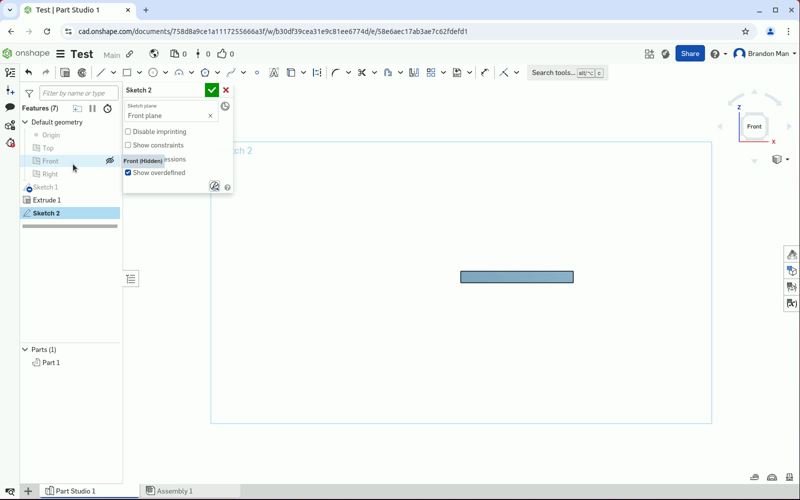
mouse_move(73, 352)
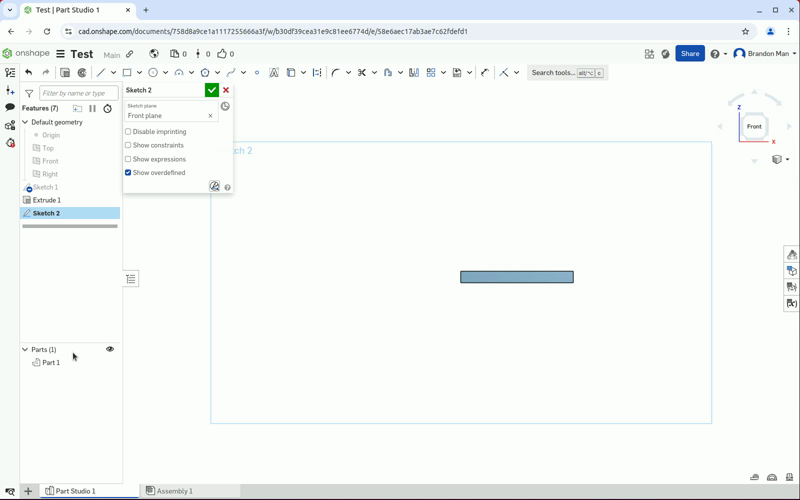
key(y)
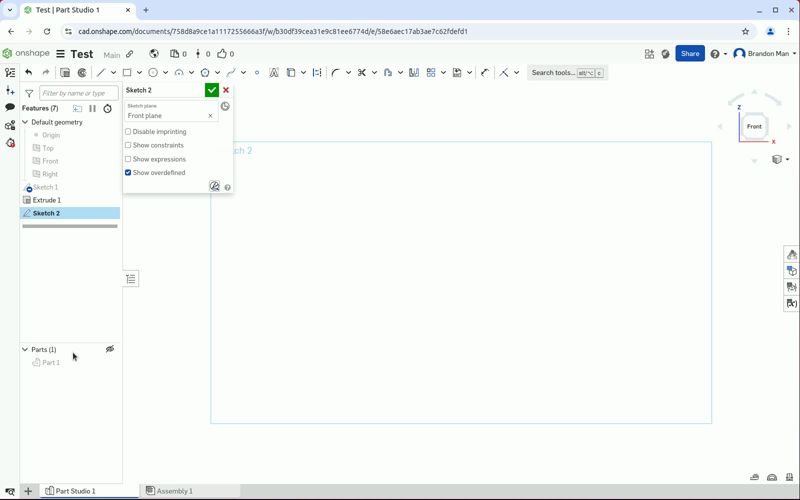
key(c)
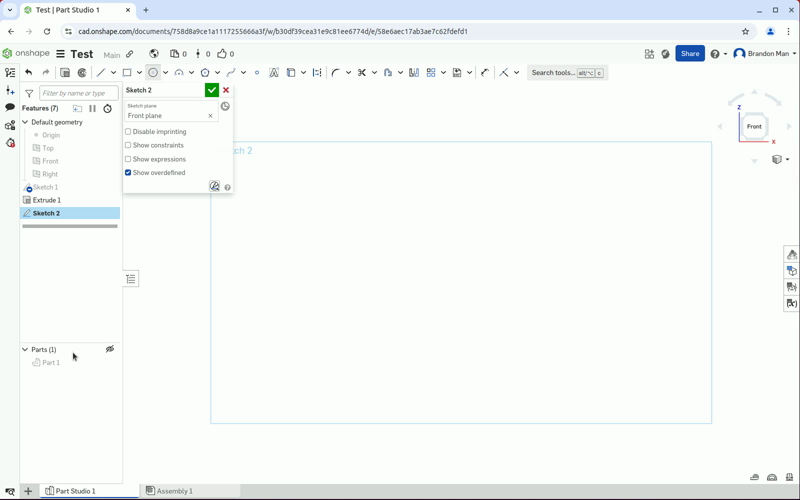
key_down(shift)
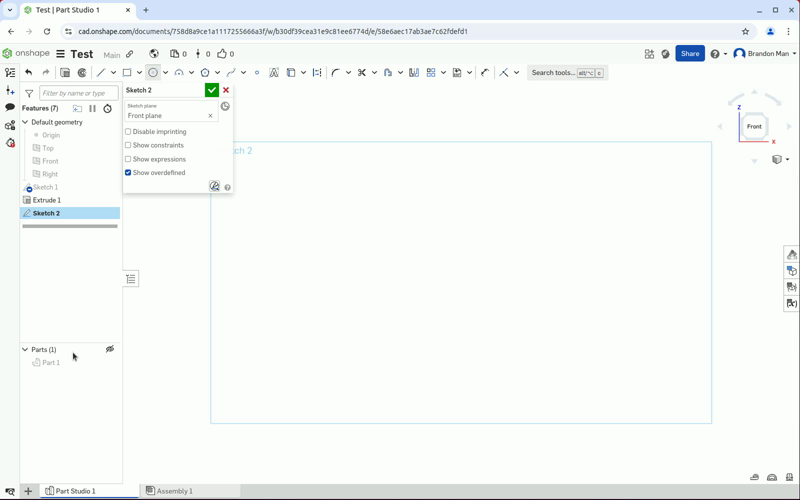
mouse_move(470, 276)
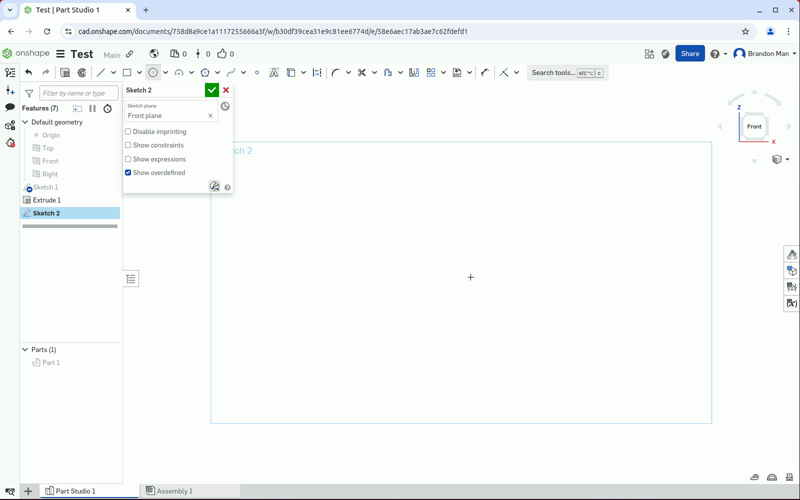
click(470, 276)
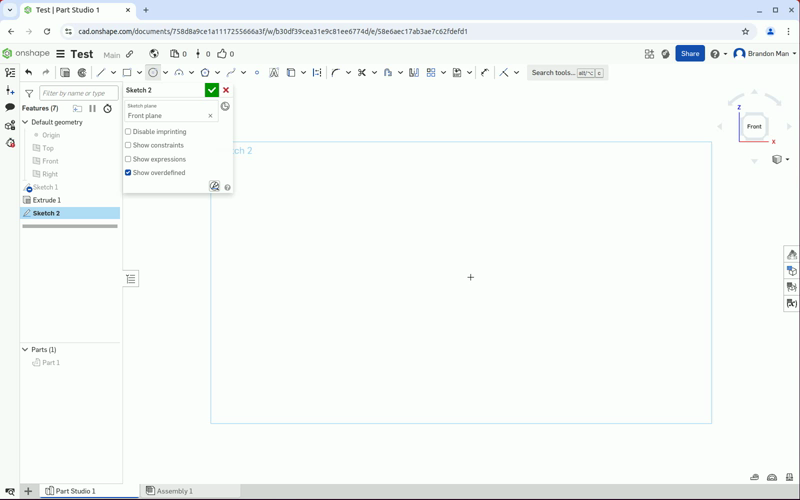
key_up(shift)
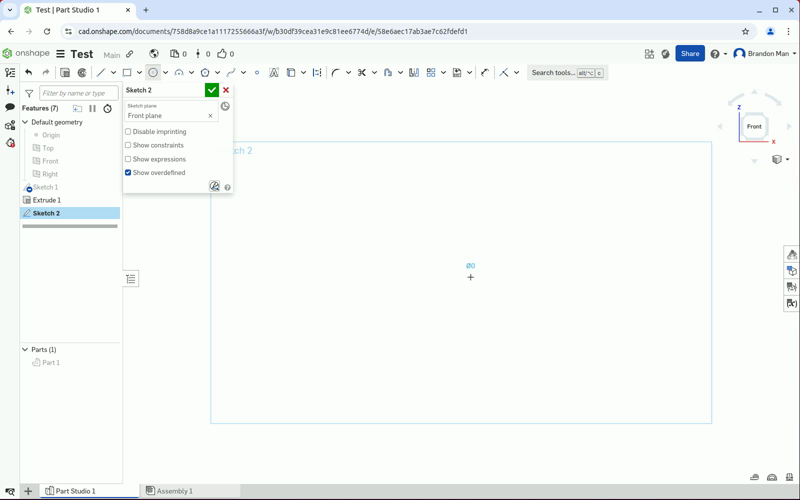
mouse_move(472, 276)
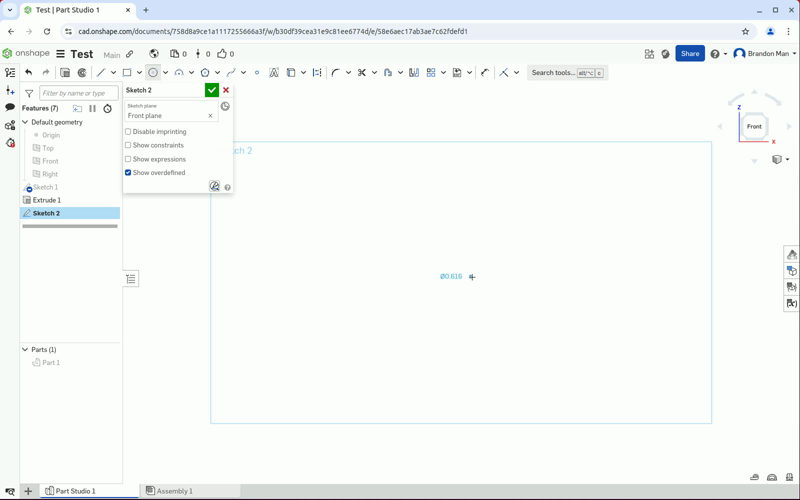
scroll(6)
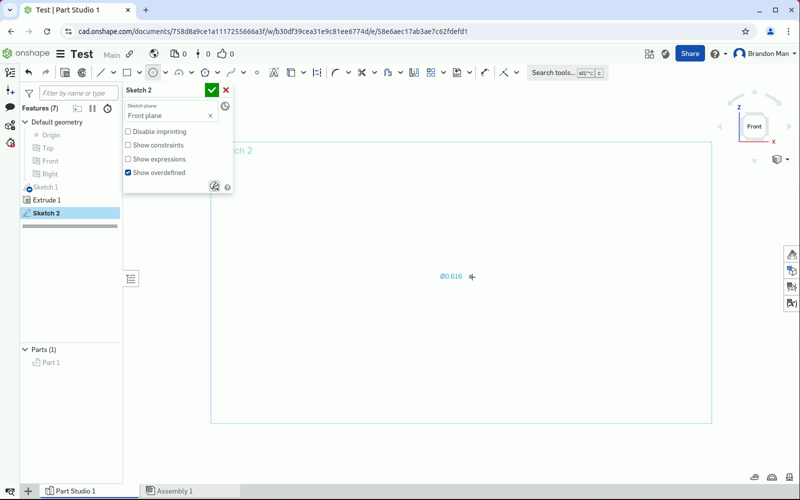
scroll(6)
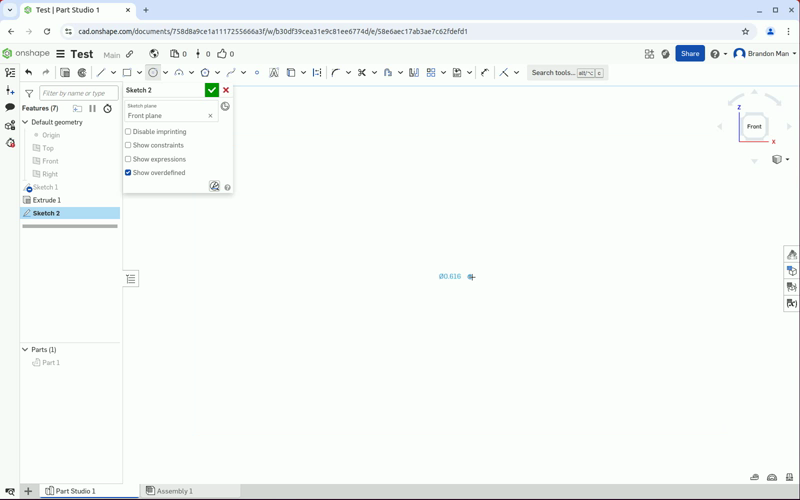
scroll(6)
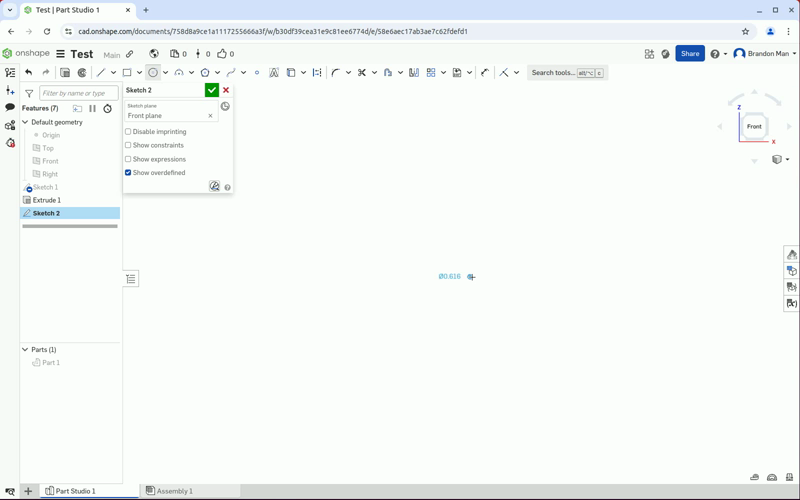
scroll(6)
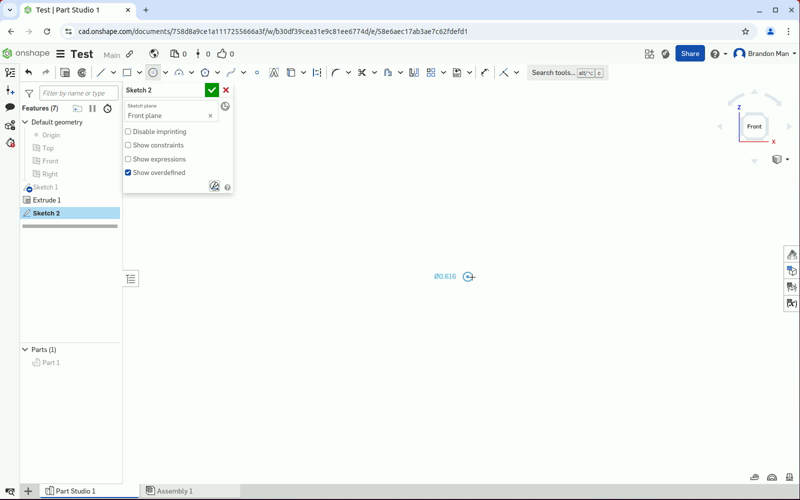
scroll(6)
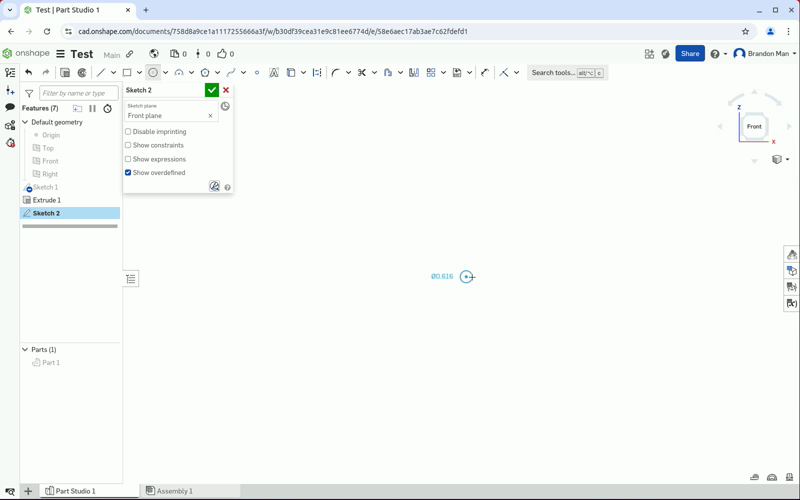
scroll(6)
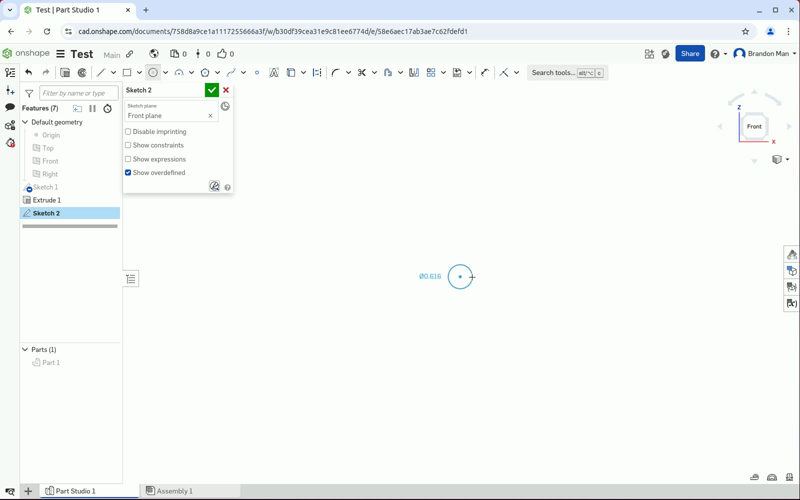
scroll(6)
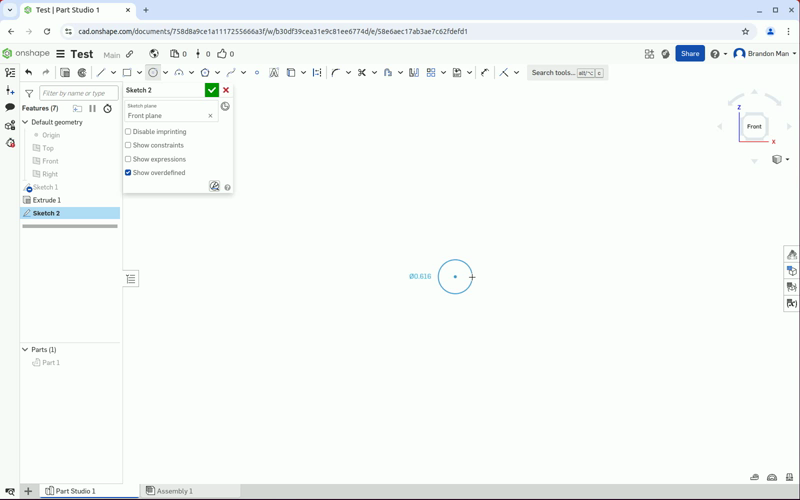
click(472, 276)
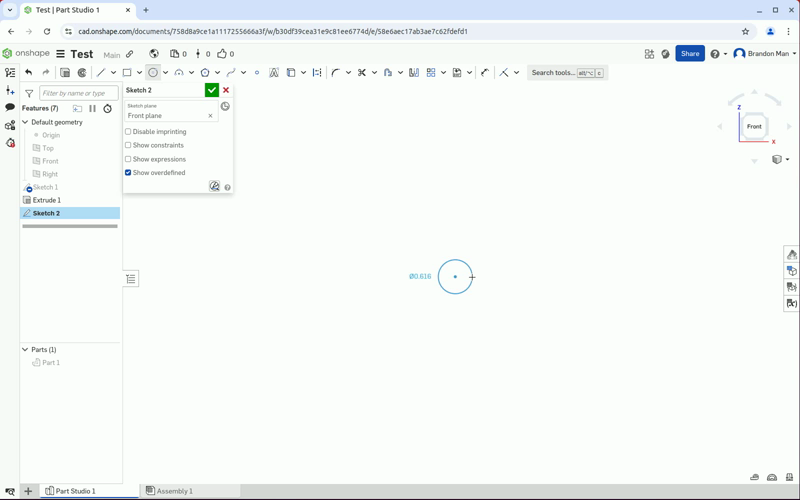
scroll(-6)
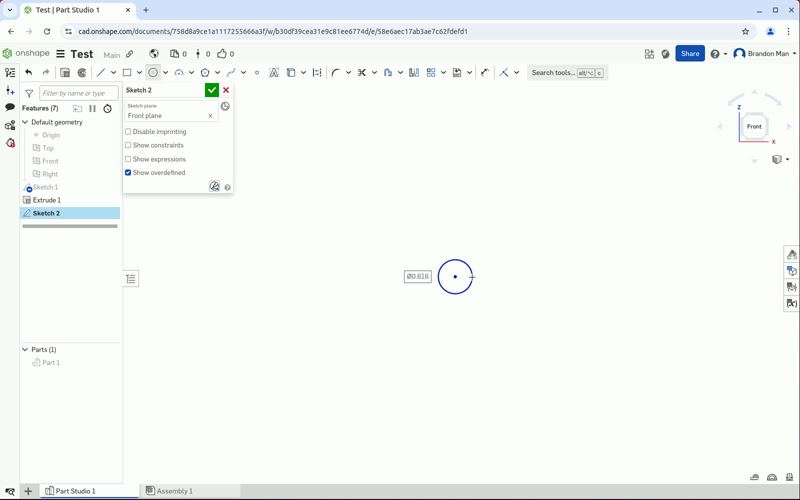
scroll(-6)
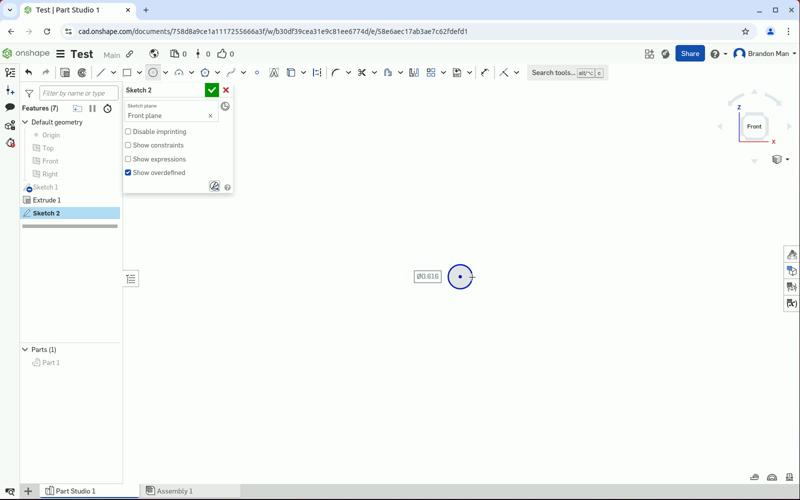
scroll(-6)
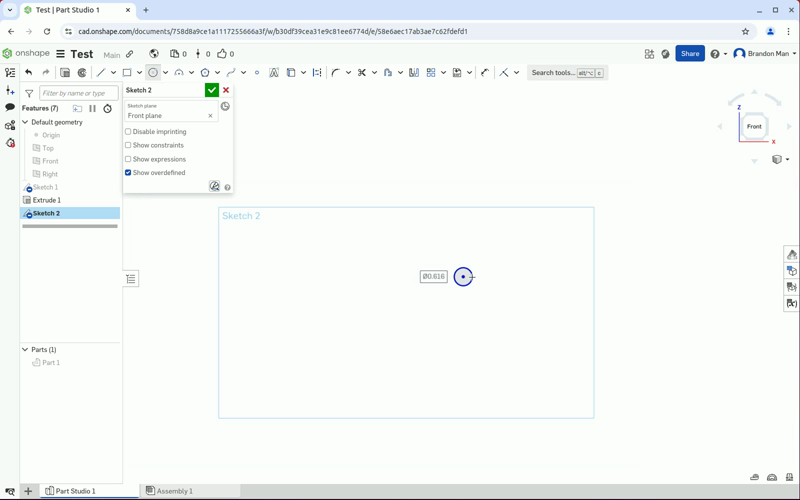
scroll(-6)
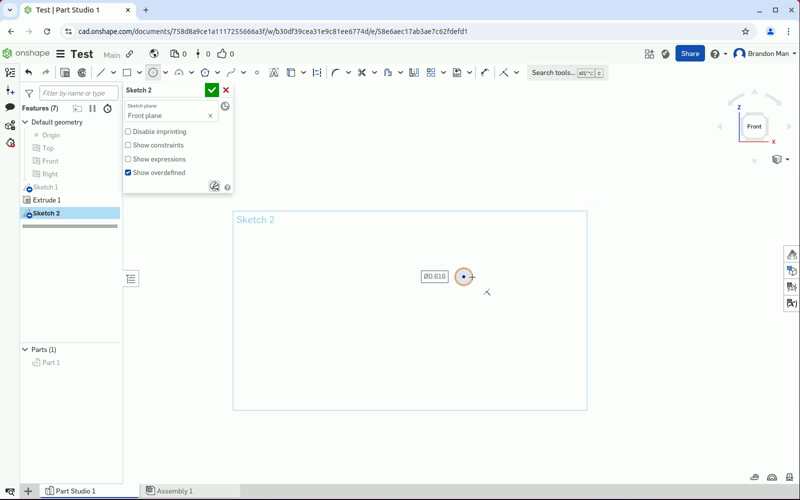
scroll(-6)
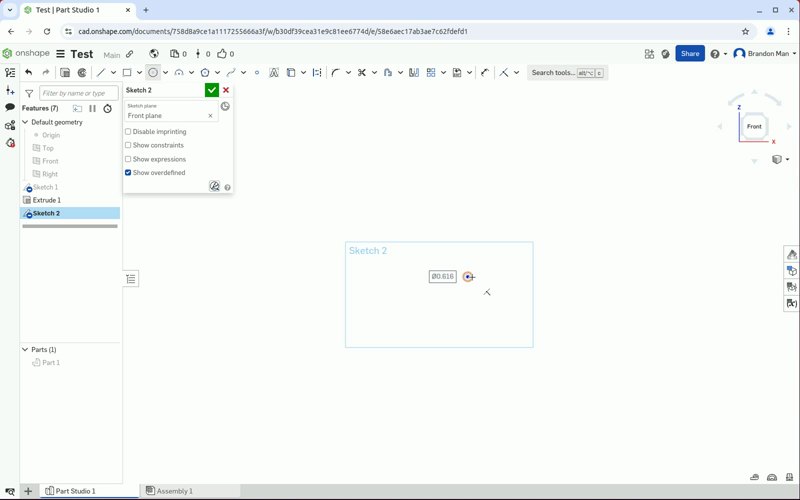
scroll(-6)
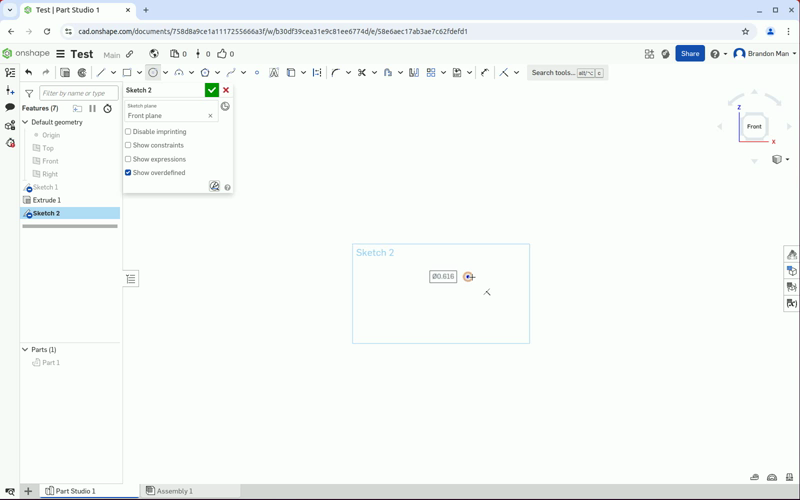
scroll(-6)
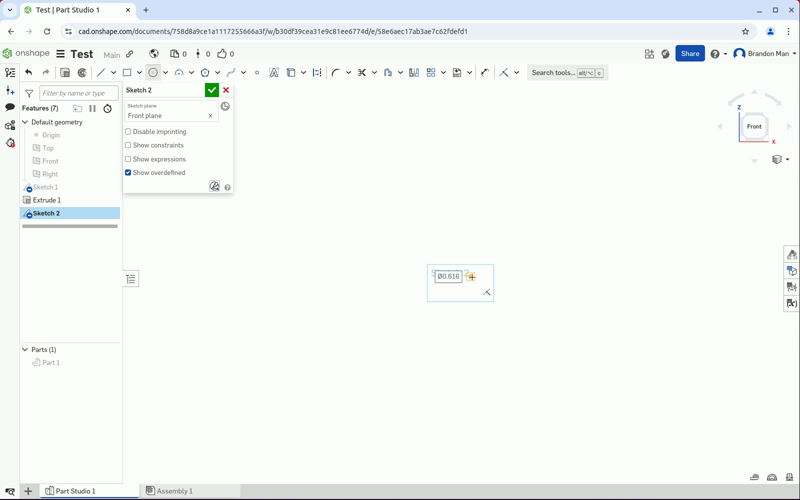
key(esc)
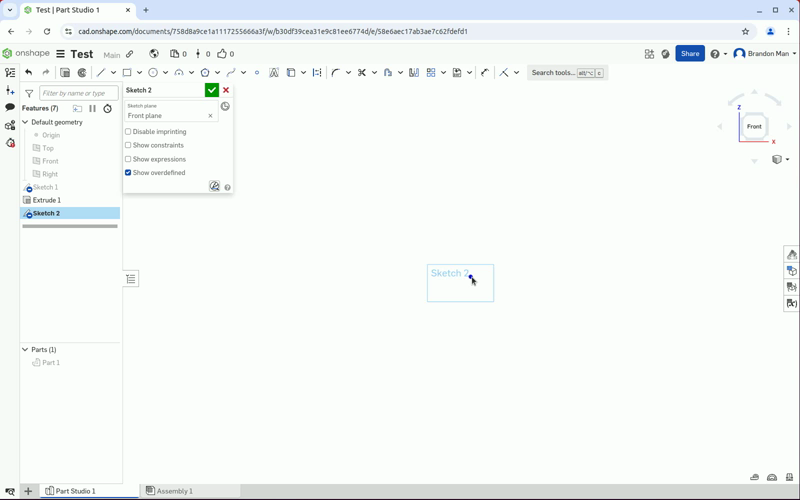
mouse_move(469, 277)
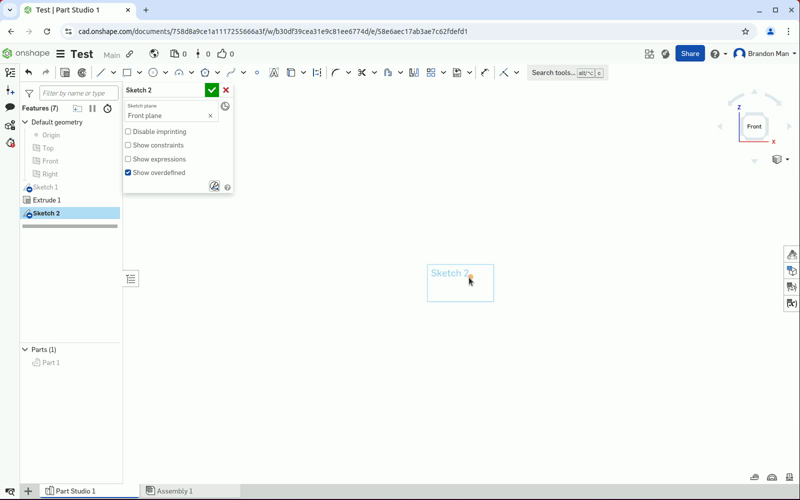
scroll(6)
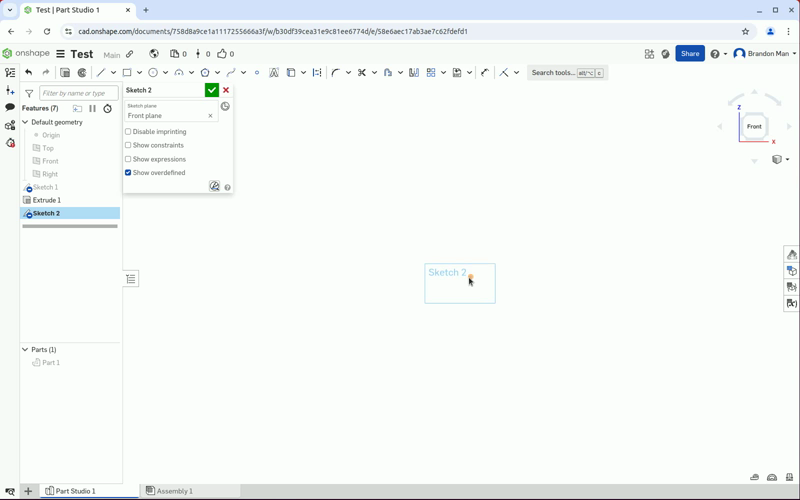
scroll(6)
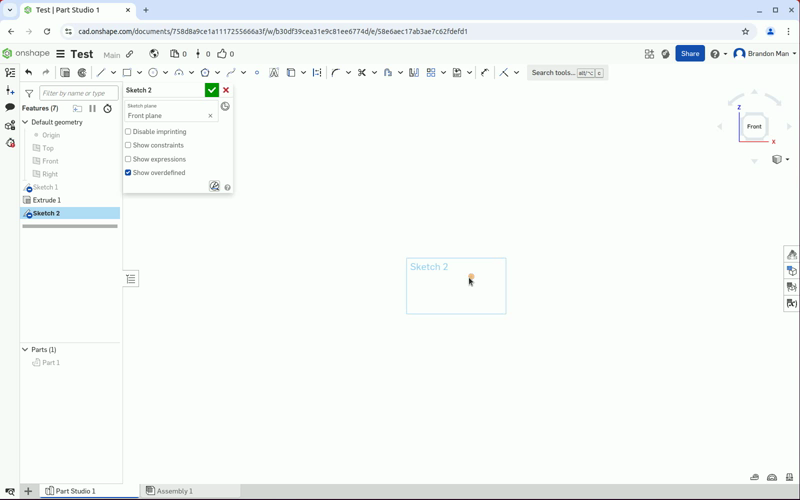
scroll(6)
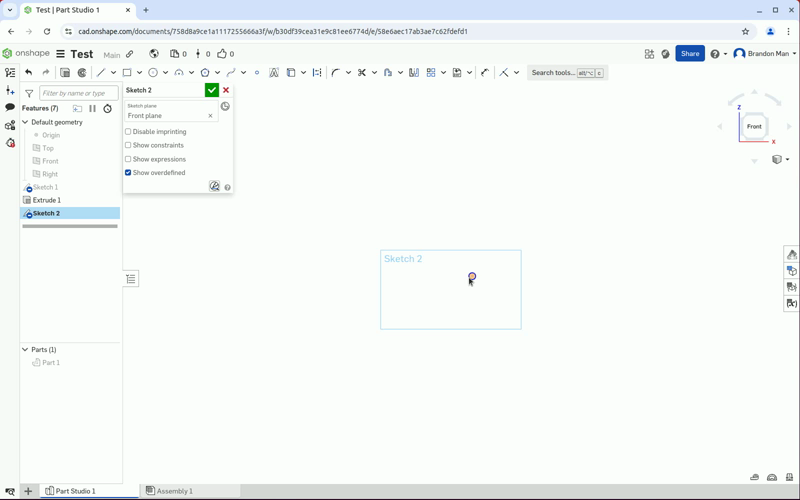
scroll(6)
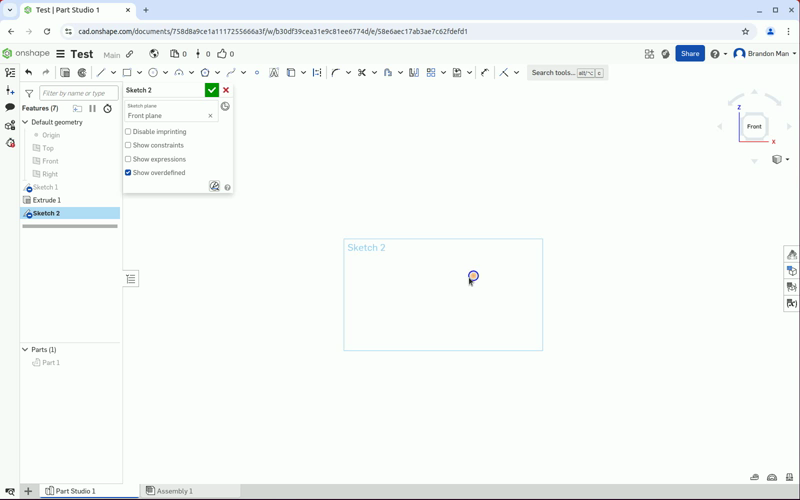
scroll(6)
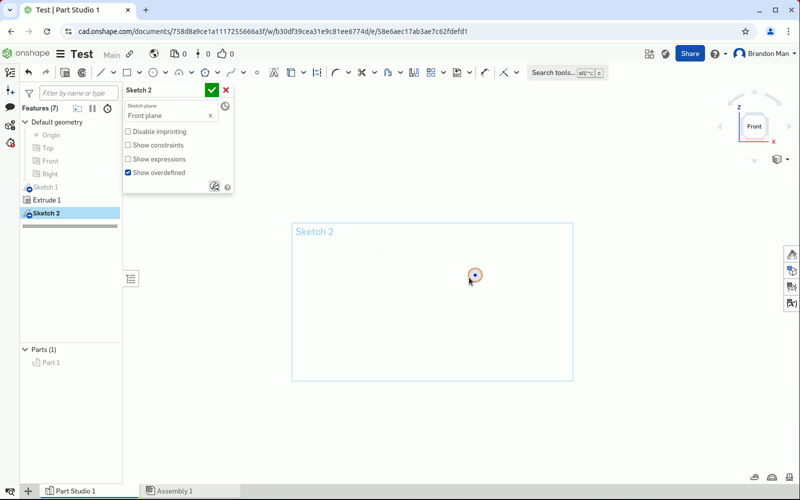
scroll(6)
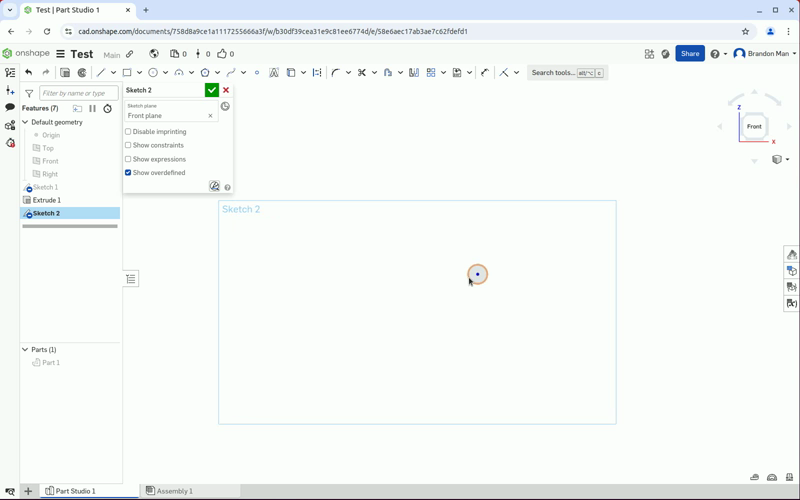
scroll(6)
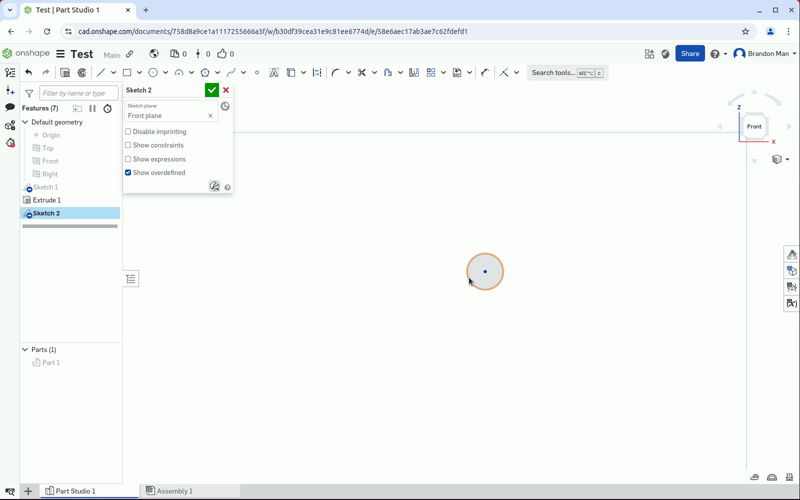
click(469, 277)
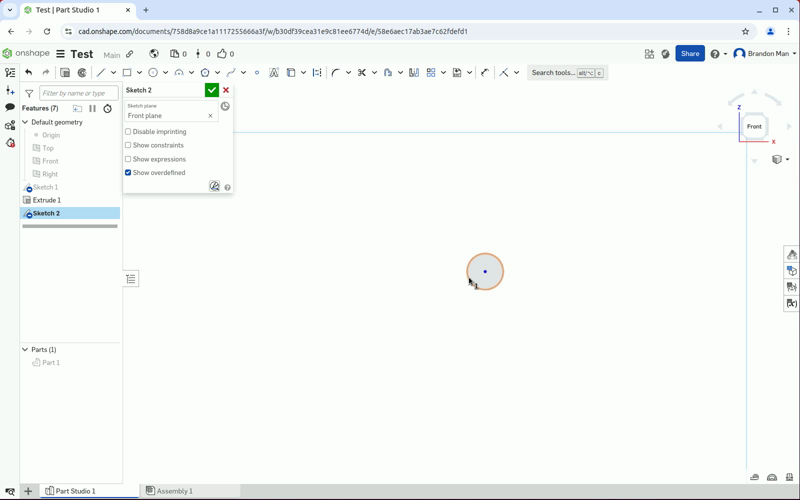
scroll(-6)
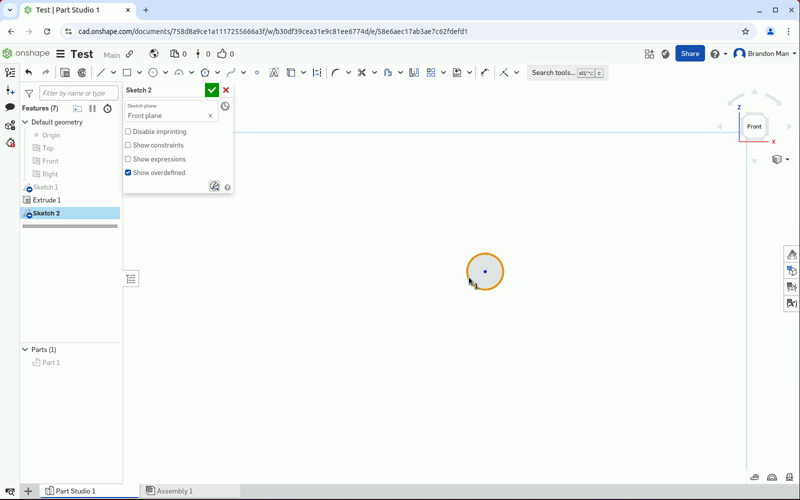
scroll(-6)
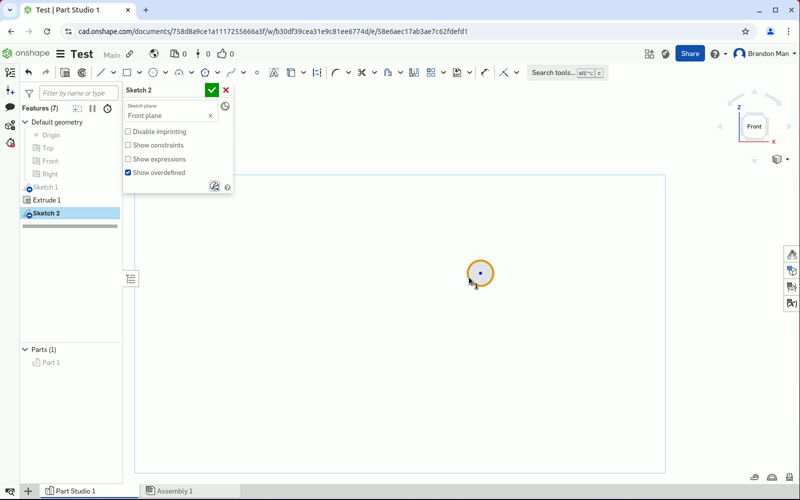
scroll(-6)
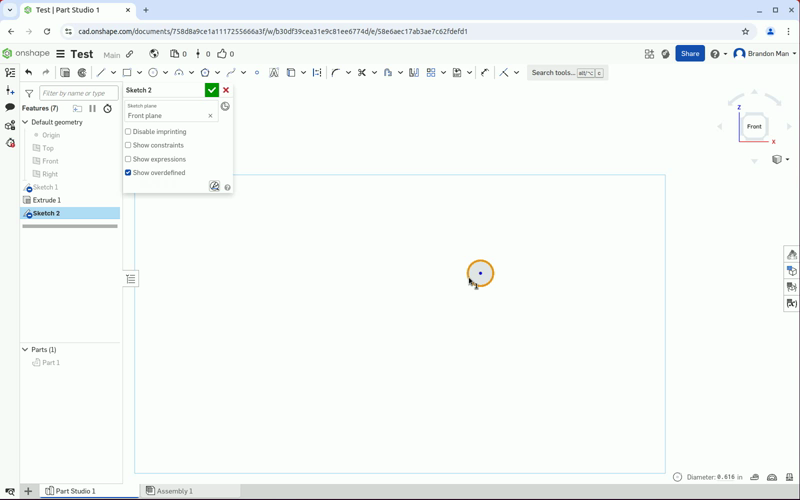
scroll(-6)
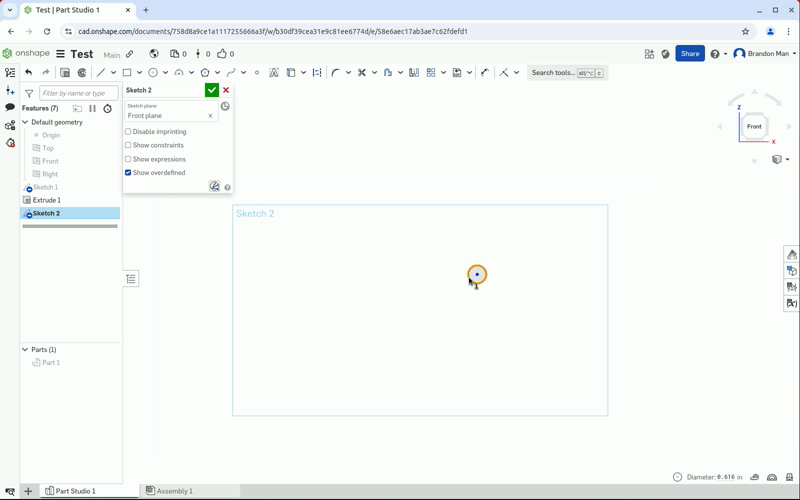
scroll(-6)
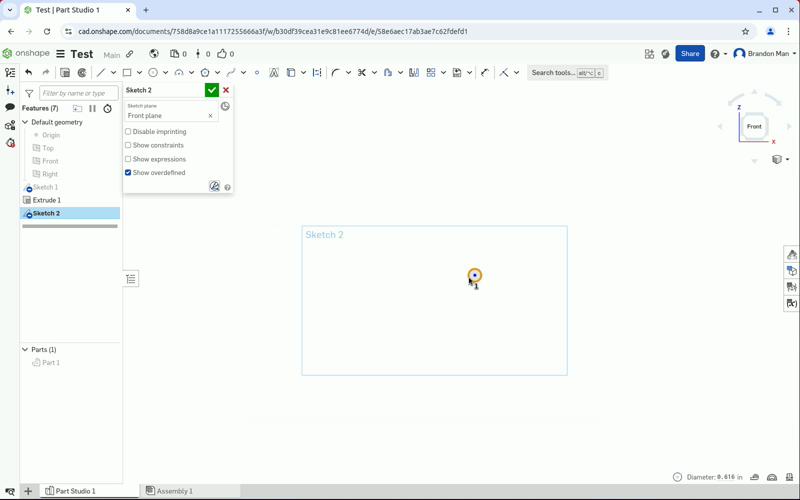
scroll(-6)
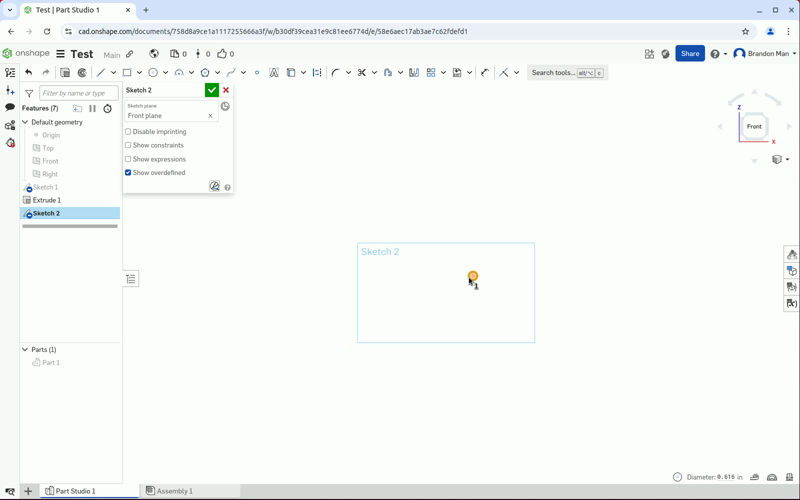
scroll(-6)
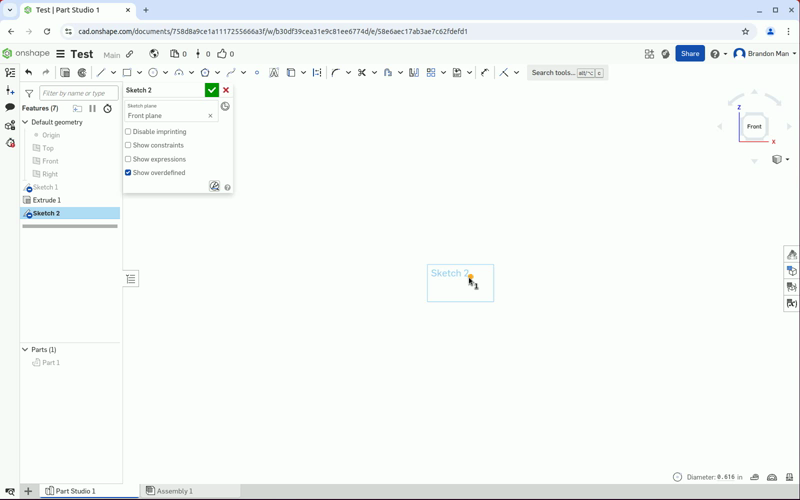
mouse_move(73, 352)
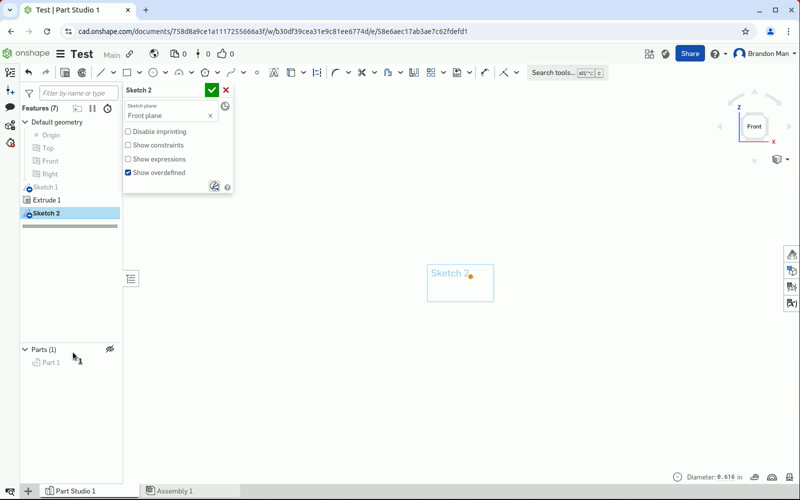
key(shift+y)
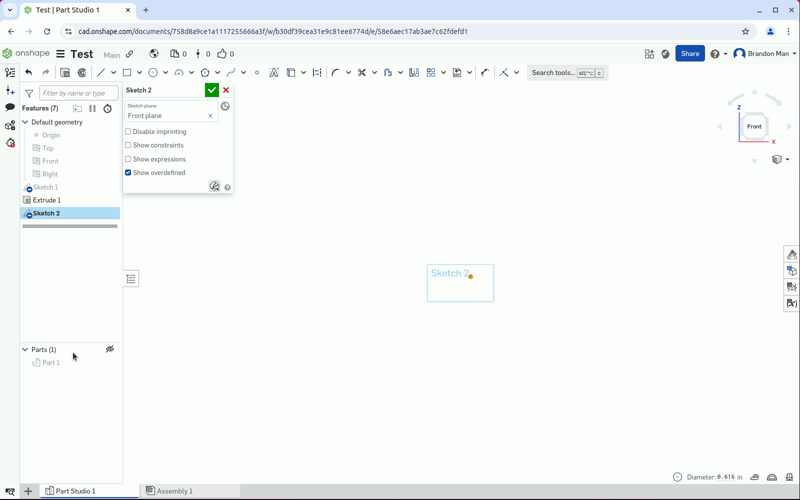
key(shift+e)
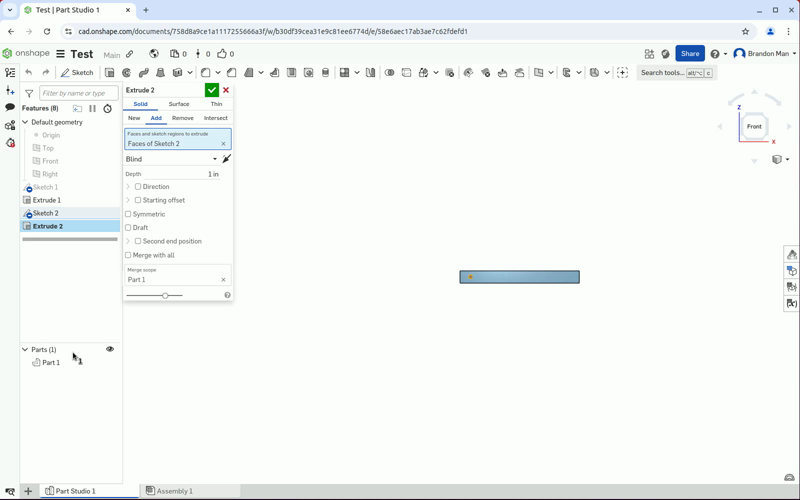
mouse_move(143, 106)
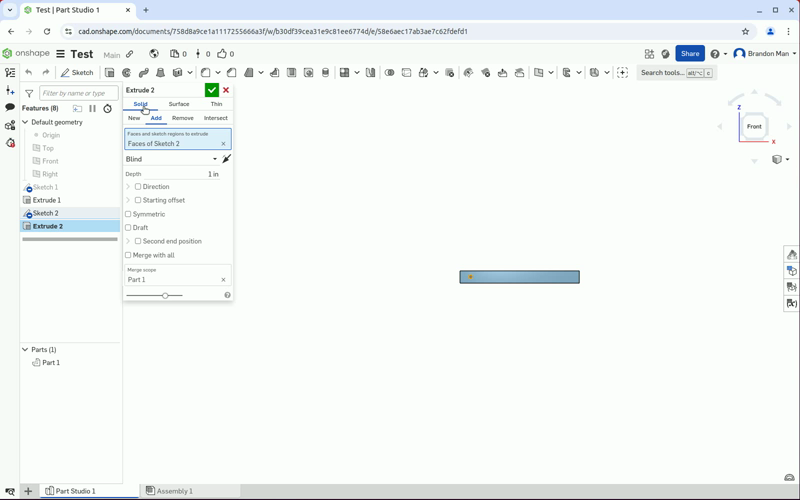
click(143, 106)
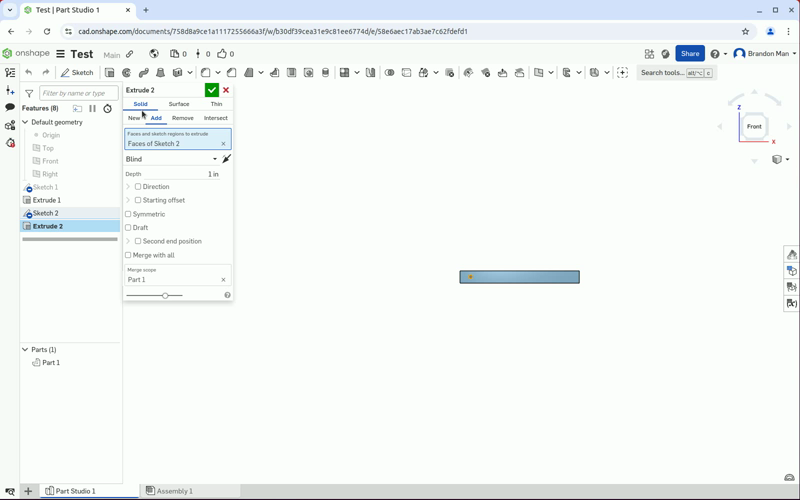
mouse_move(137, 120)
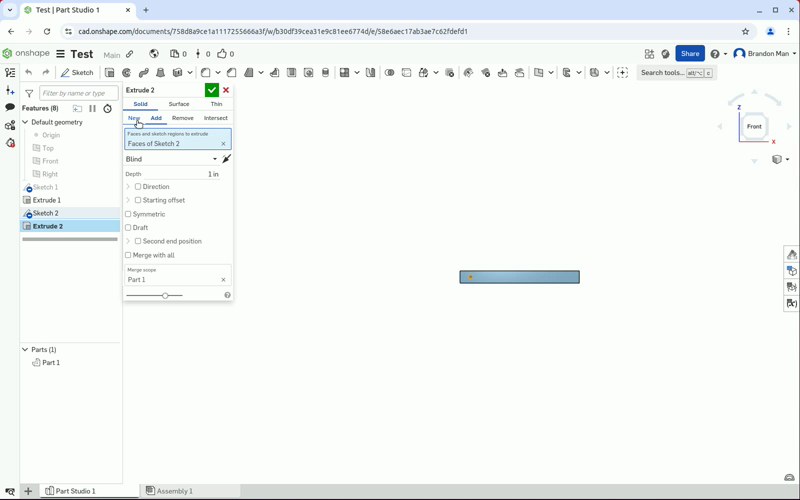
click(137, 120)
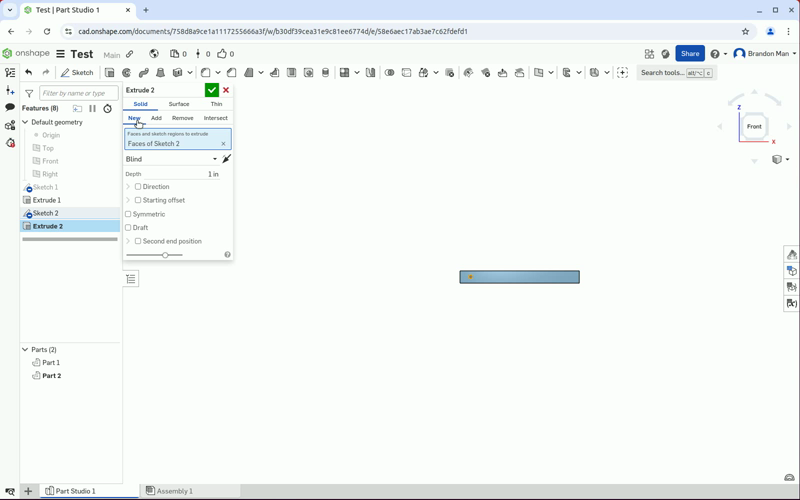
key(tab, 4)
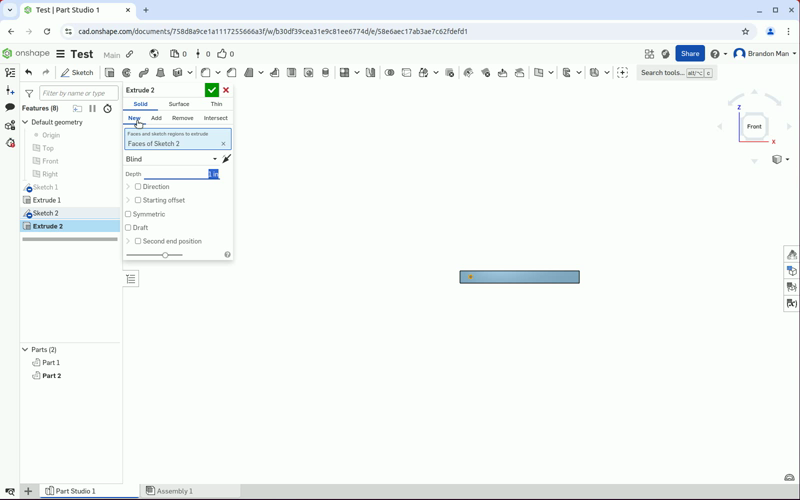
text(1.926)
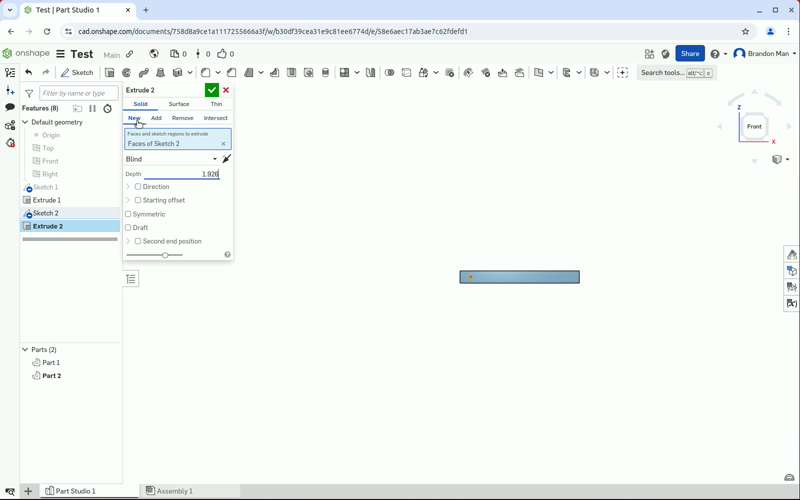
key(enter)
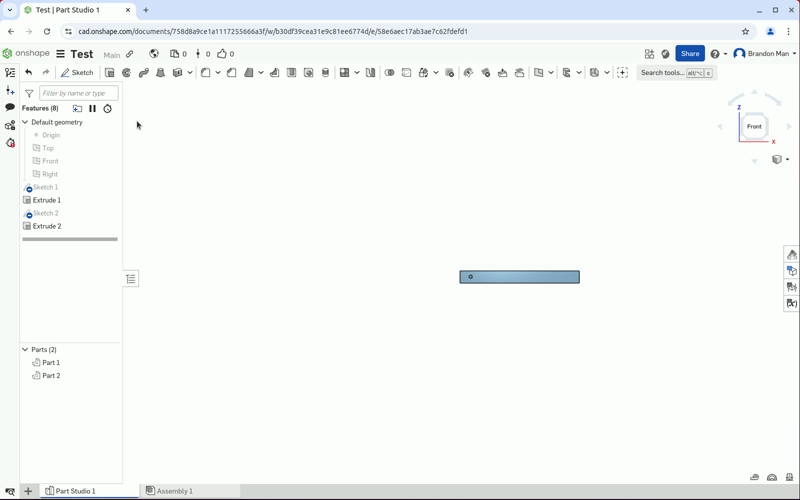
key(shift+h)
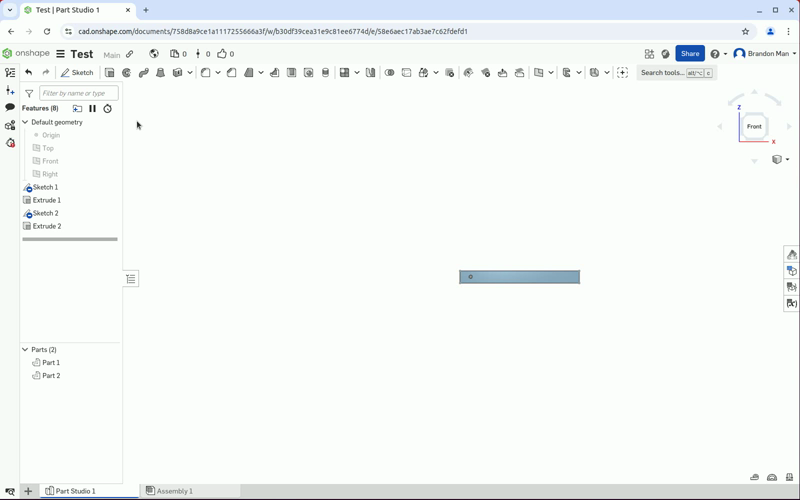
key(shift+h)
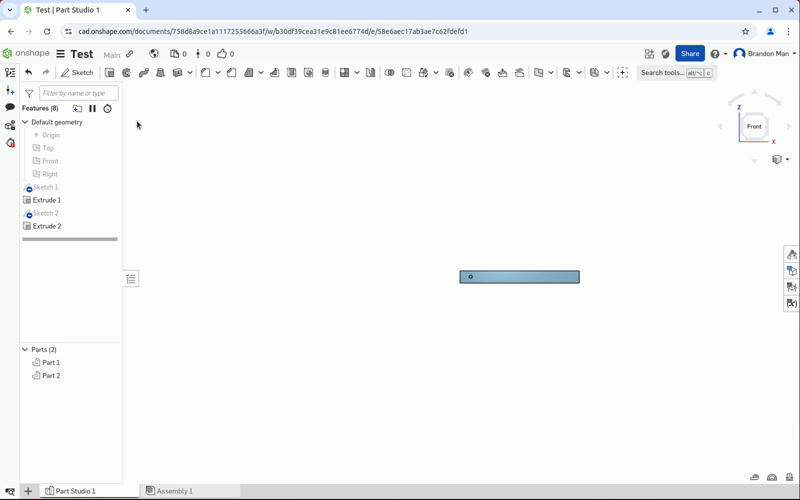
mouse_move(73, 189)
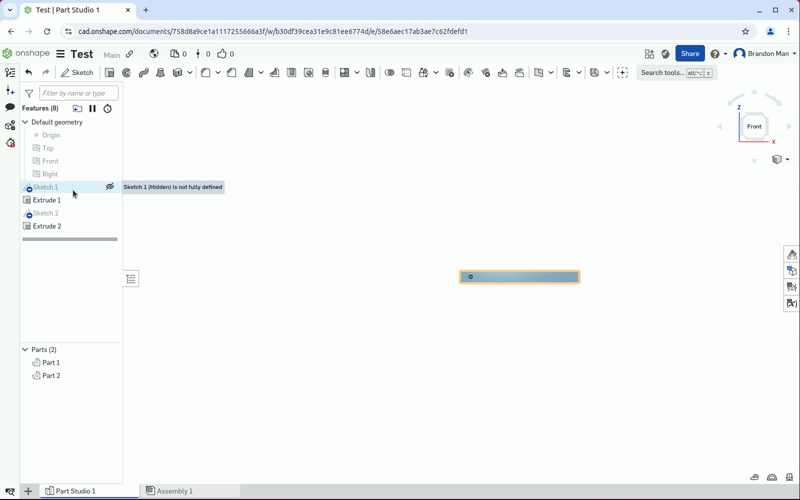
click(73, 189)
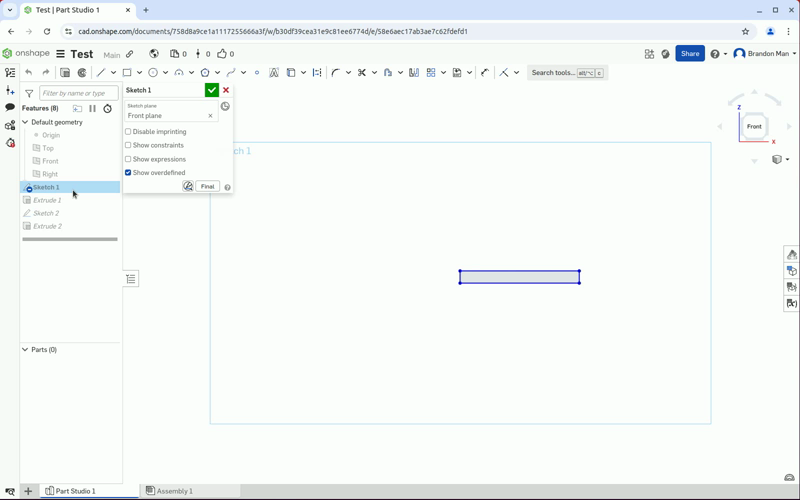
mouse_move(229, 92)
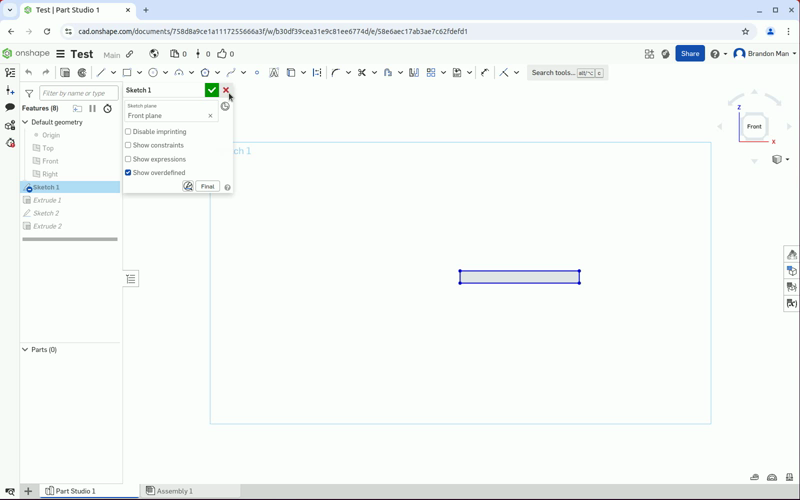
click(229, 92)
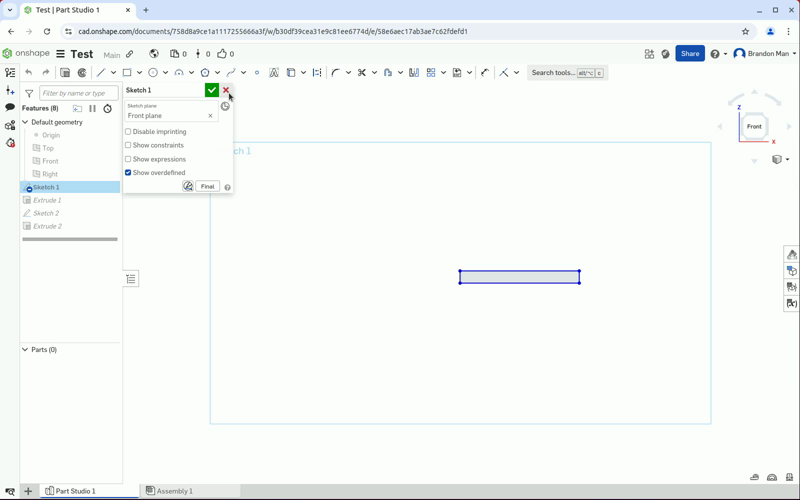
key(shift+s)
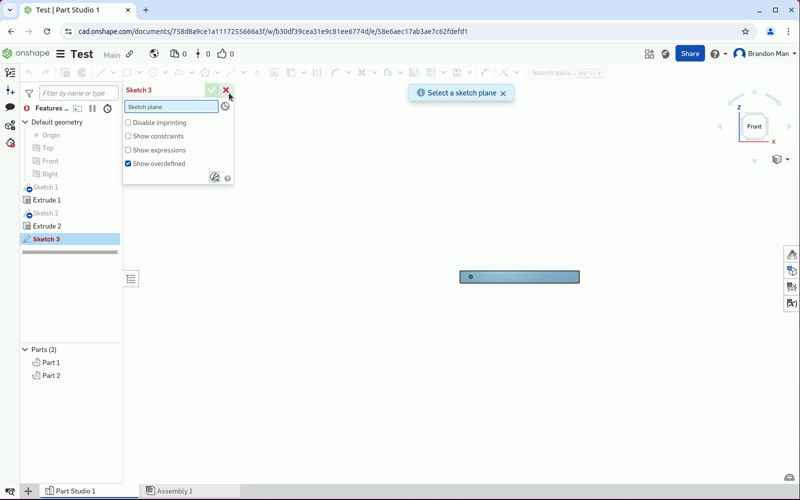
mouse_move(73, 163)
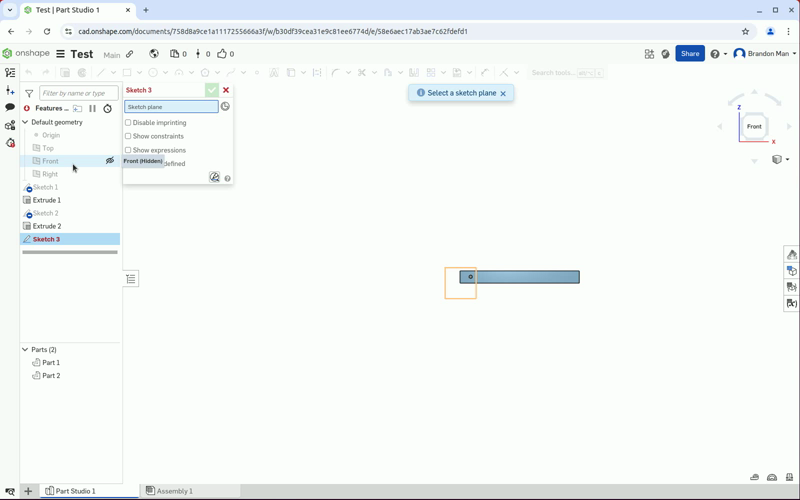
click(73, 163)
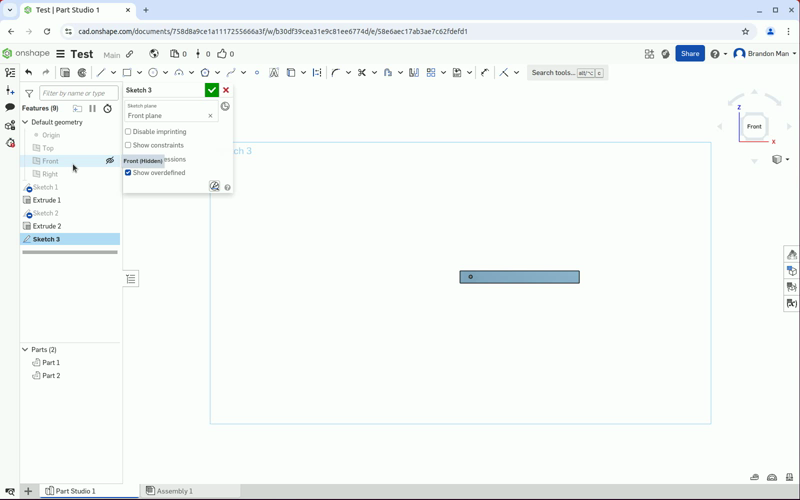
mouse_move(73, 352)
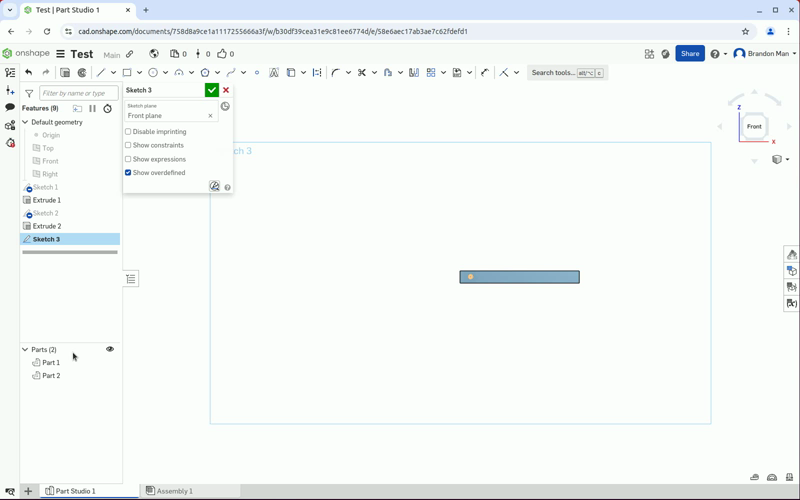
key(y)
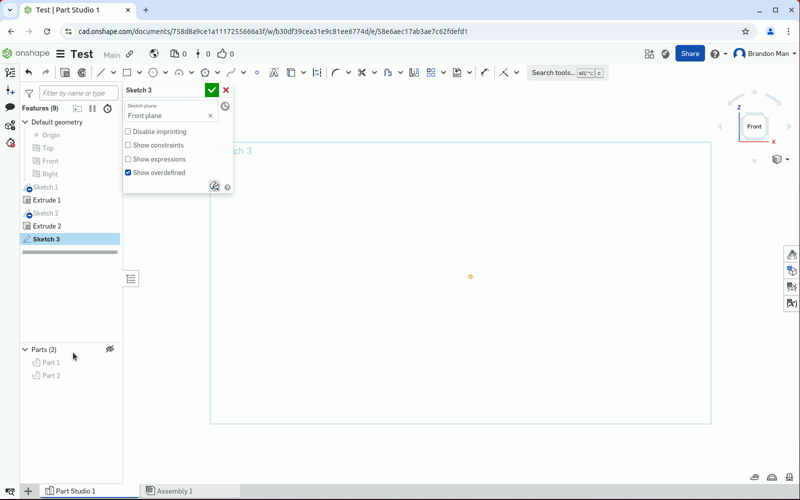
key(c)
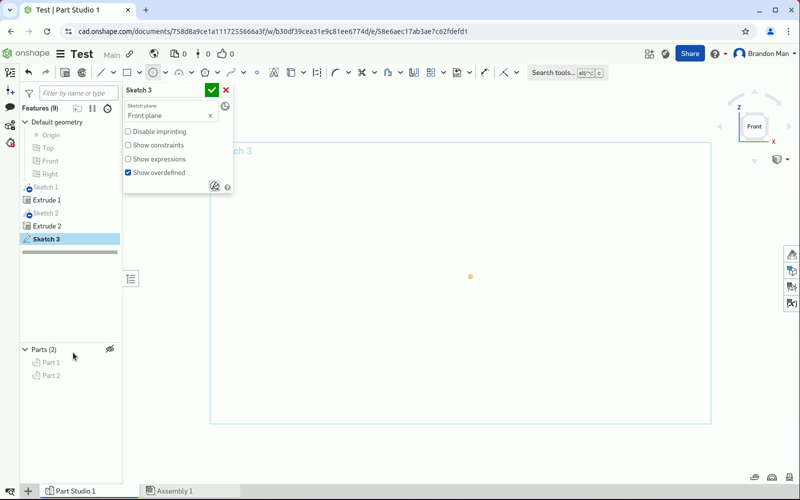
key_down(shift)
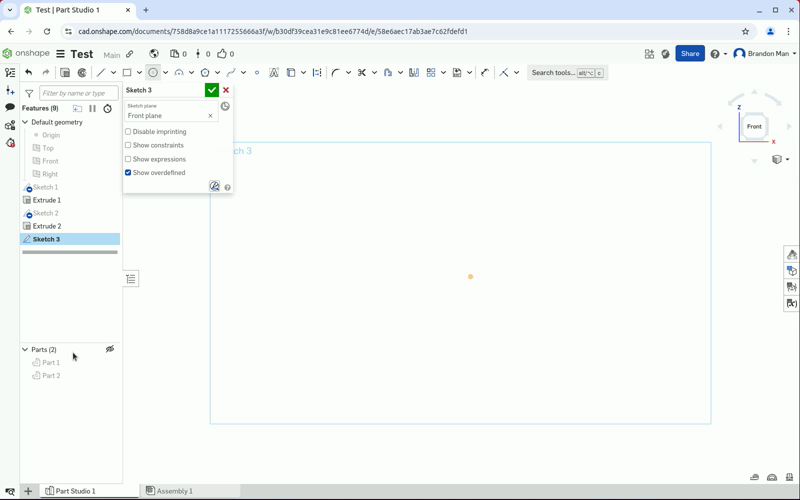
mouse_move(486, 276)
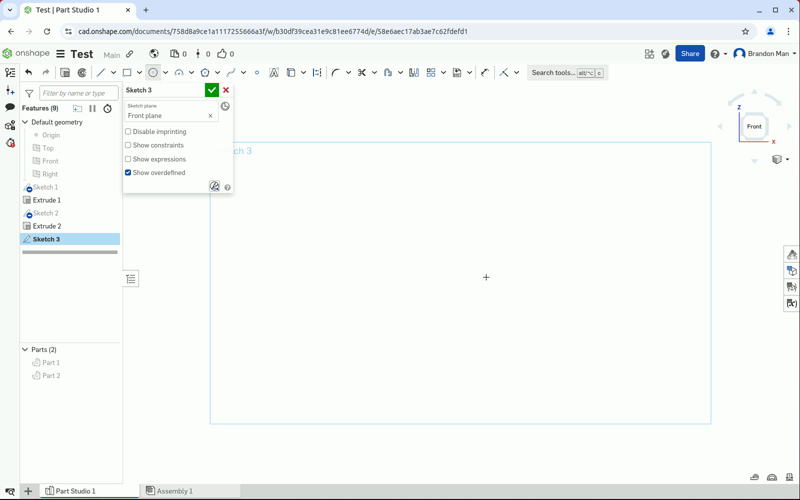
click(486, 276)
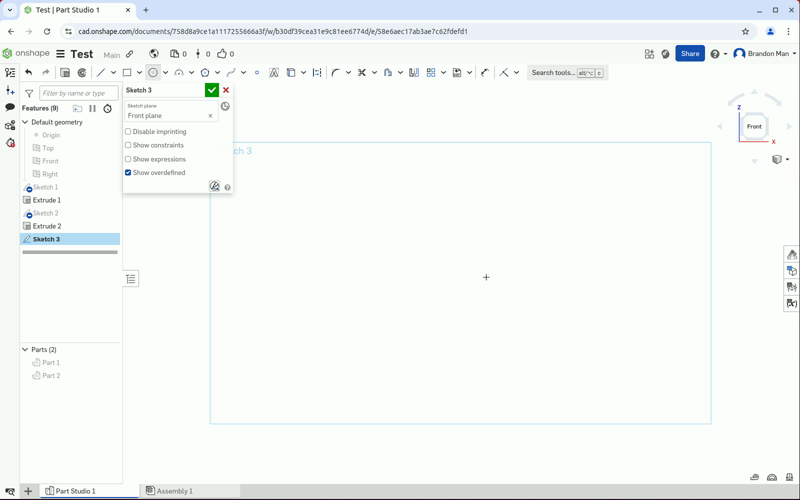
key_up(shift)
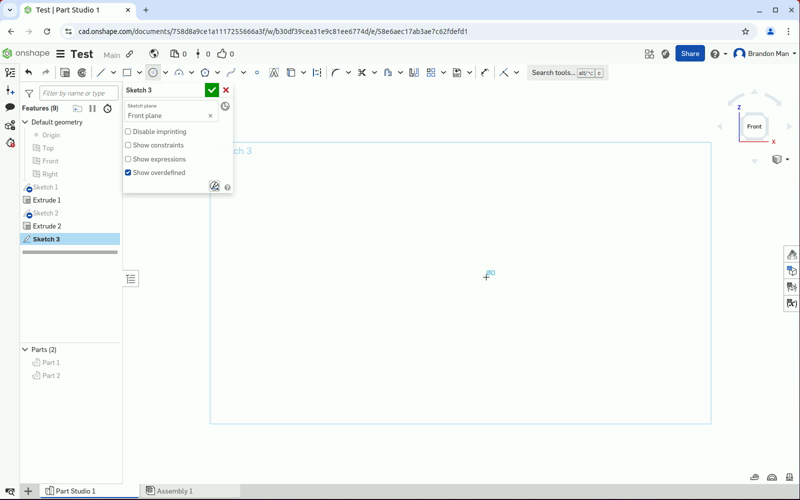
mouse_move(487, 276)
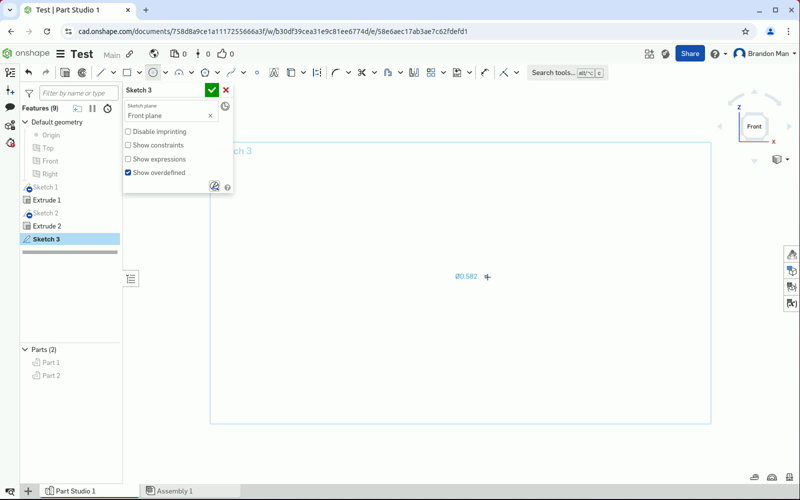
scroll(6)
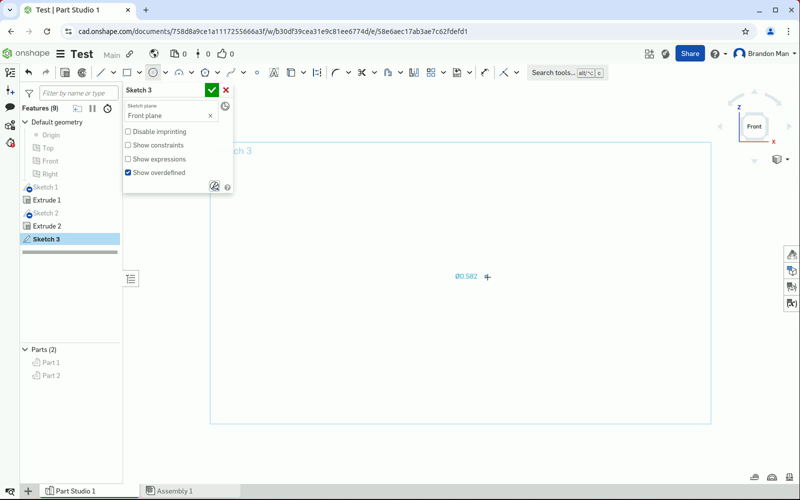
scroll(6)
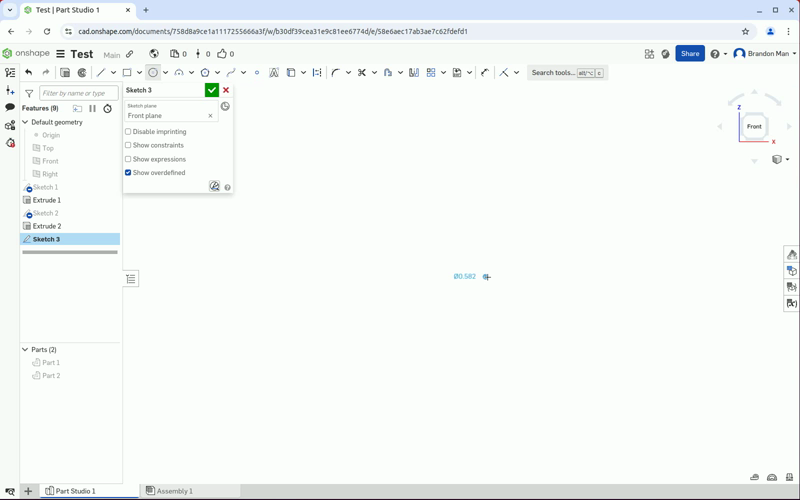
scroll(6)
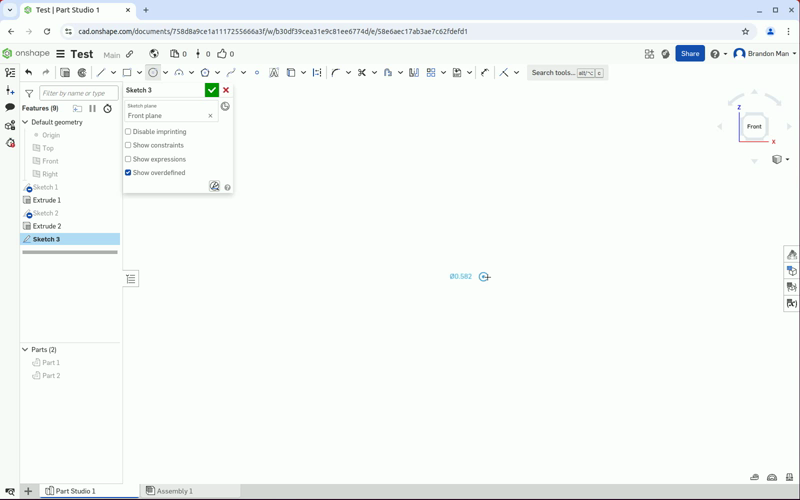
scroll(6)
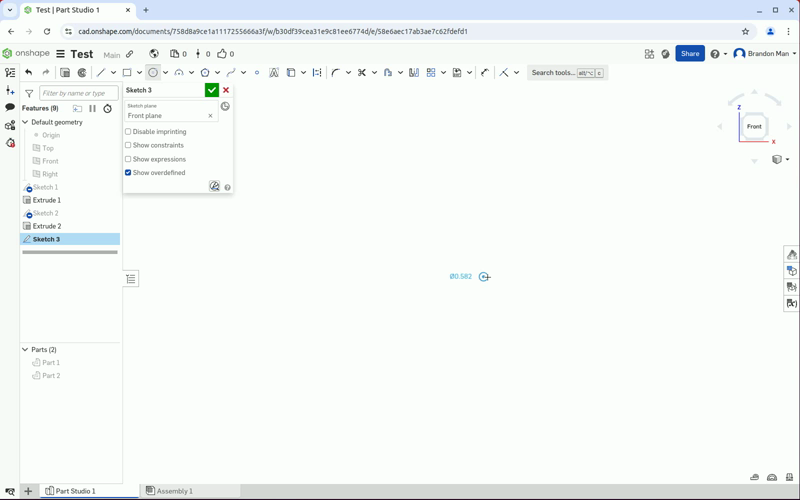
scroll(6)
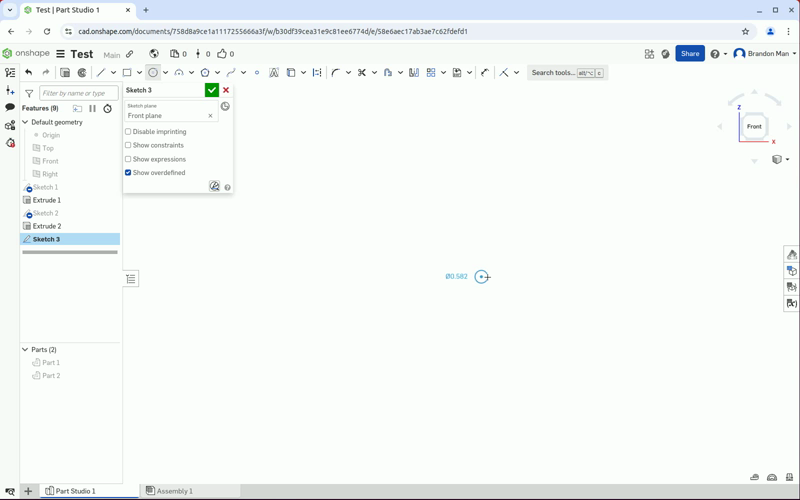
scroll(6)
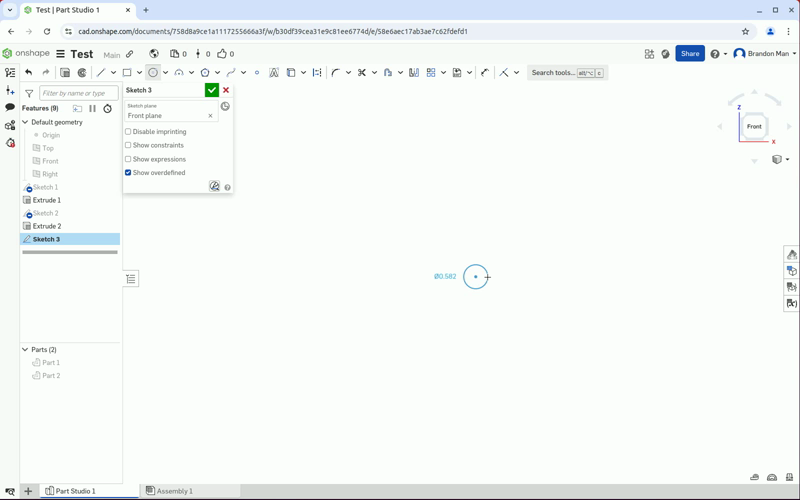
scroll(6)
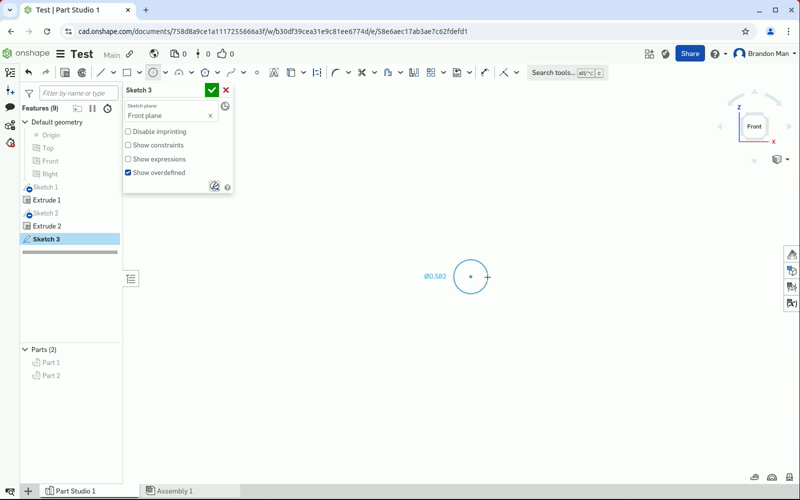
click(487, 276)
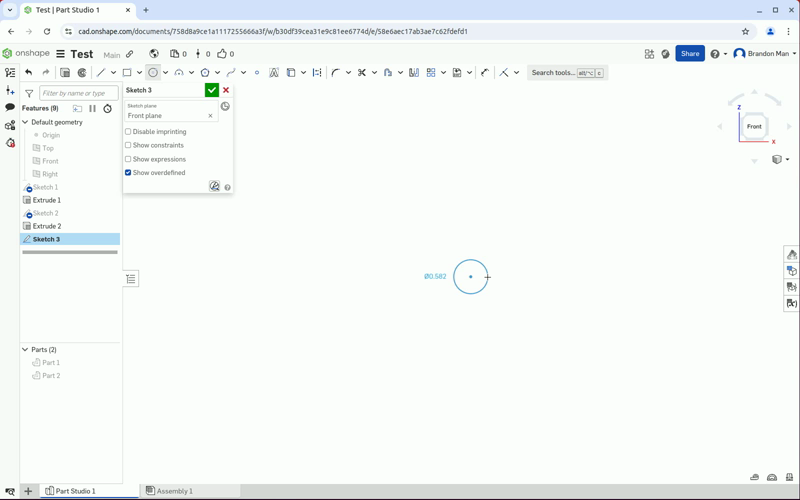
scroll(-6)
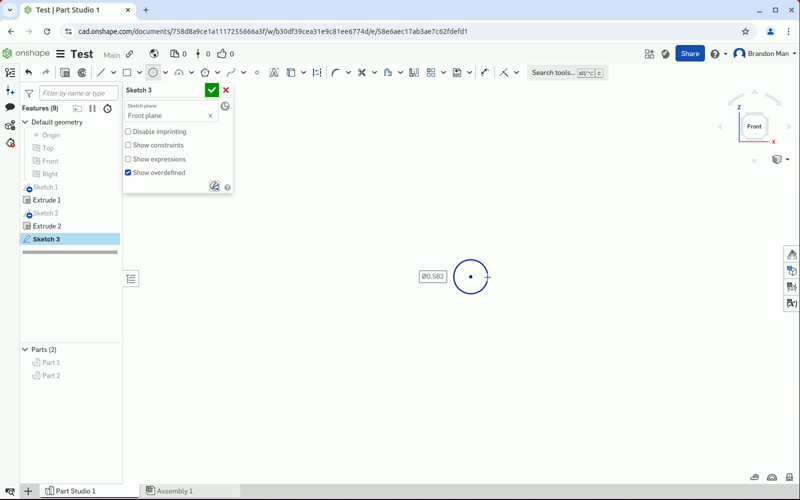
scroll(-6)
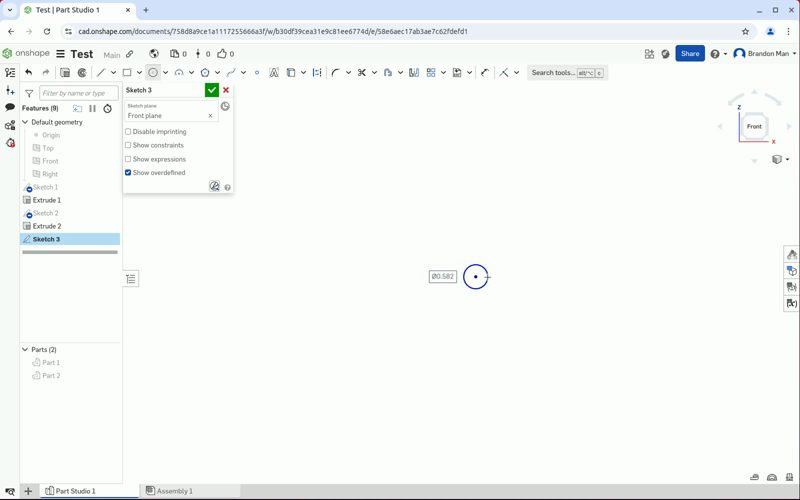
scroll(-6)
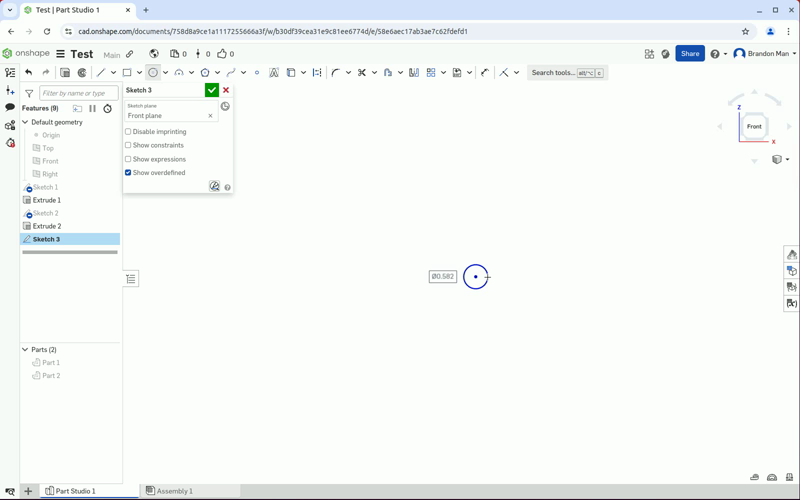
scroll(-6)
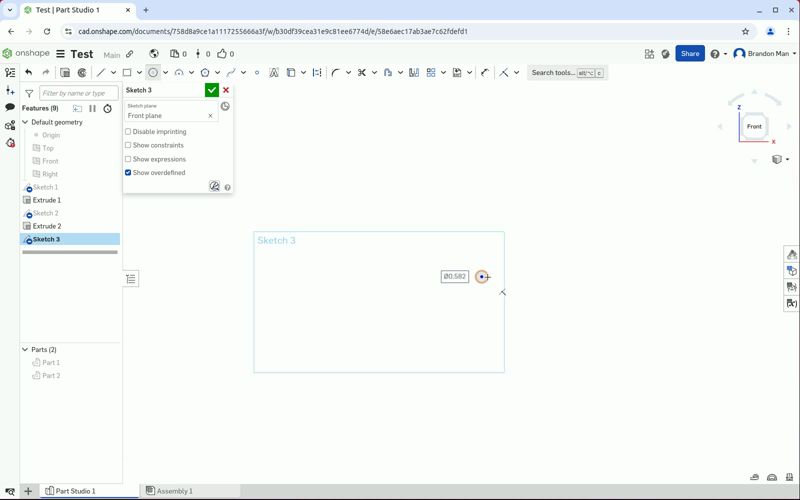
scroll(-6)
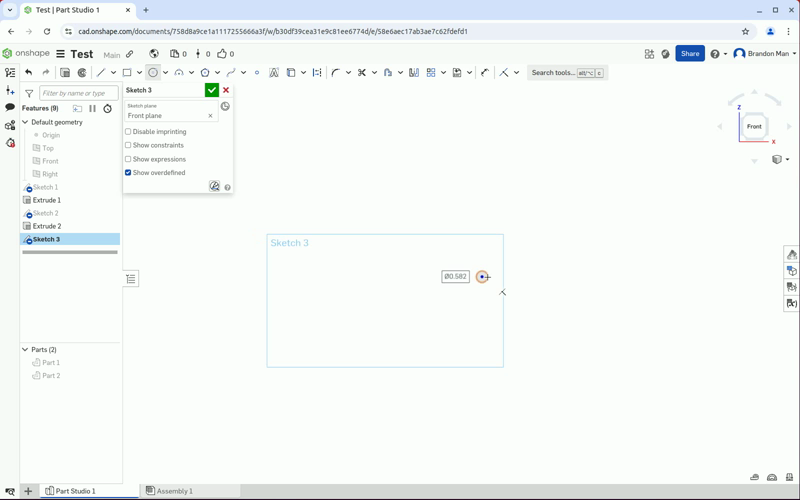
scroll(-6)
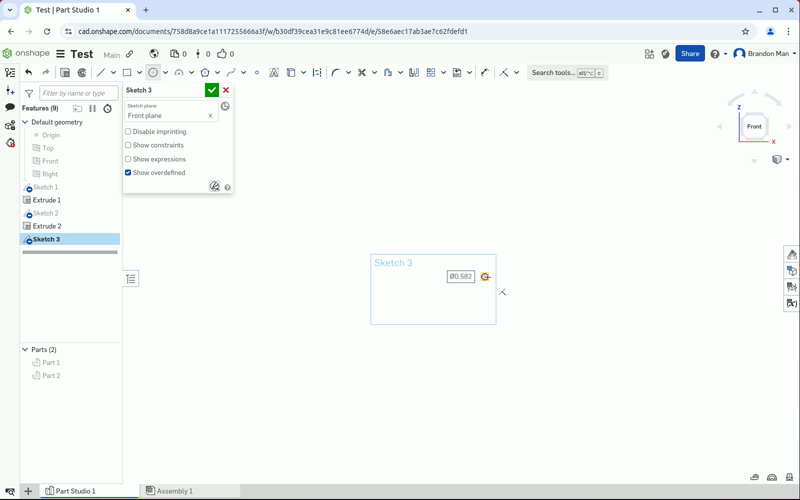
scroll(-6)
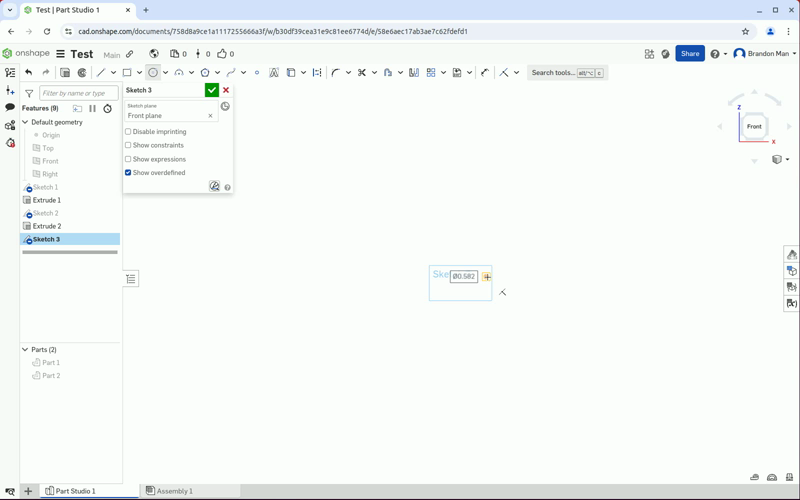
key(esc)
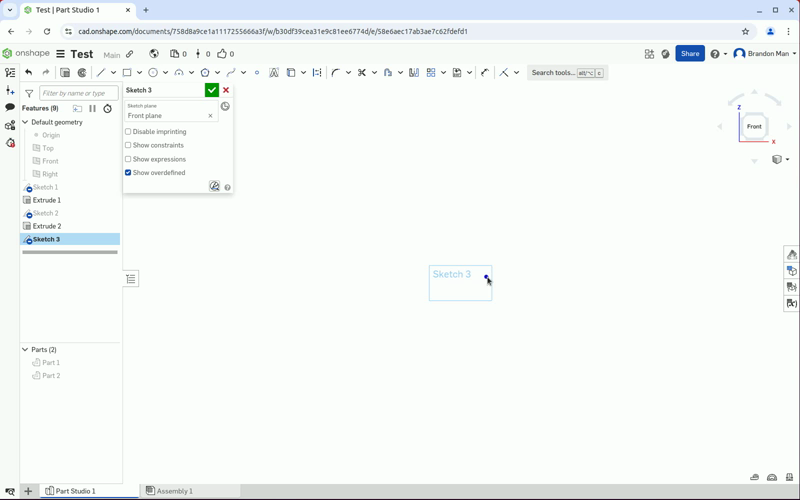
mouse_move(486, 275)
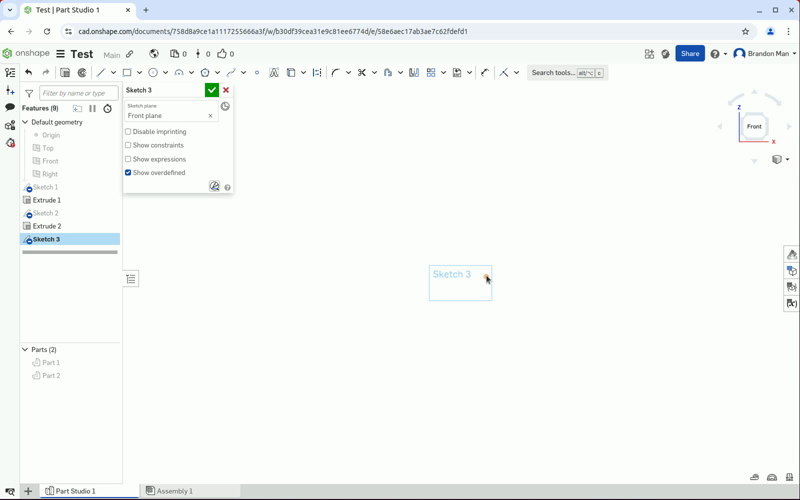
scroll(6)
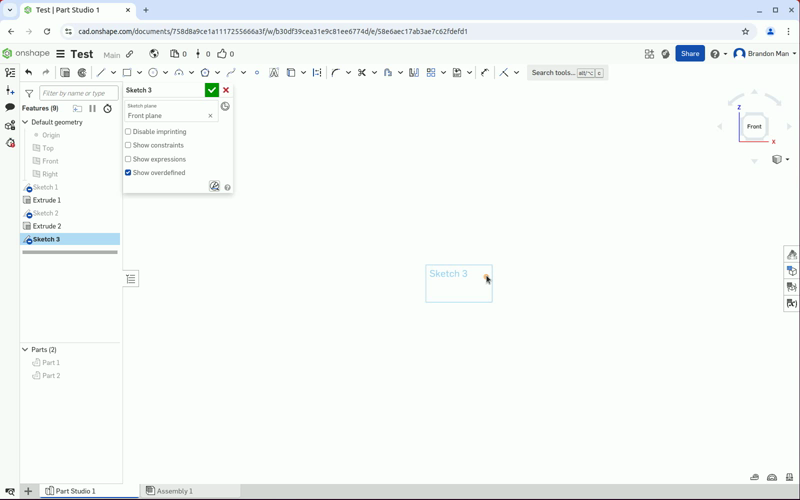
scroll(6)
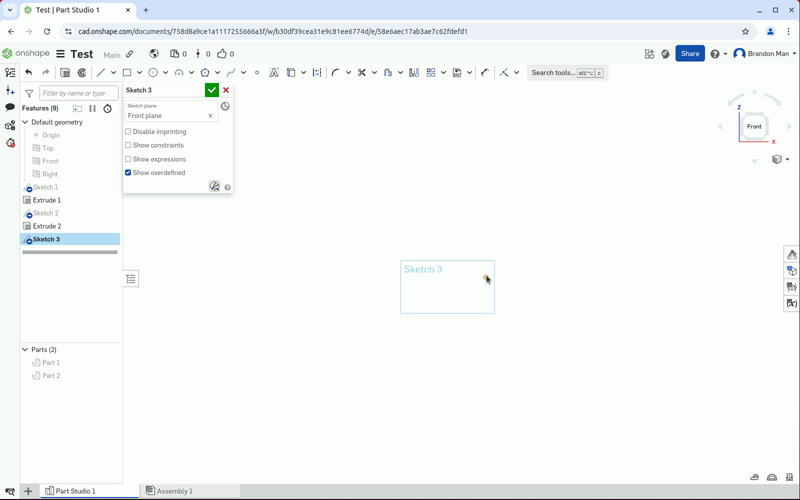
scroll(6)
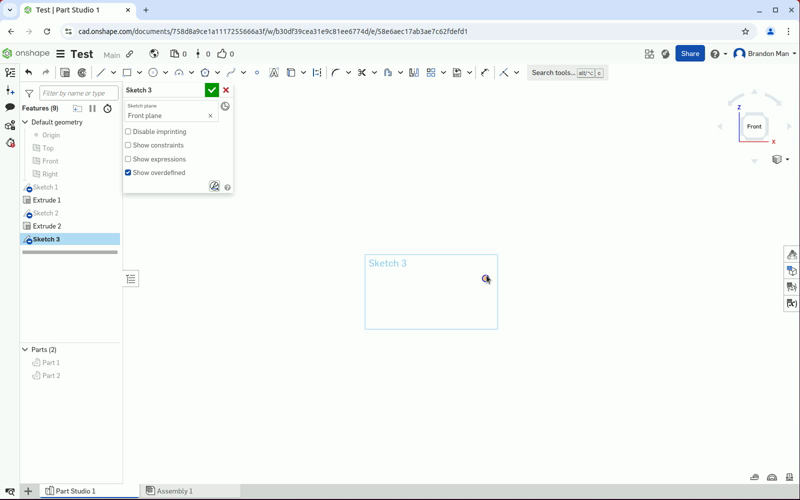
scroll(6)
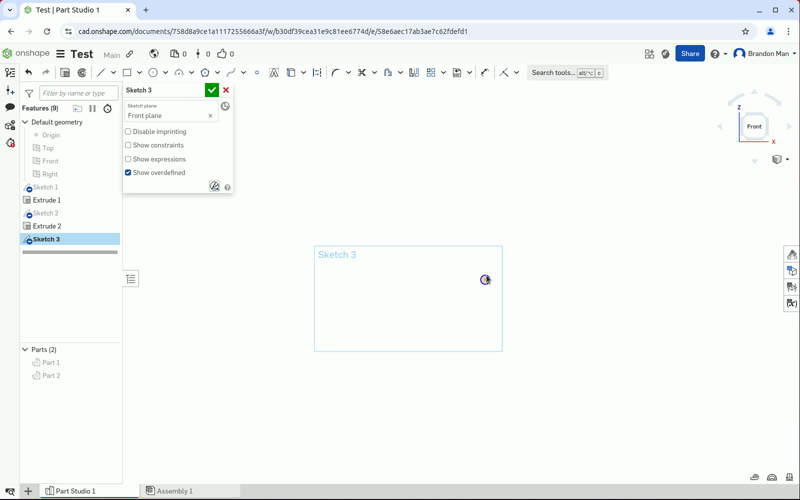
scroll(6)
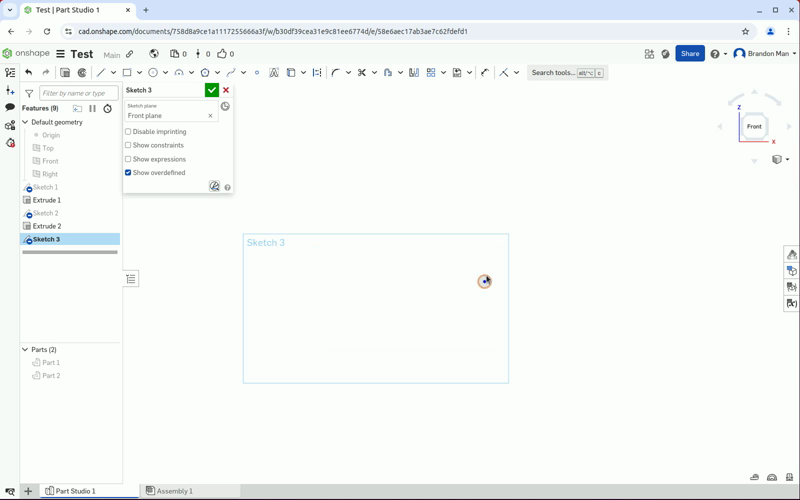
scroll(6)
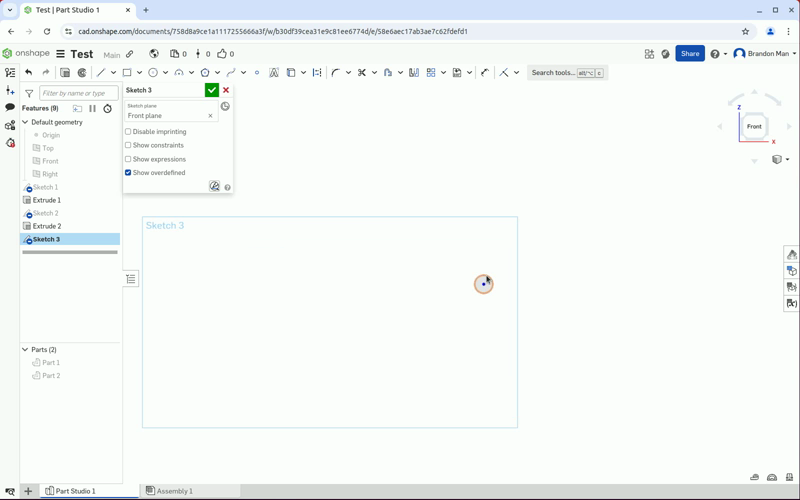
scroll(6)
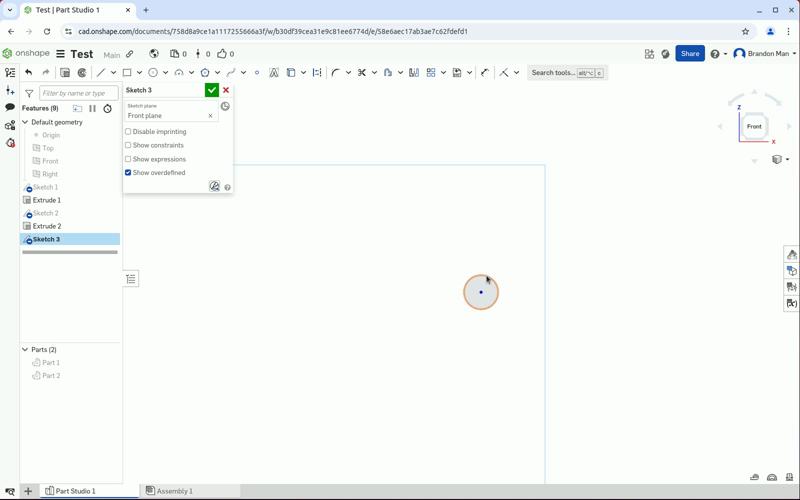
click(486, 275)
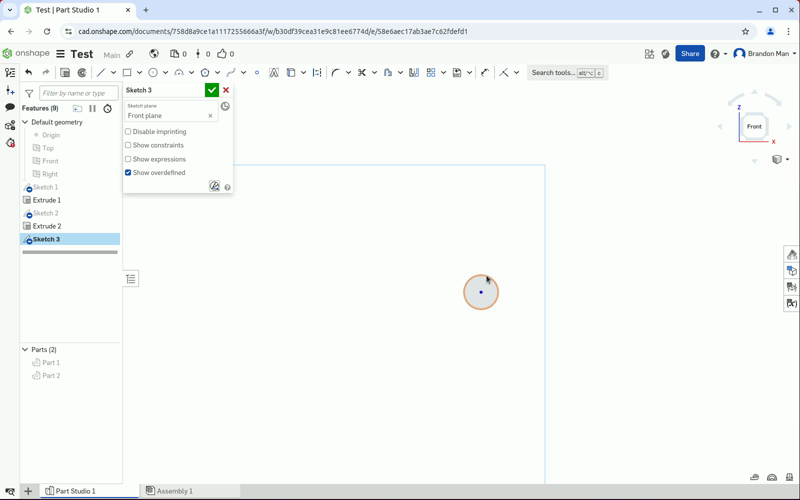
scroll(-6)
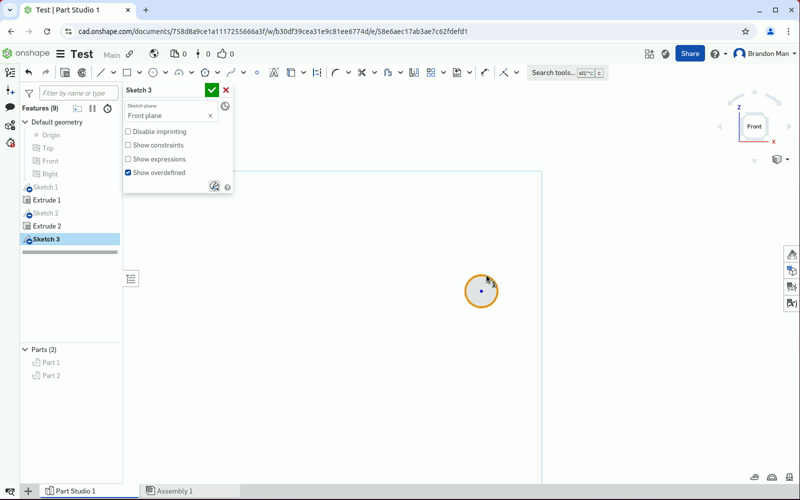
scroll(-6)
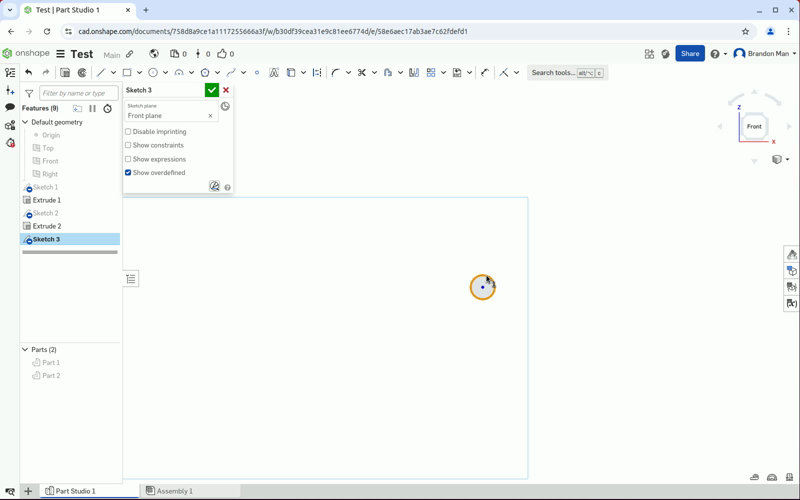
scroll(-6)
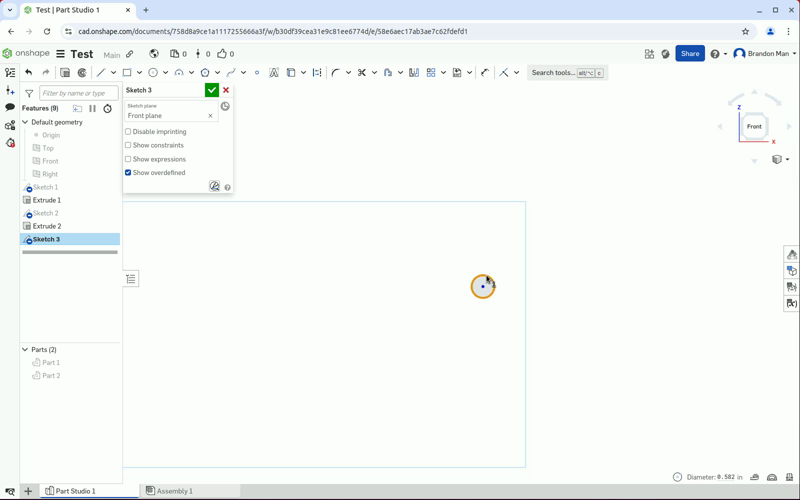
scroll(-6)
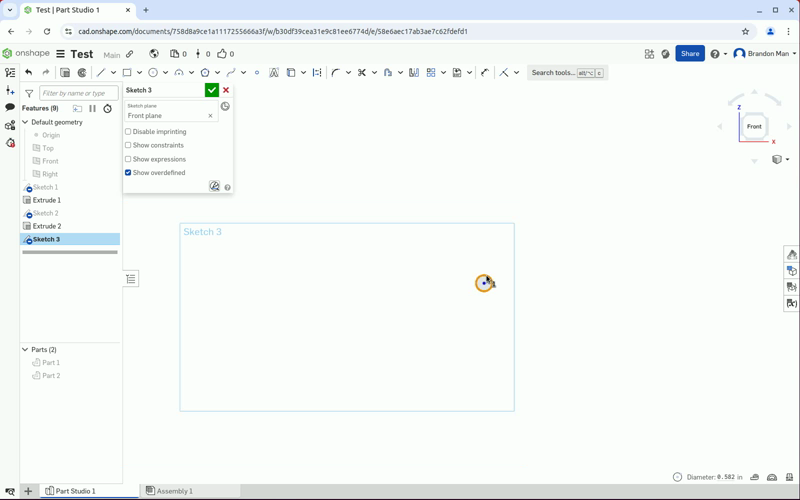
scroll(-6)
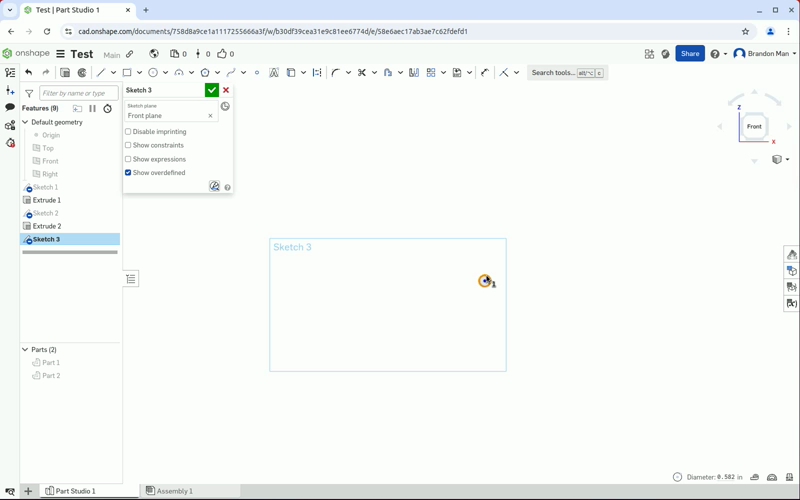
scroll(-6)
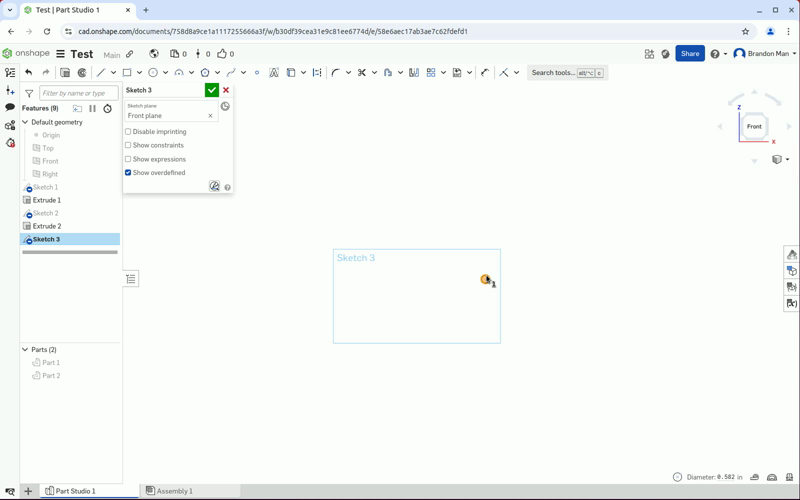
scroll(-6)
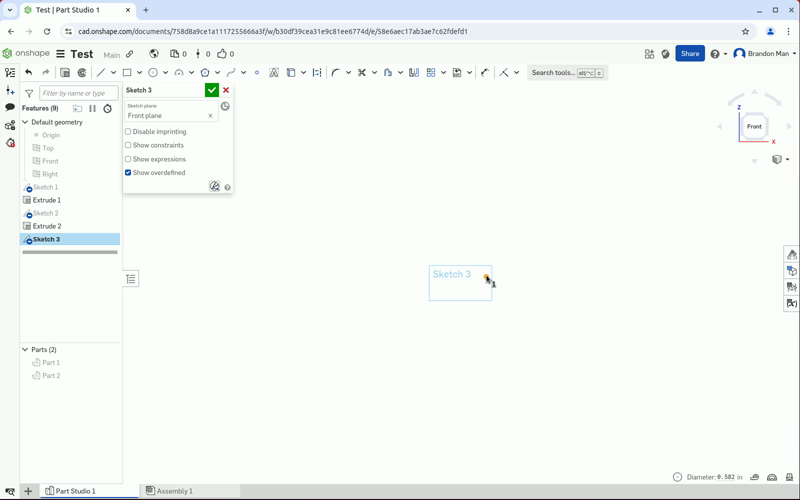
mouse_move(73, 352)
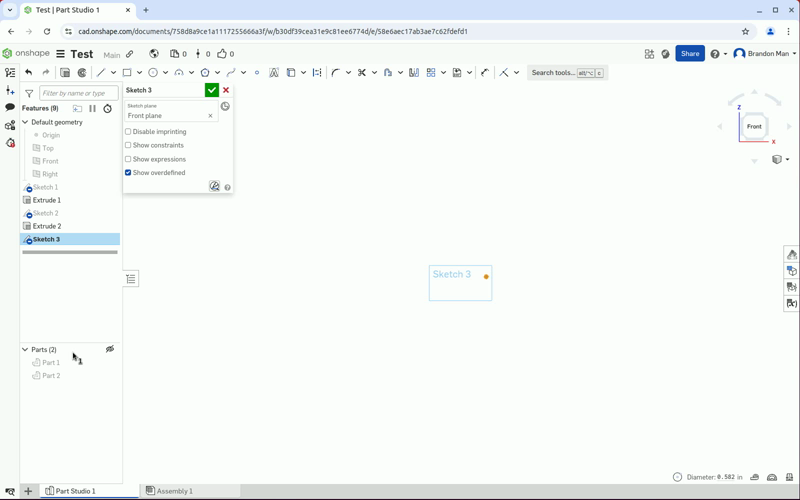
key(shift+y)
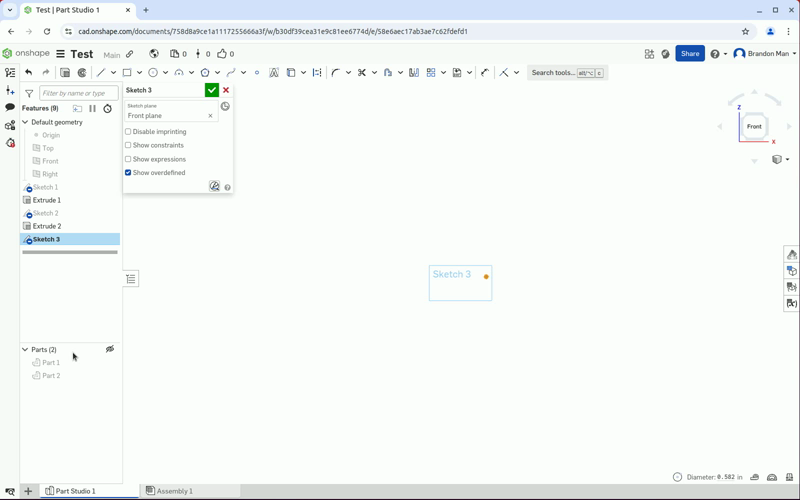
key(shift+e)
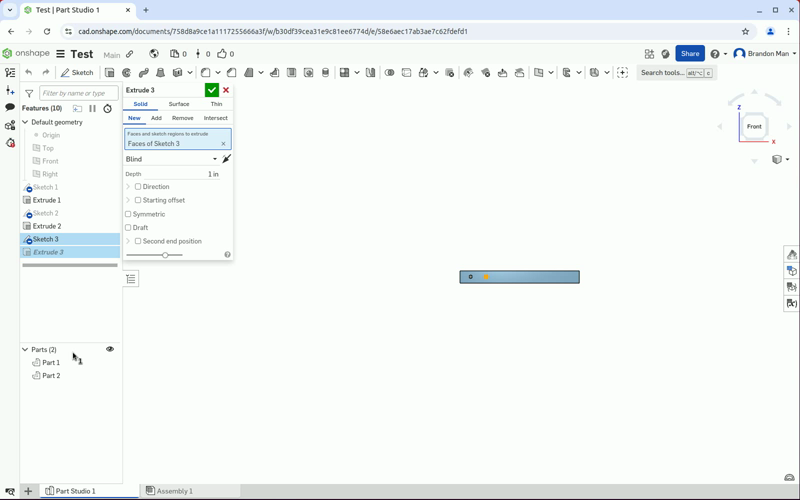
mouse_move(143, 106)
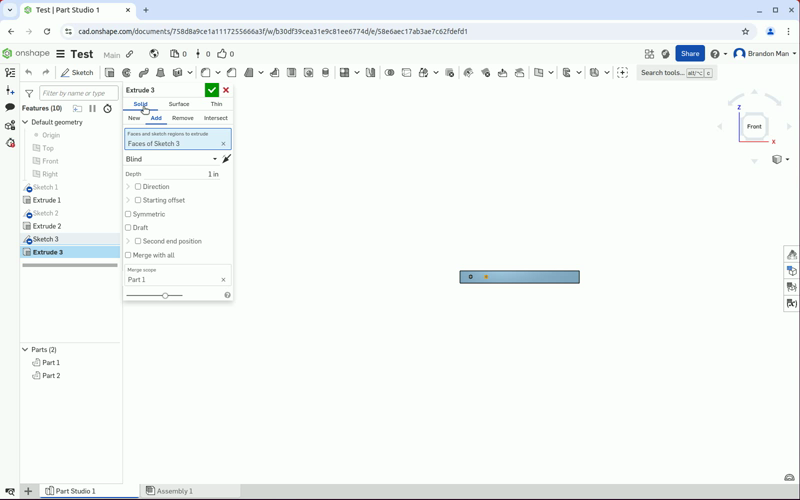
click(143, 106)
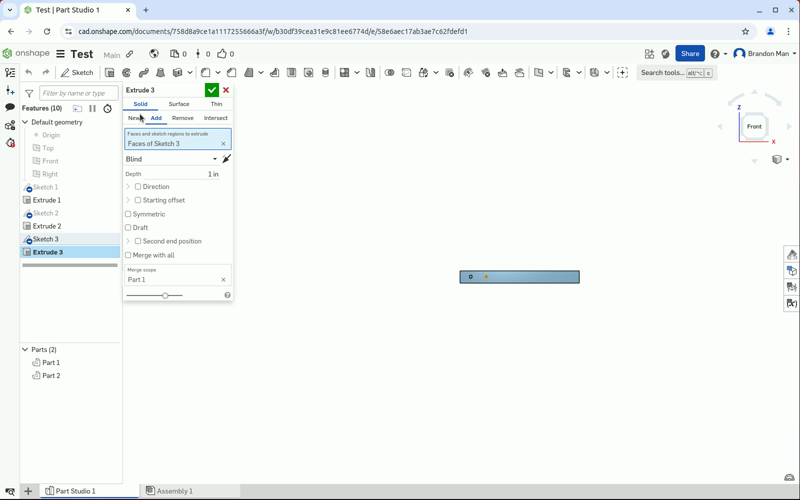
mouse_move(137, 120)
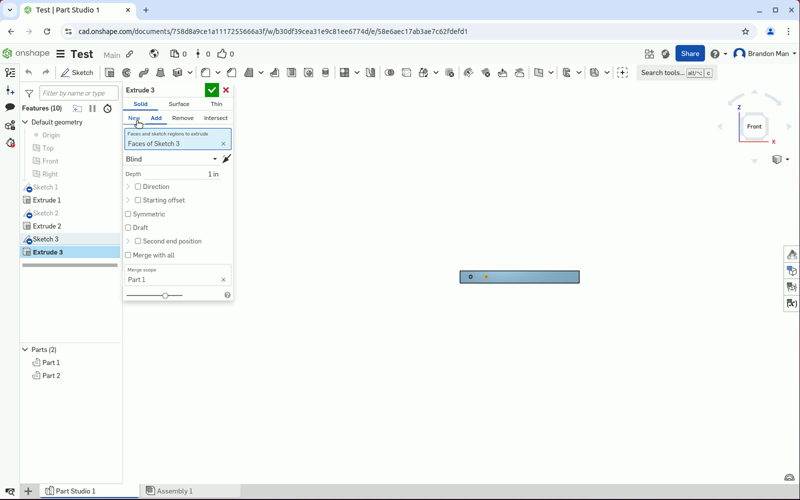
click(137, 120)
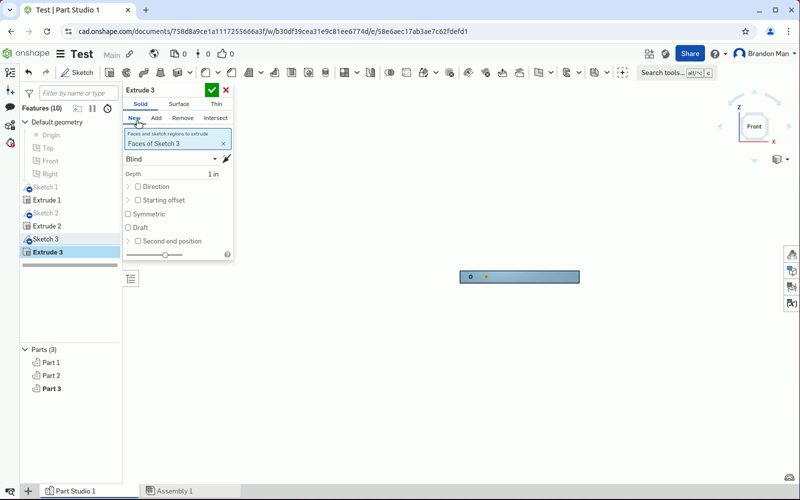
key(tab, 4)
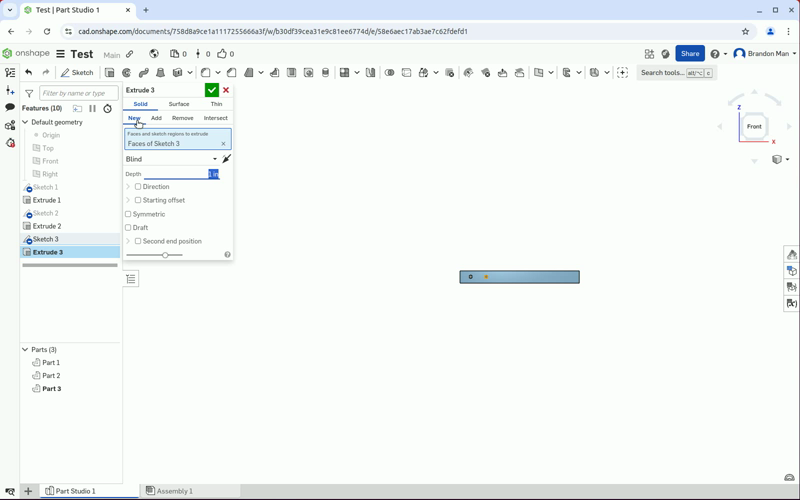
text(1.926)
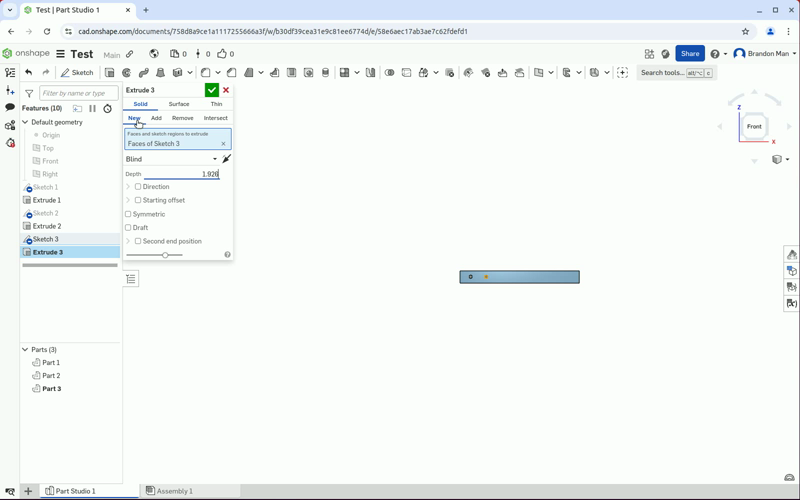
key(enter)
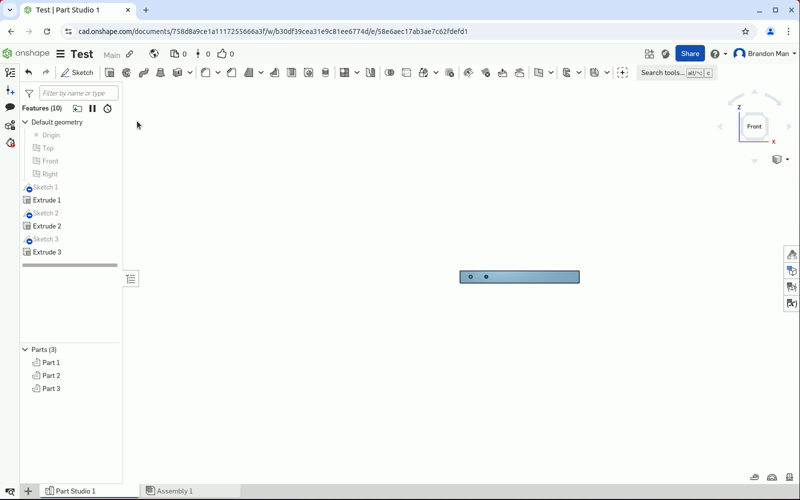
key(shift+h)
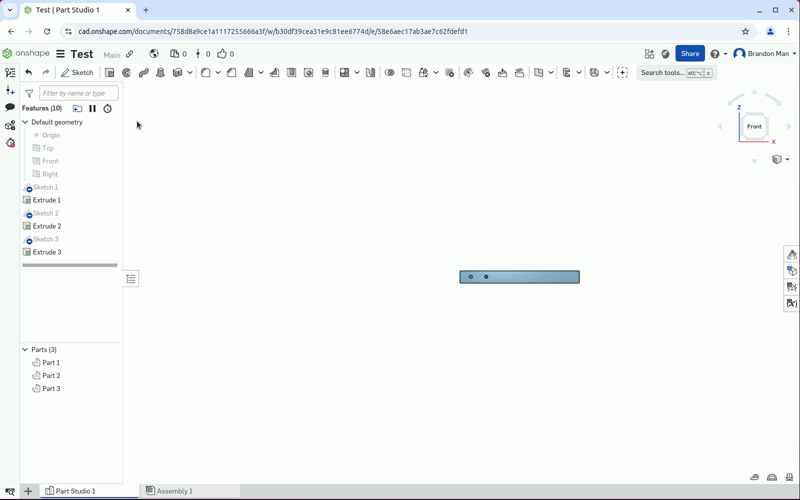
key(shift+h)
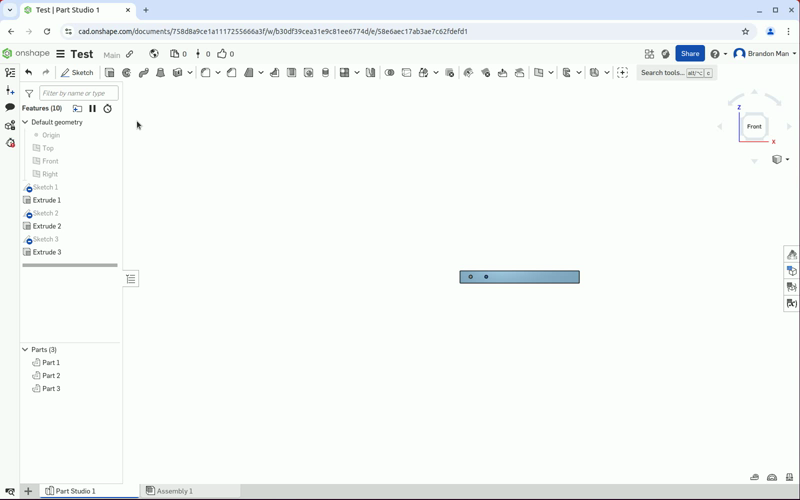
mouse_move(73, 189)
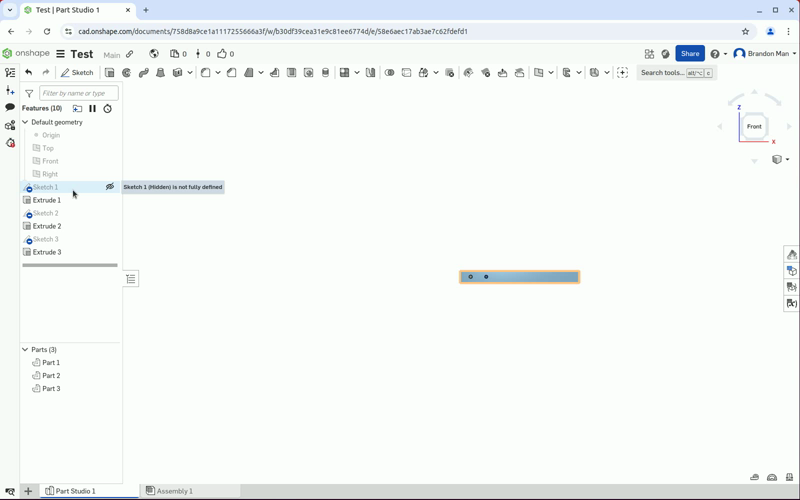
click(73, 189)
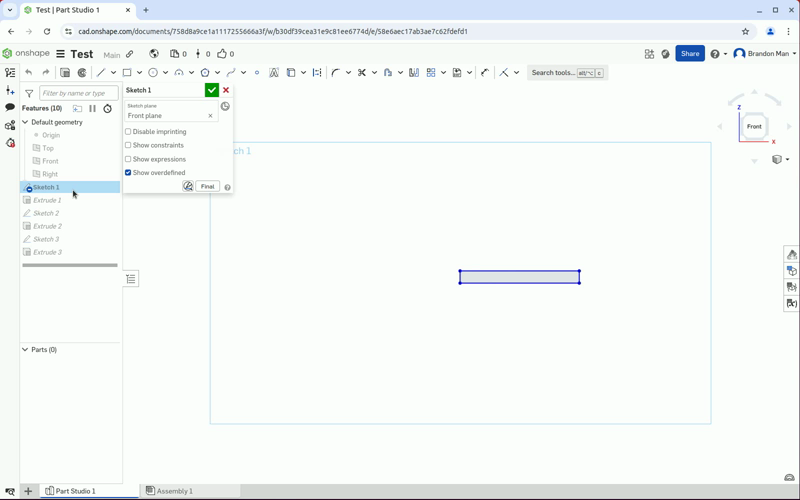
mouse_move(229, 92)
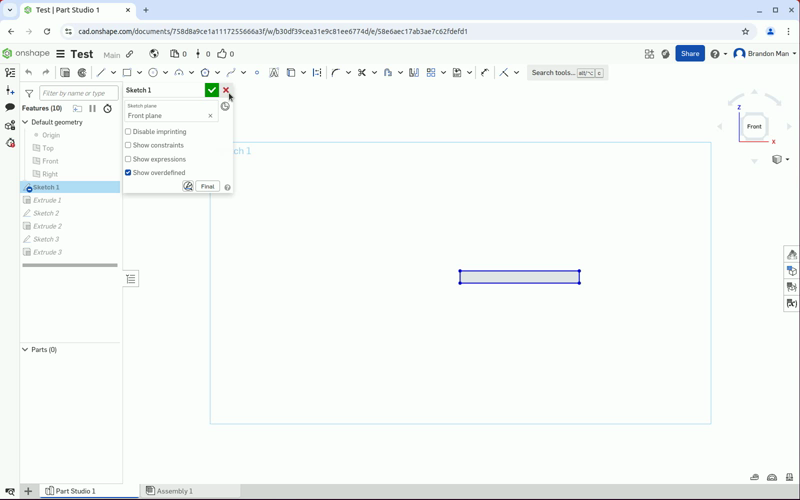
click(229, 92)
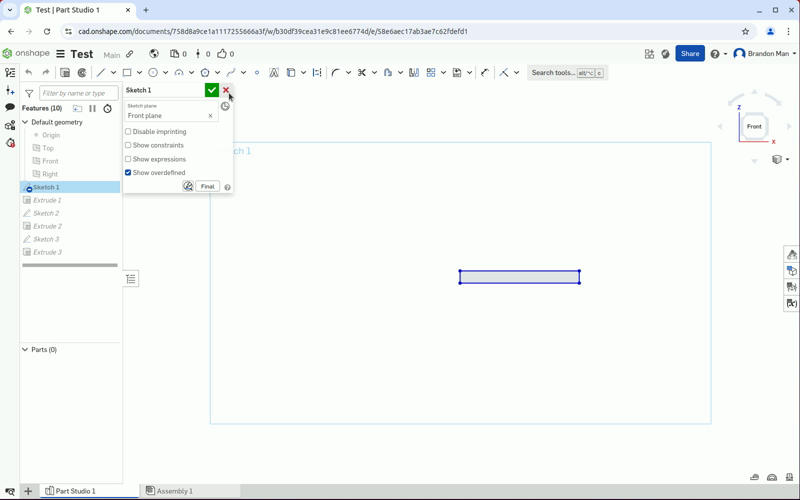
key(shift+s)
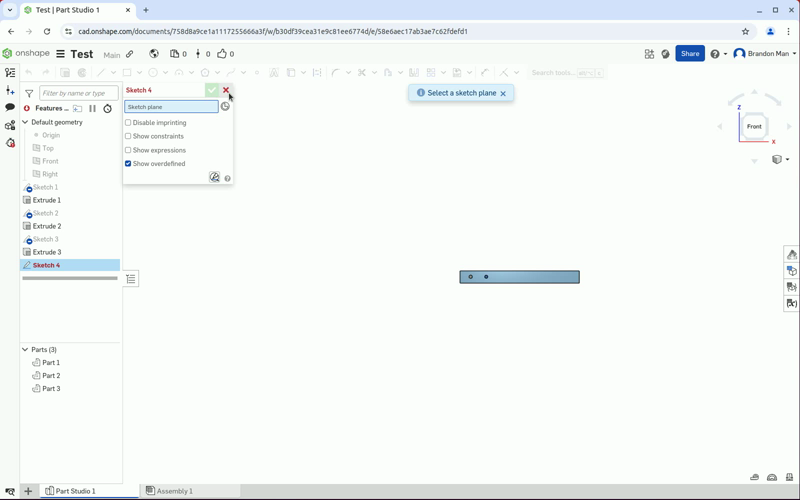
mouse_move(73, 163)
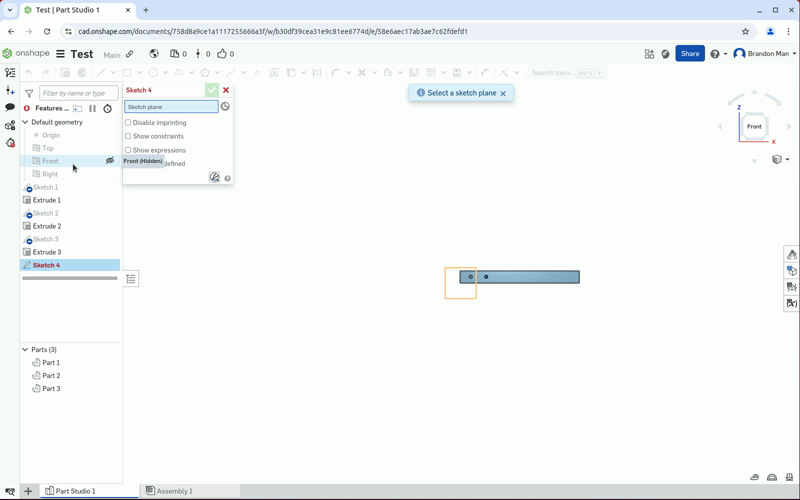
click(73, 163)
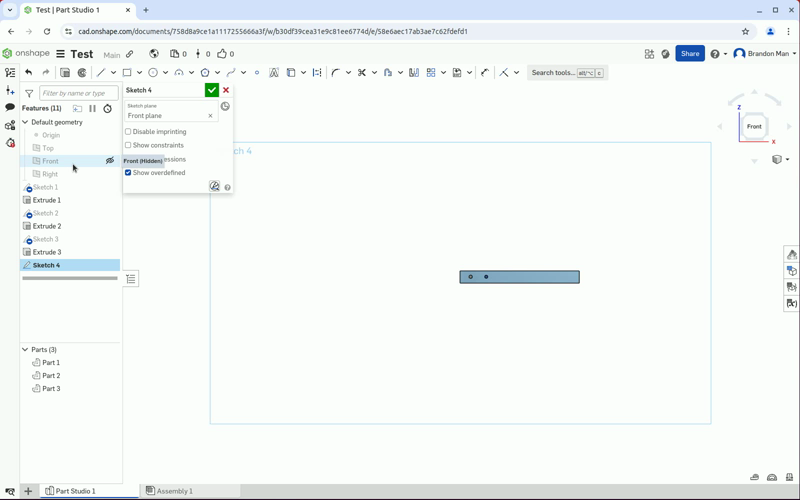
mouse_move(73, 352)
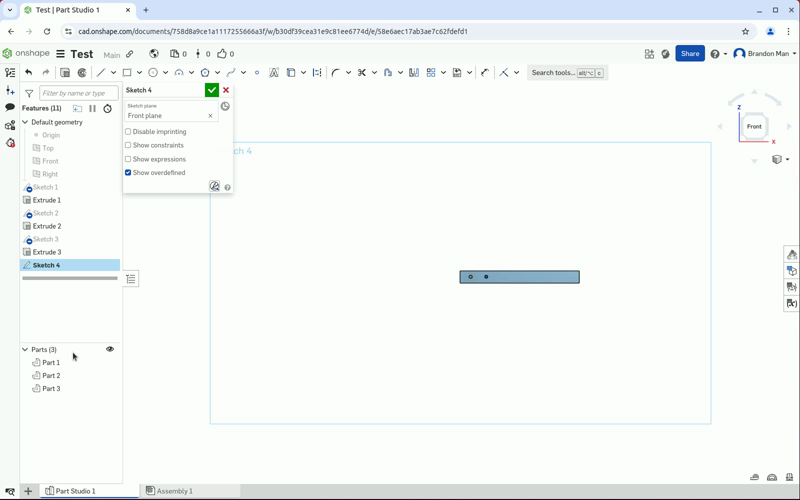
key(y)
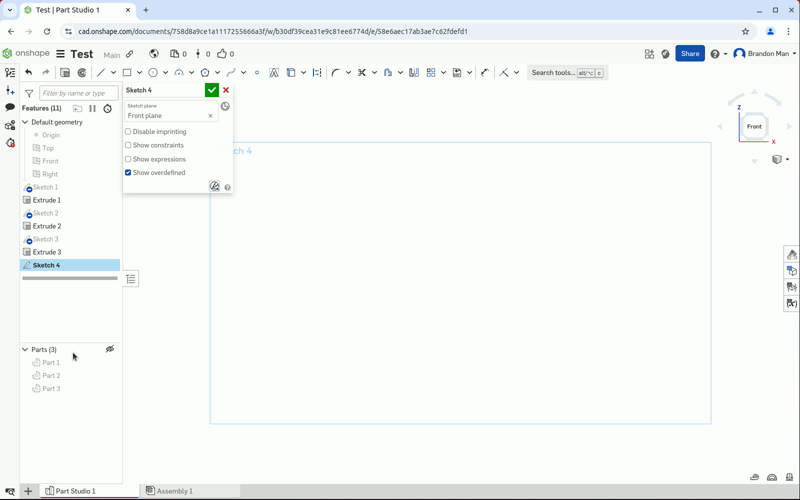
key(c)
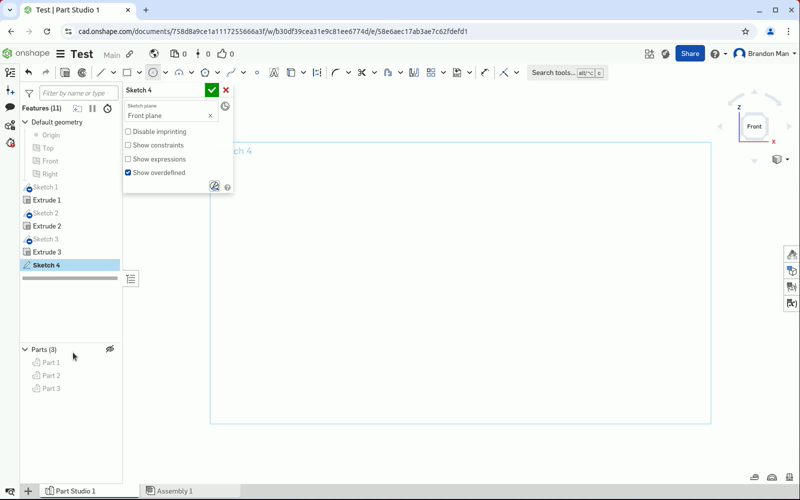
key_down(shift)
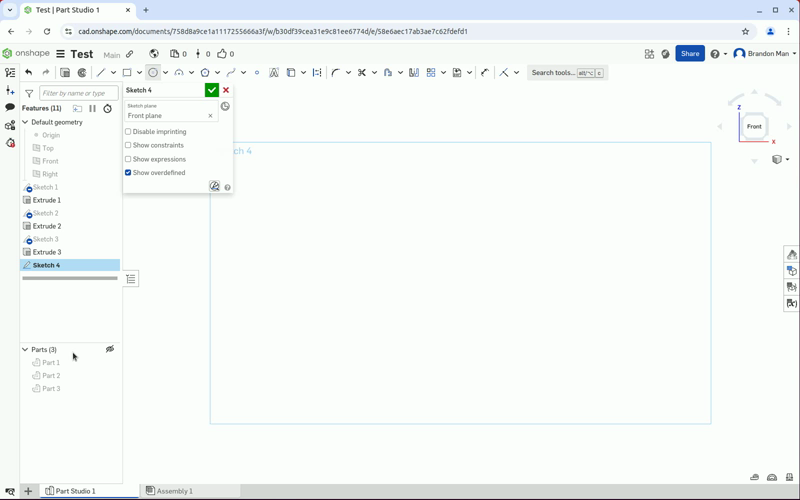
mouse_move(500, 276)
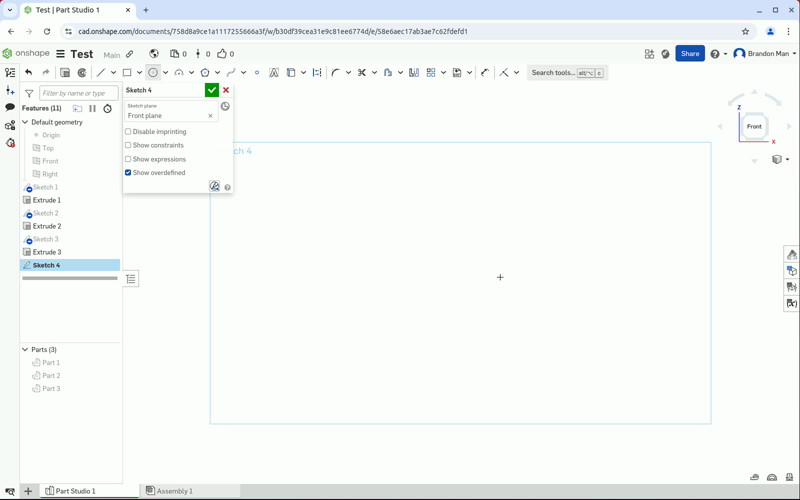
click(500, 276)
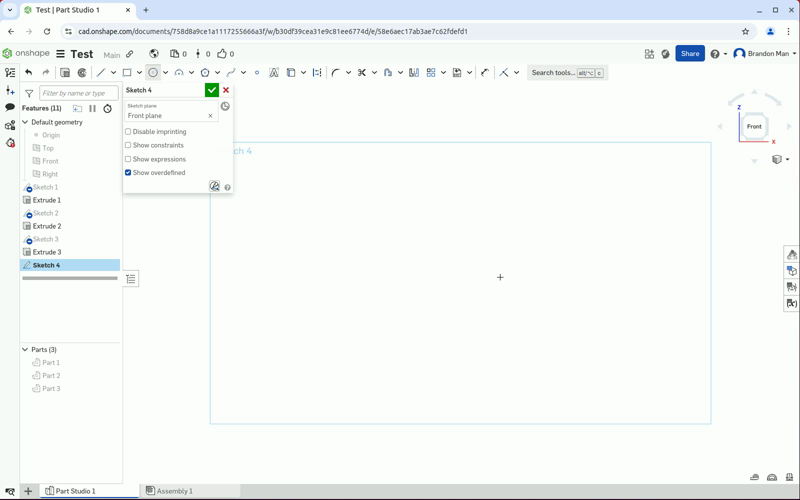
key_up(shift)
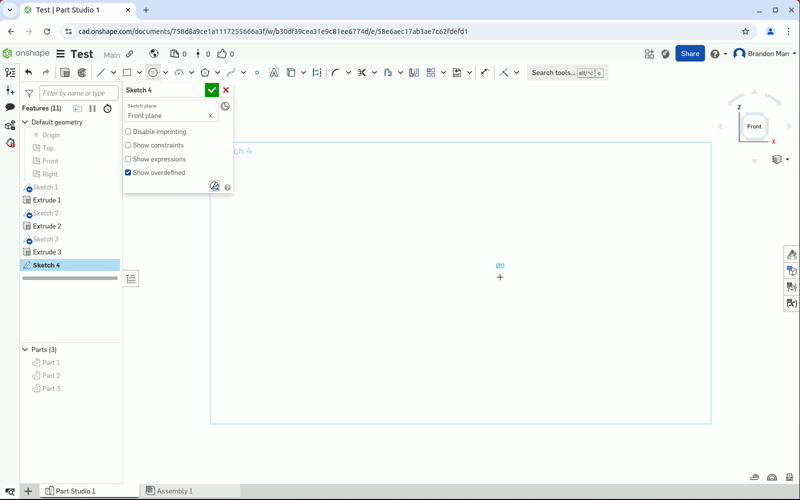
mouse_move(501, 276)
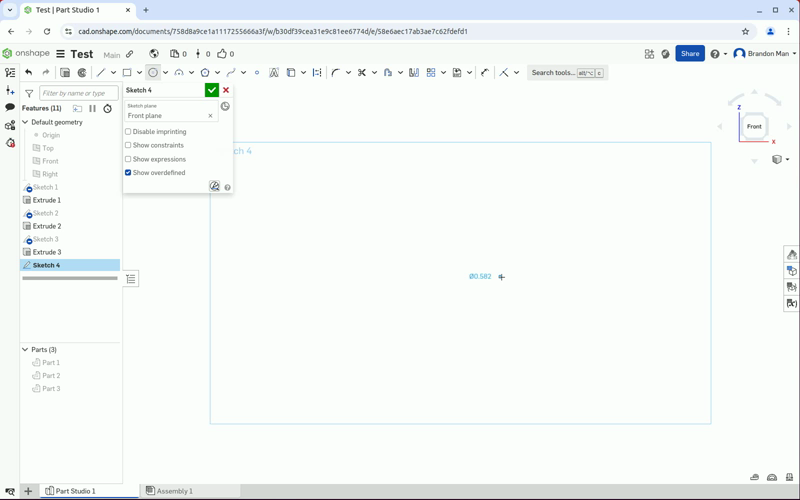
scroll(6)
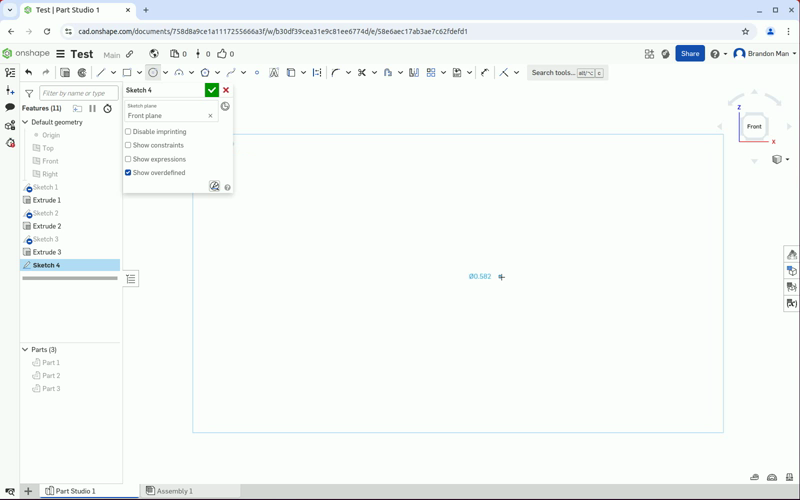
scroll(6)
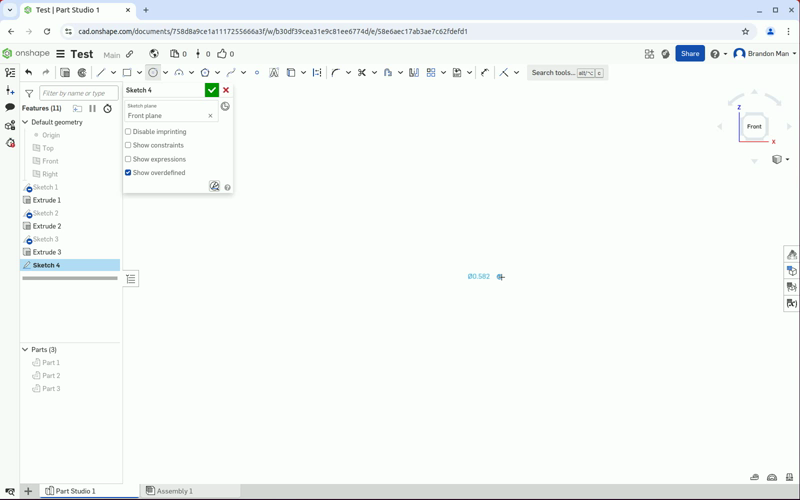
scroll(6)
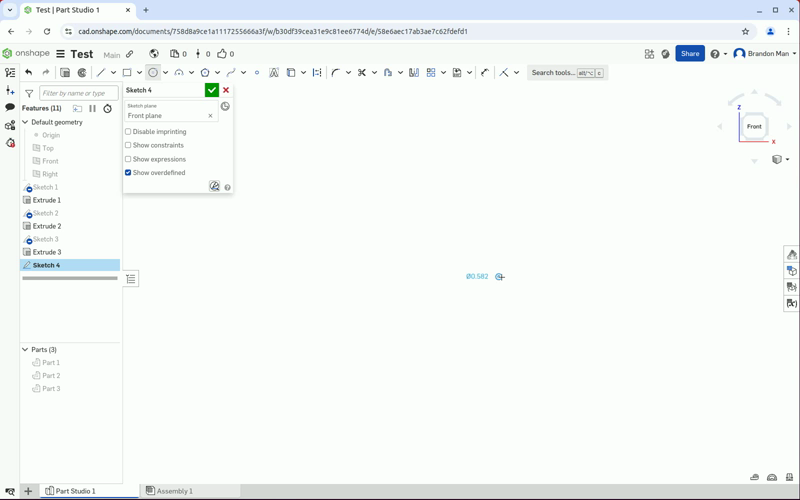
scroll(6)
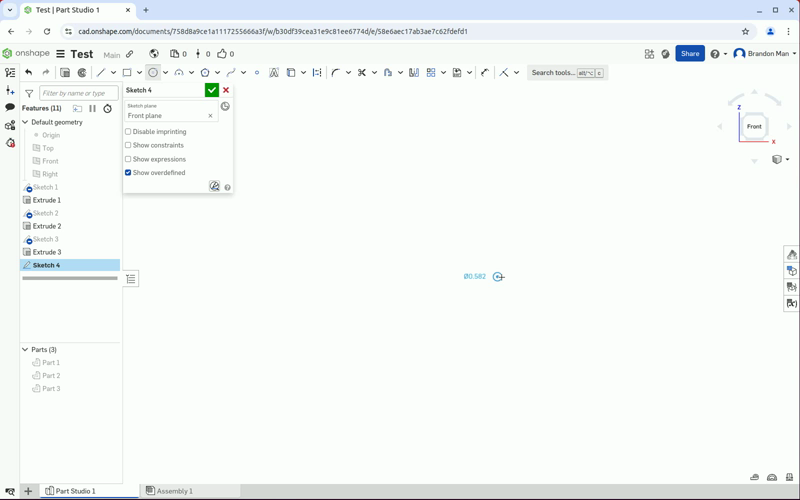
scroll(6)
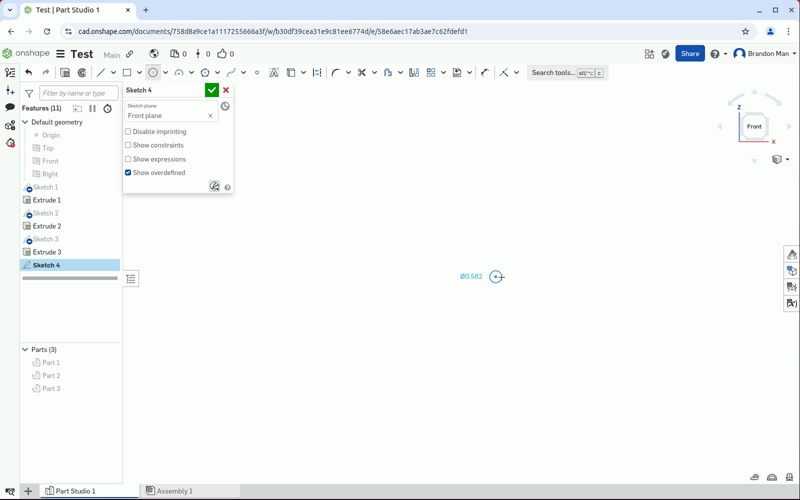
scroll(6)
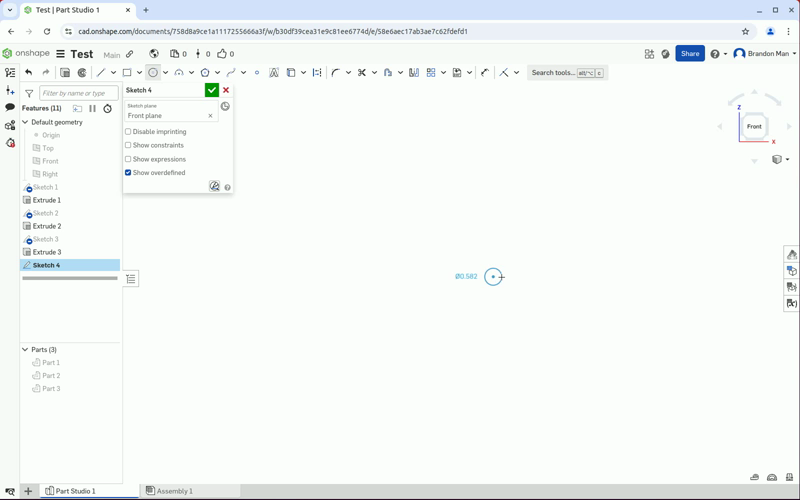
scroll(6)
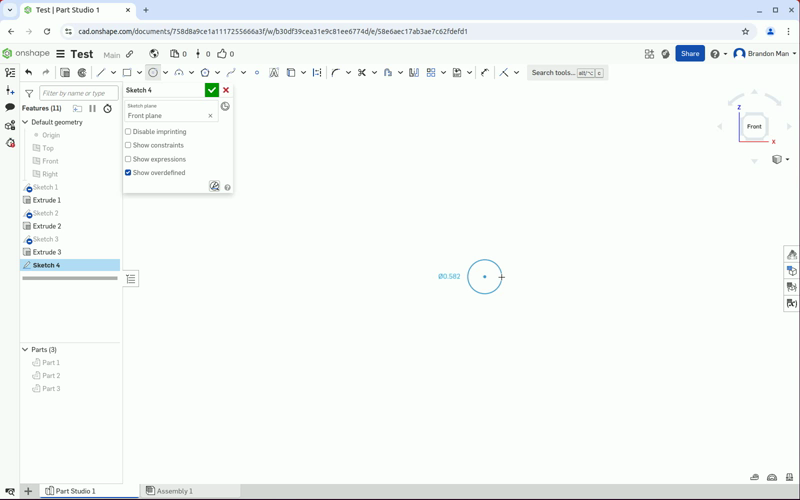
click(501, 276)
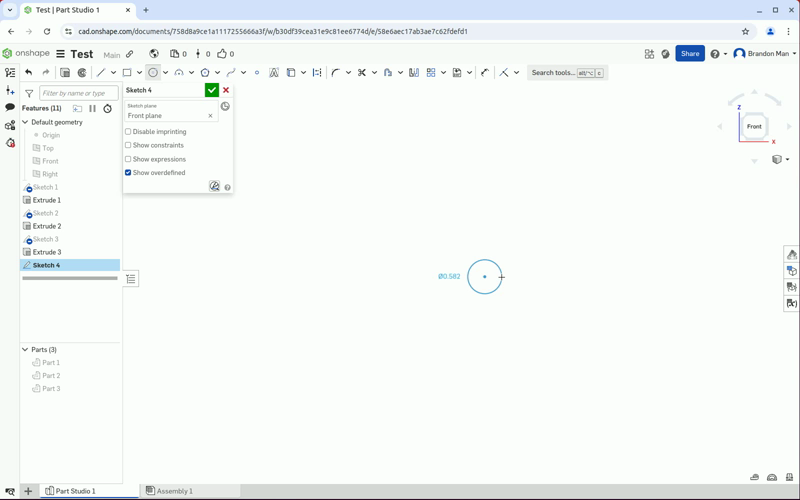
scroll(-6)
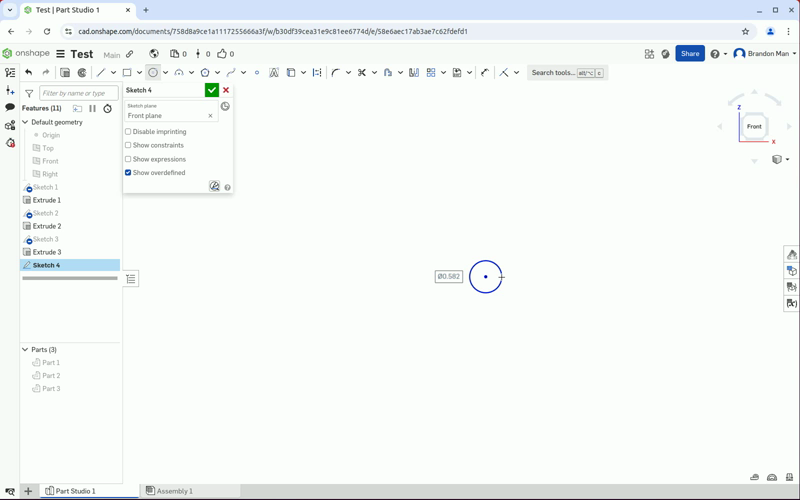
scroll(-6)
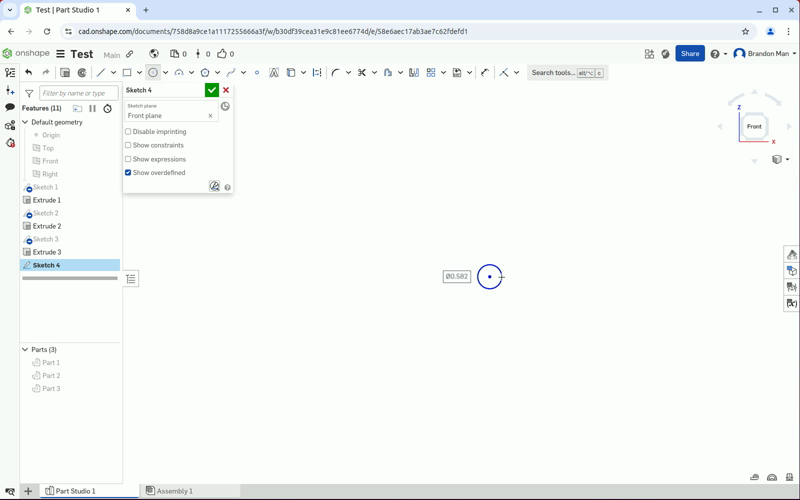
scroll(-6)
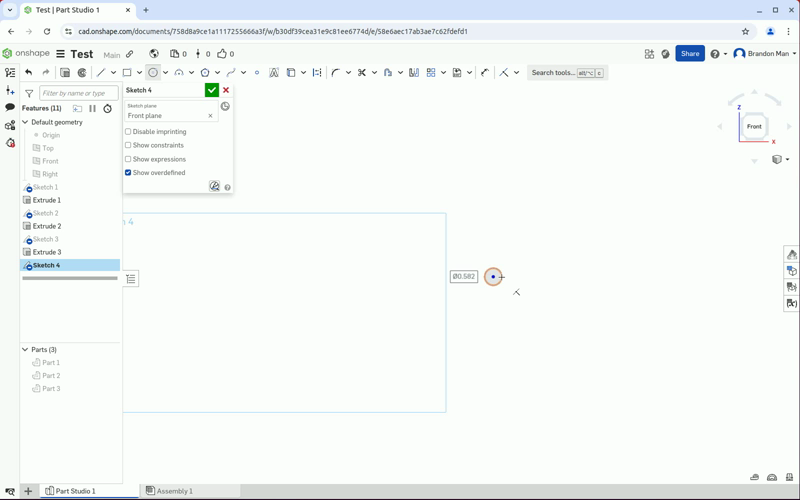
scroll(-6)
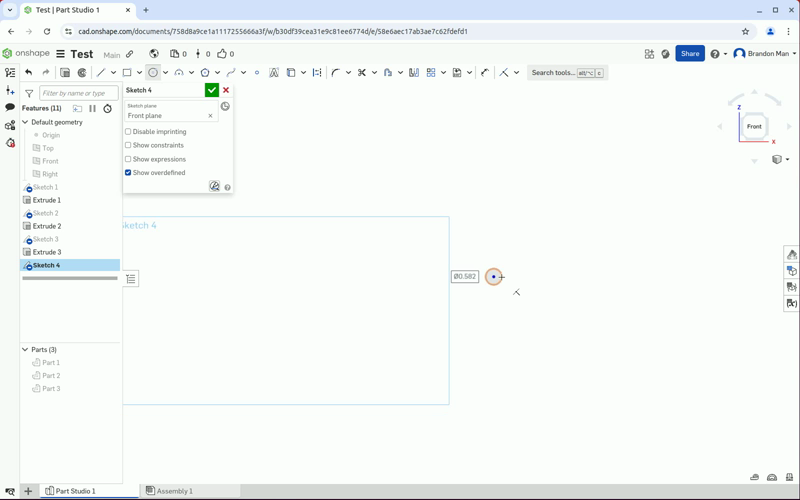
scroll(-6)
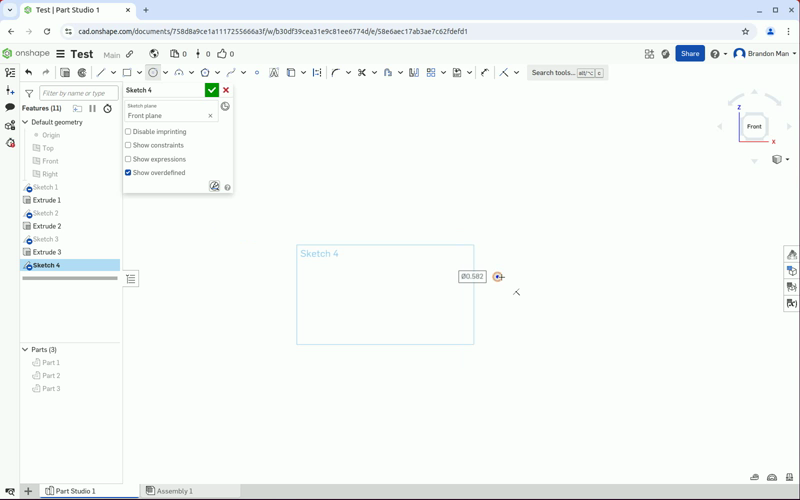
scroll(-6)
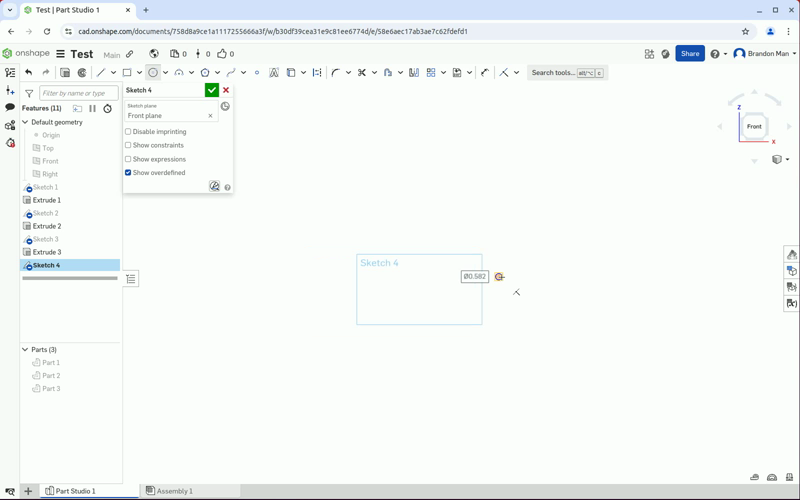
scroll(-6)
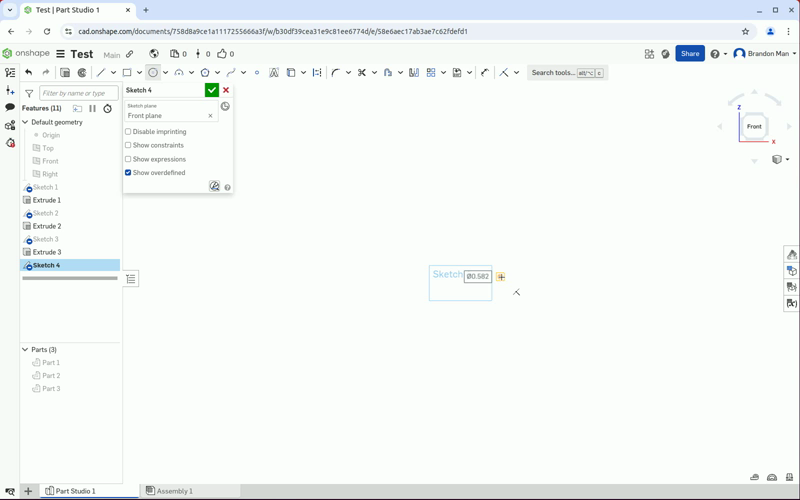
key(esc)
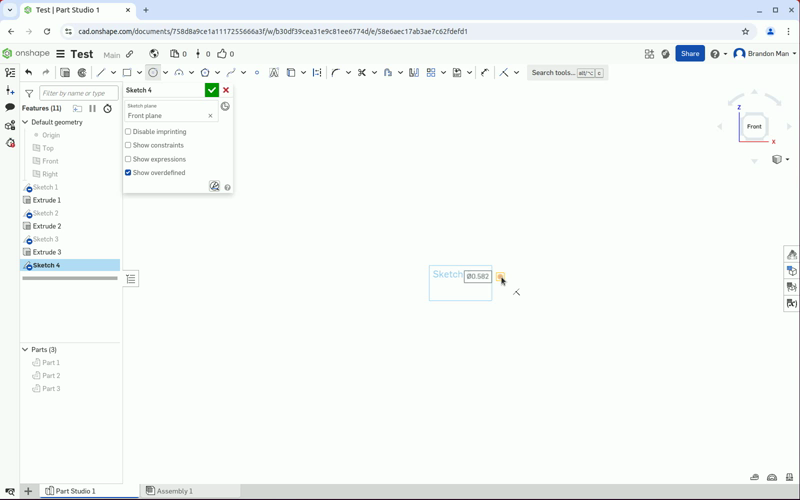
mouse_move(499, 277)
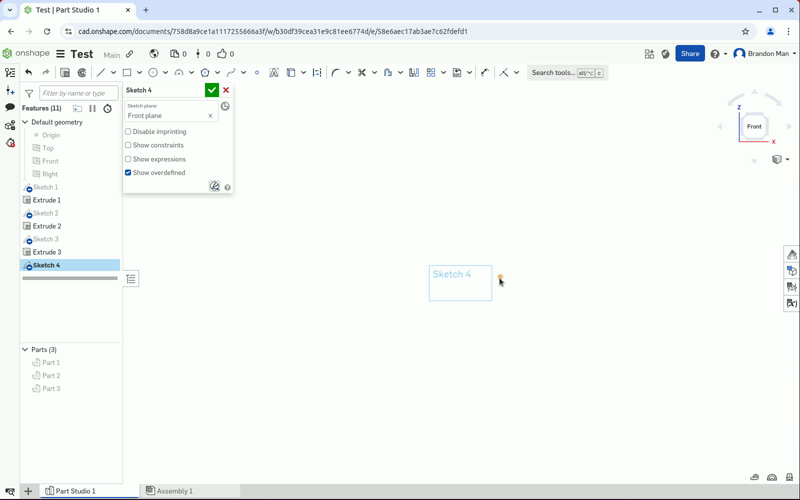
scroll(6)
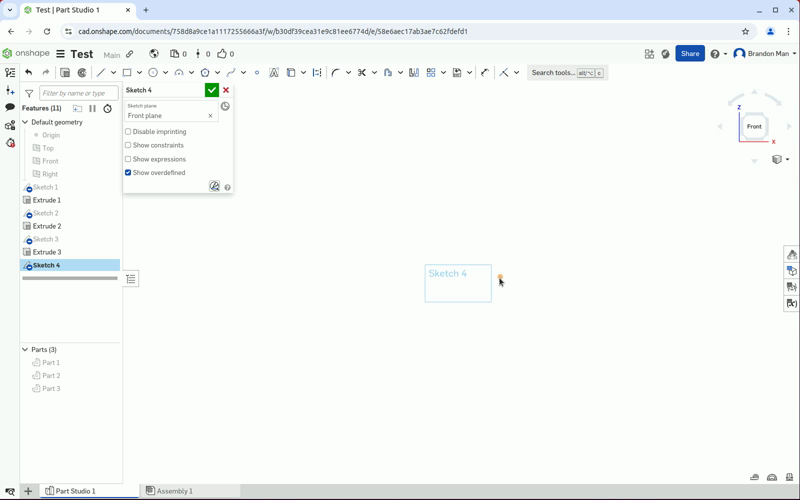
scroll(6)
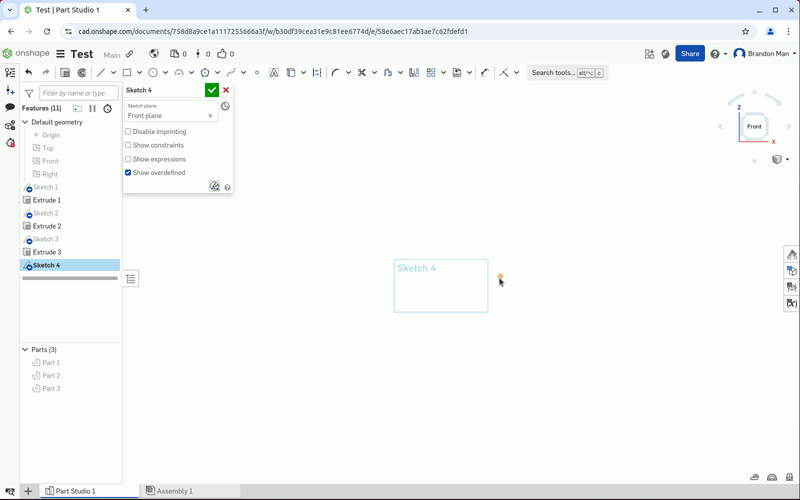
scroll(6)
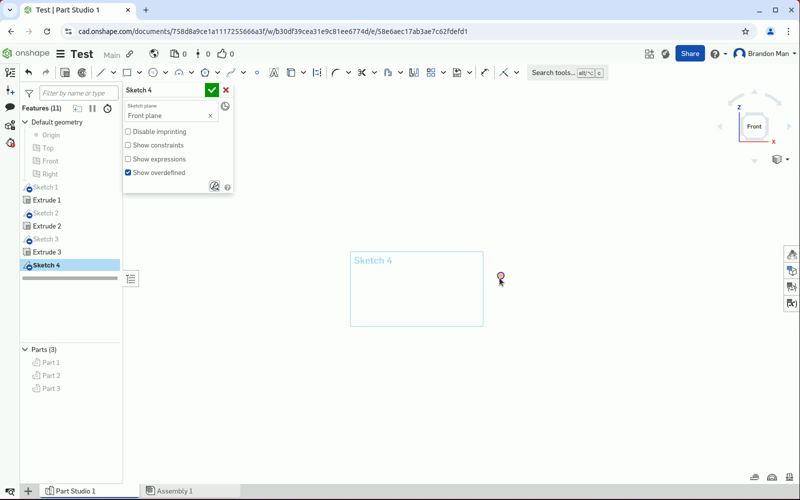
scroll(6)
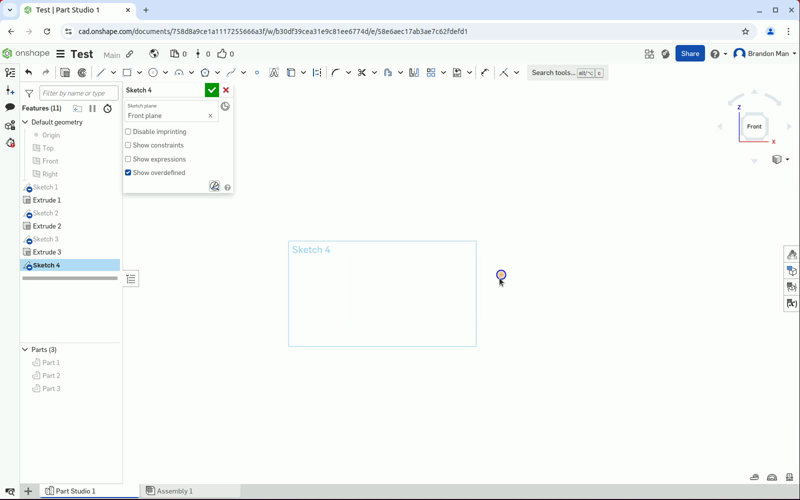
scroll(6)
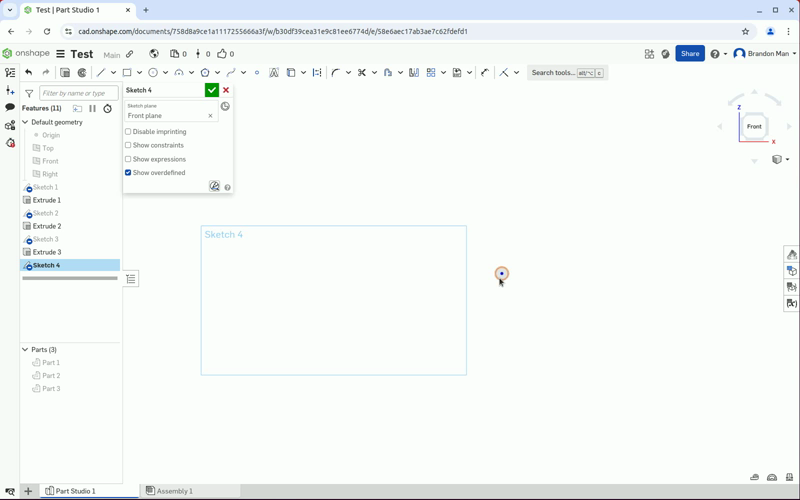
scroll(6)
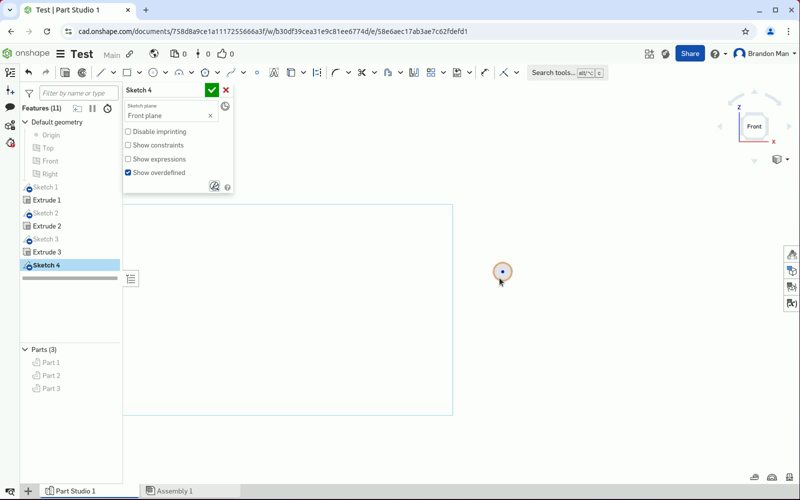
scroll(6)
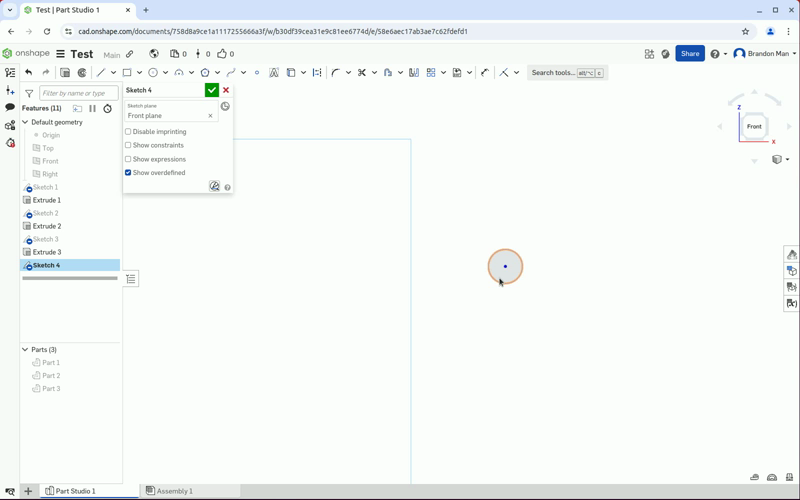
click(499, 277)
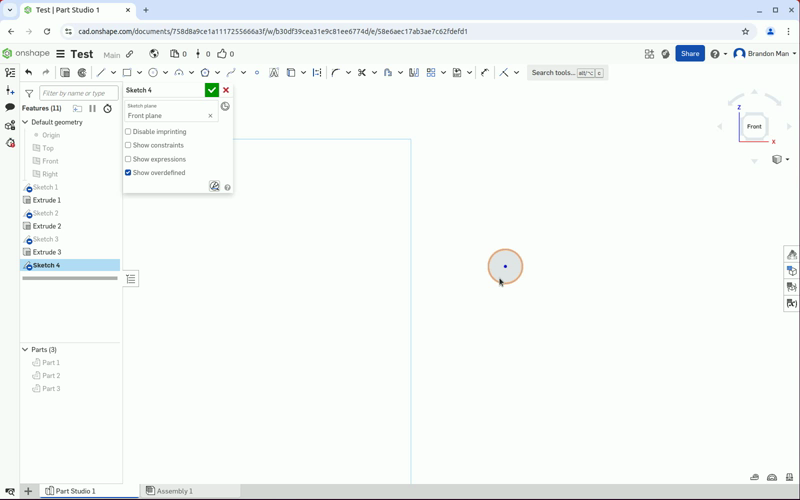
scroll(-6)
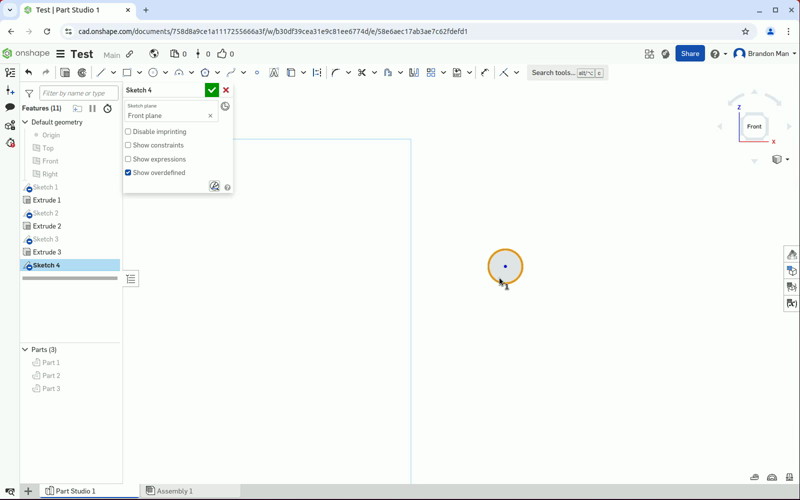
scroll(-6)
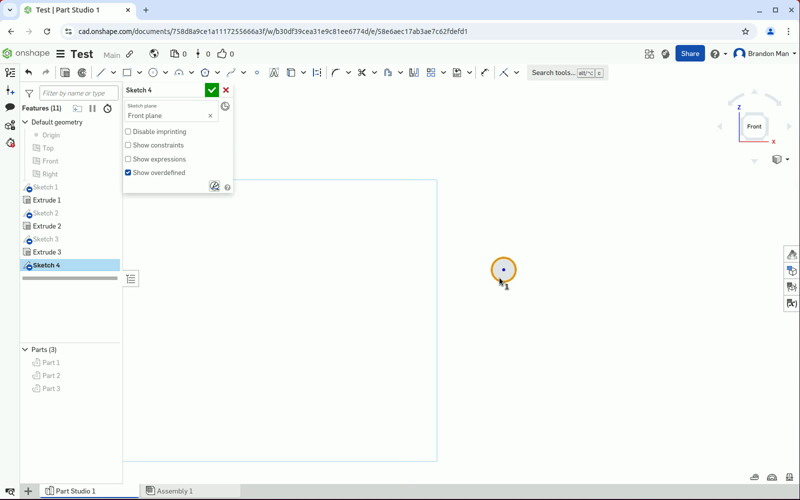
scroll(-6)
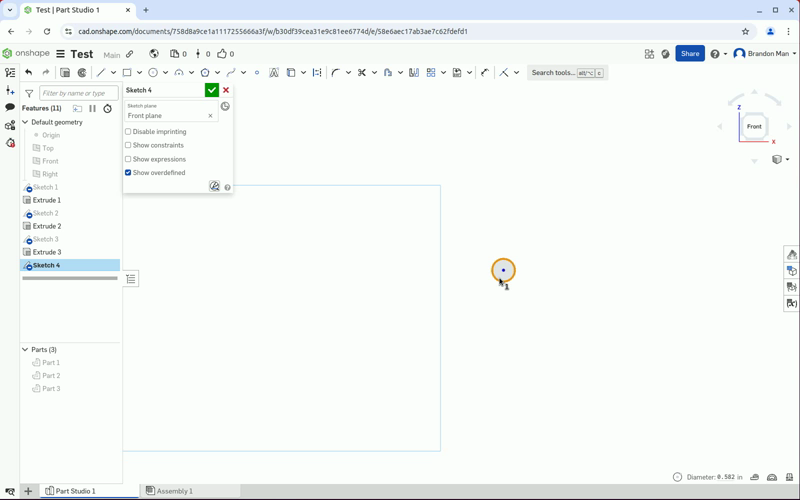
scroll(-6)
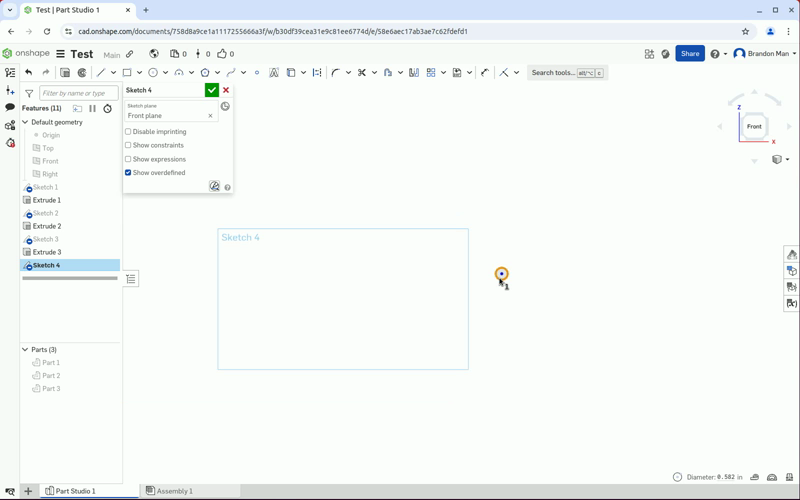
scroll(-6)
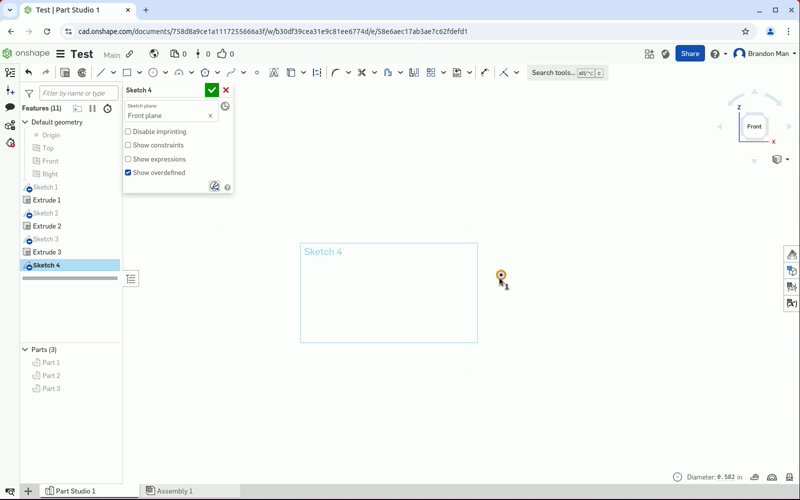
scroll(-6)
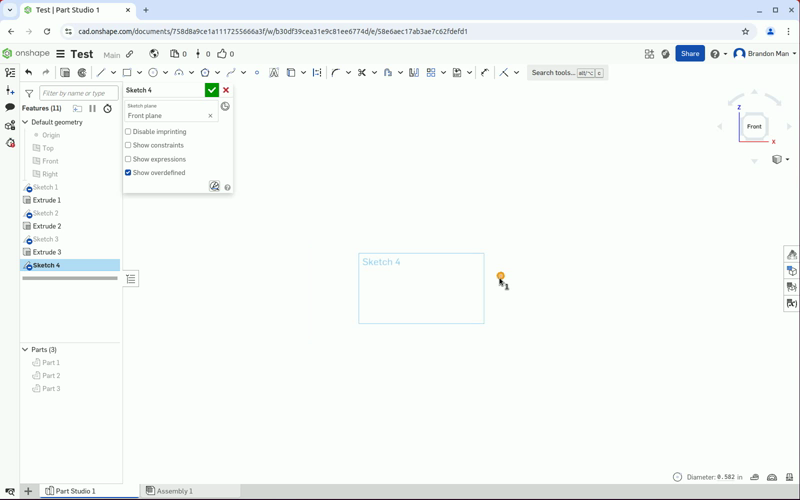
scroll(-6)
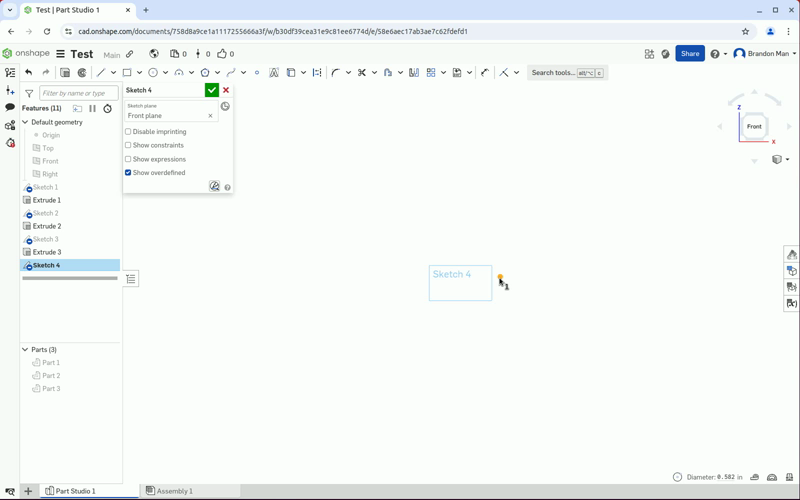
mouse_move(73, 352)
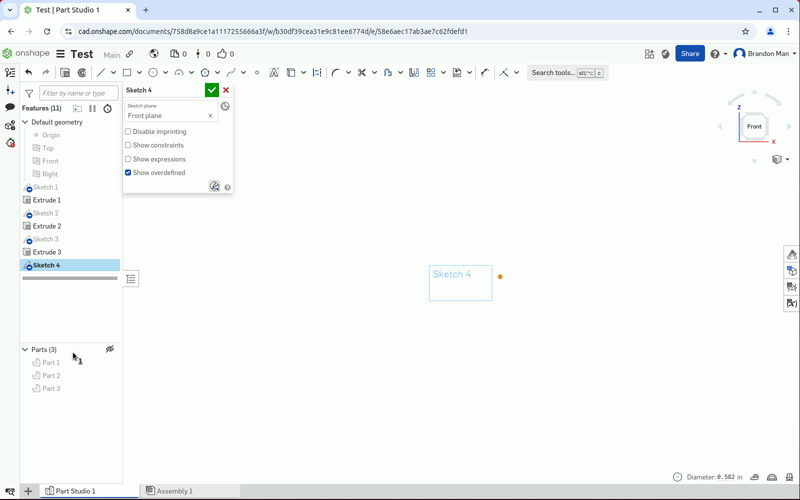
key(shift+y)
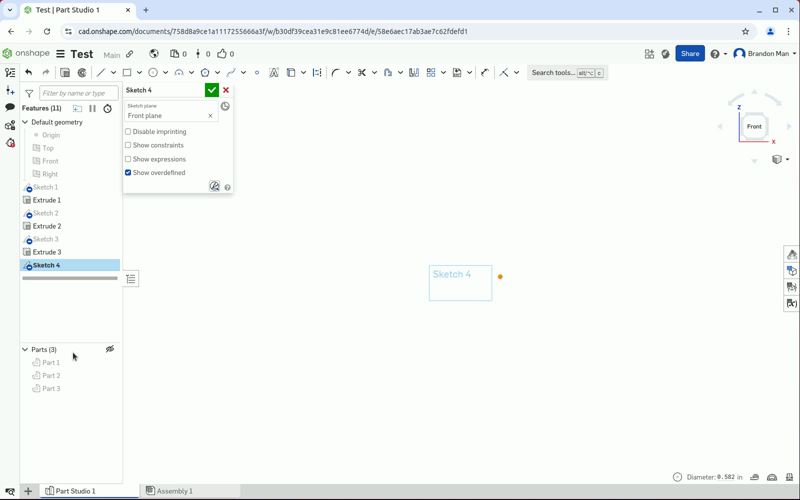
key(shift+e)
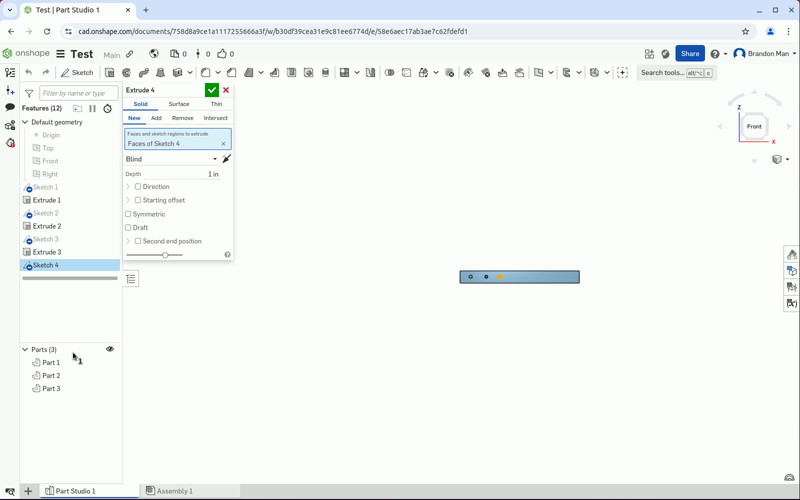
mouse_move(143, 106)
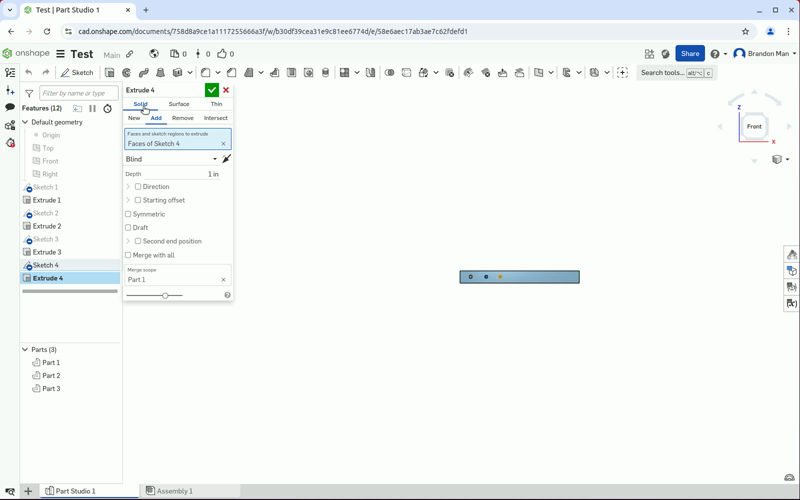
click(143, 106)
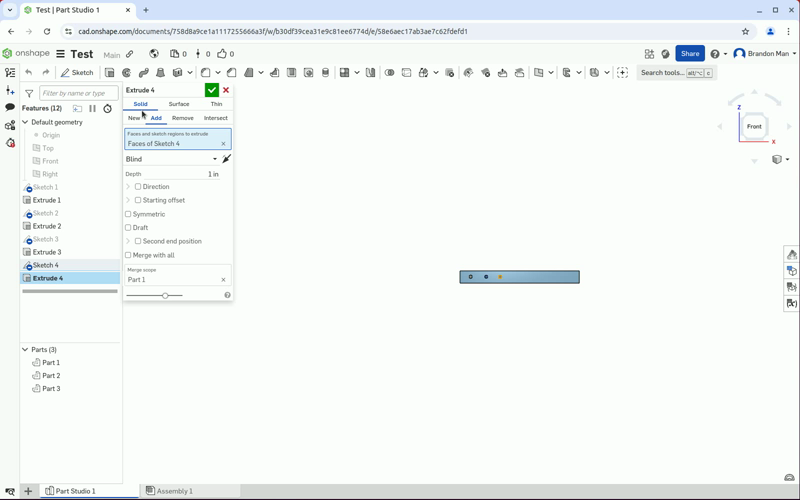
mouse_move(137, 120)
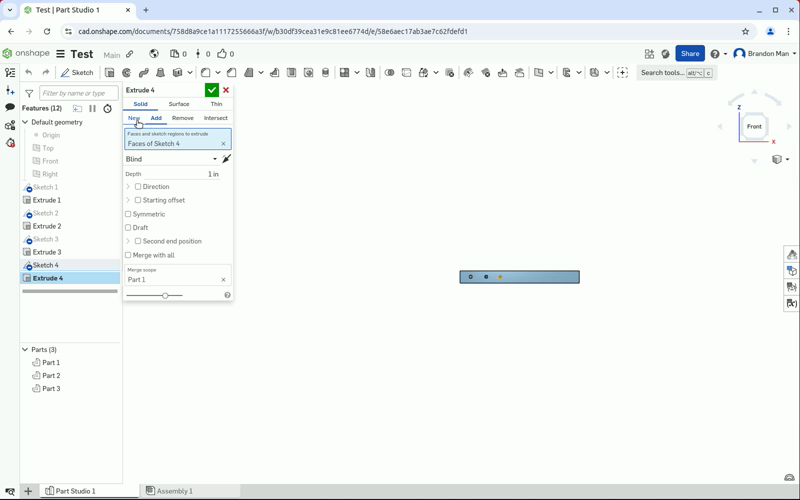
click(137, 120)
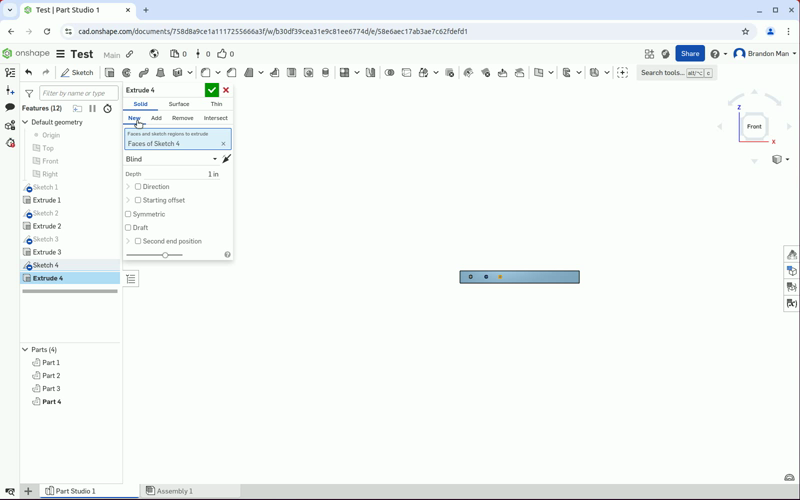
key(tab, 4)
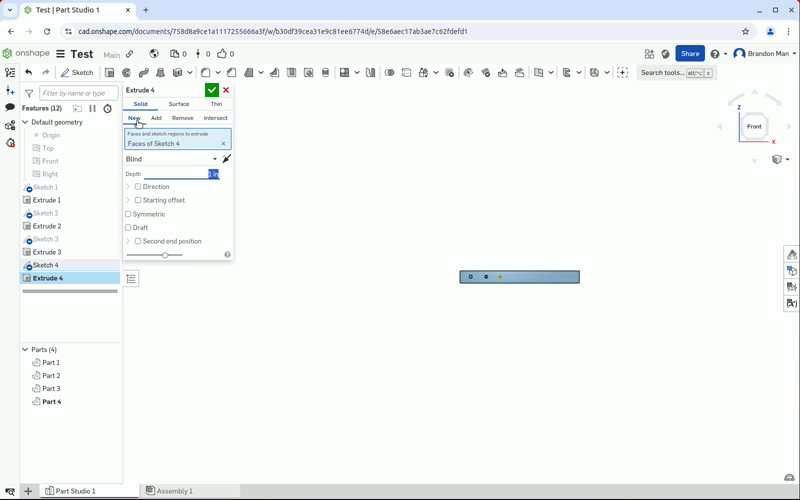
text(1.926)
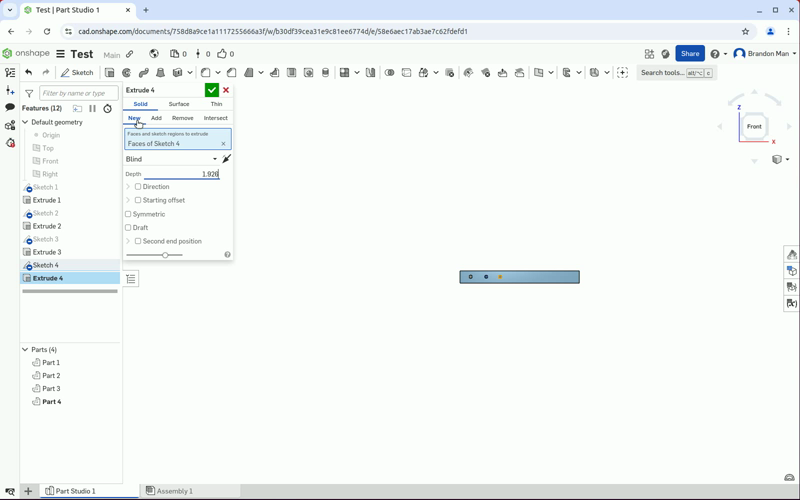
key(enter)
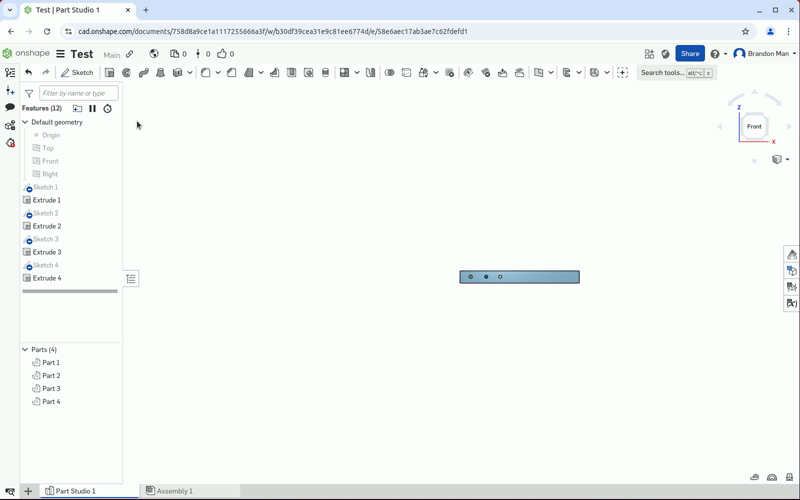
key(shift+h)
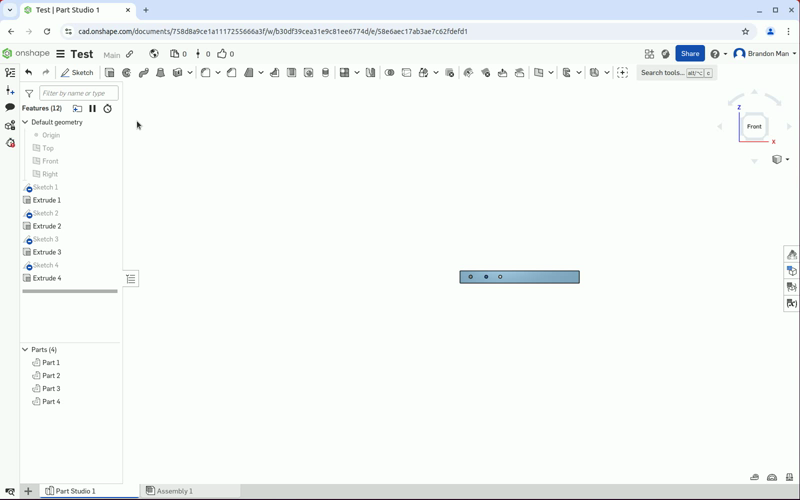
key(shift+h)
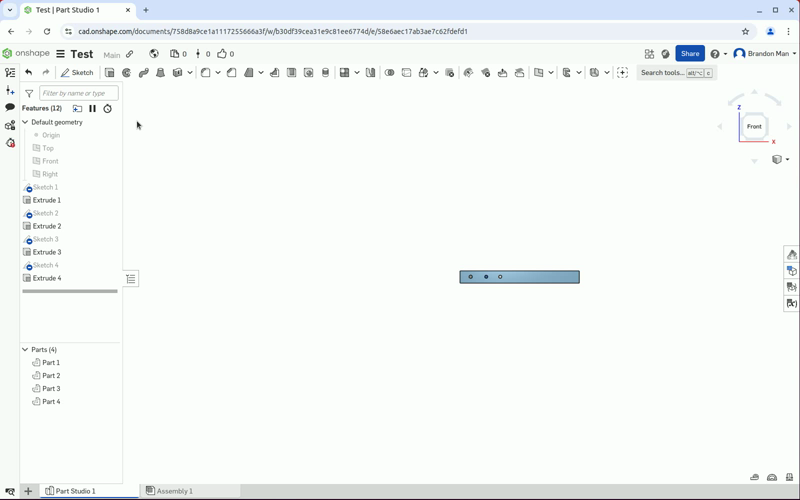
mouse_move(73, 189)
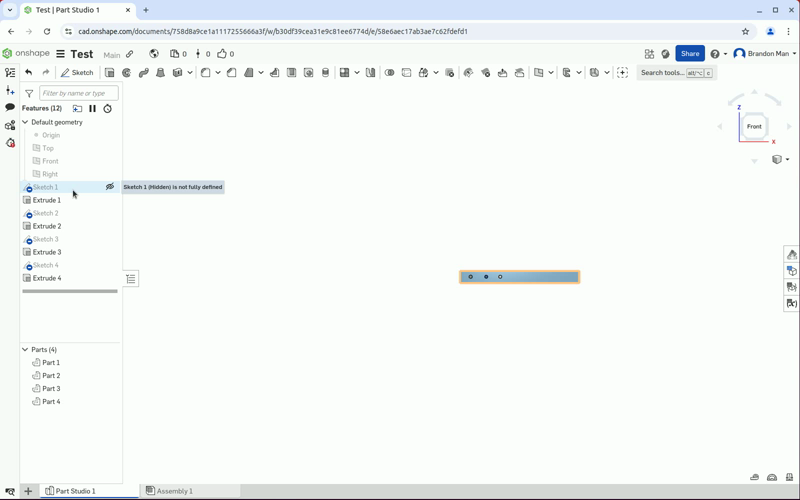
click(73, 189)
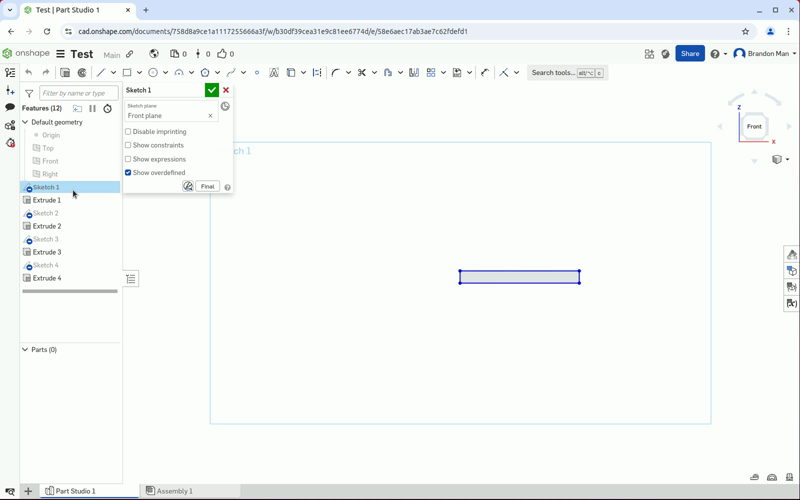
mouse_move(229, 92)
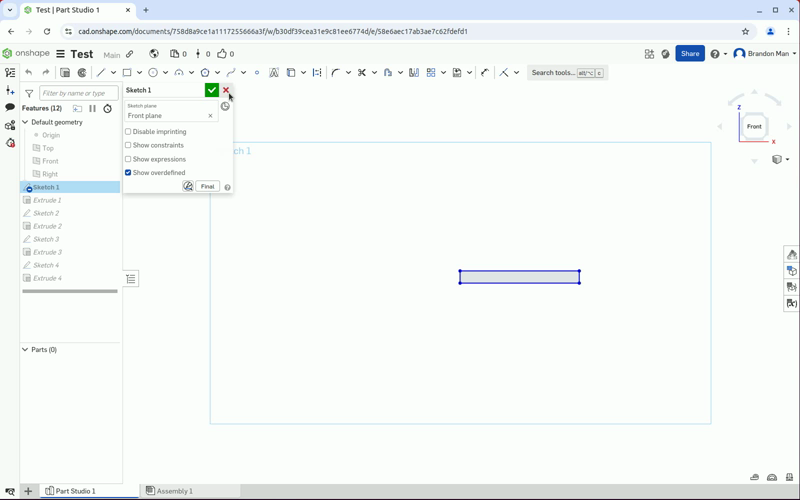
click(229, 92)
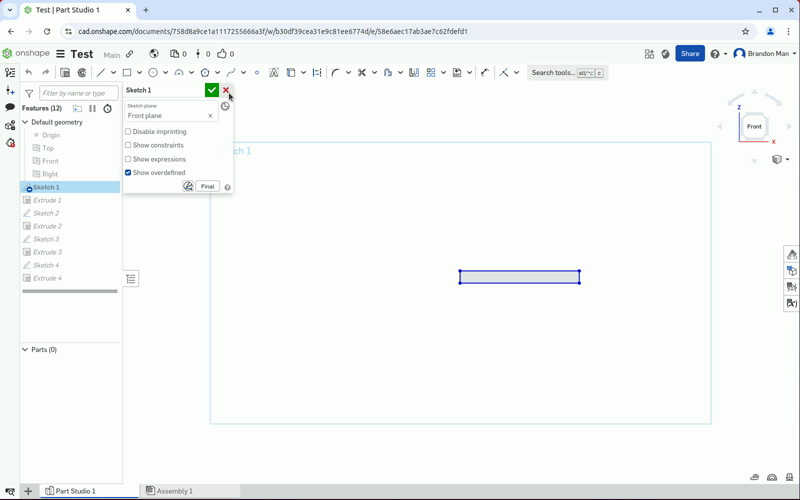
key(shift+s)
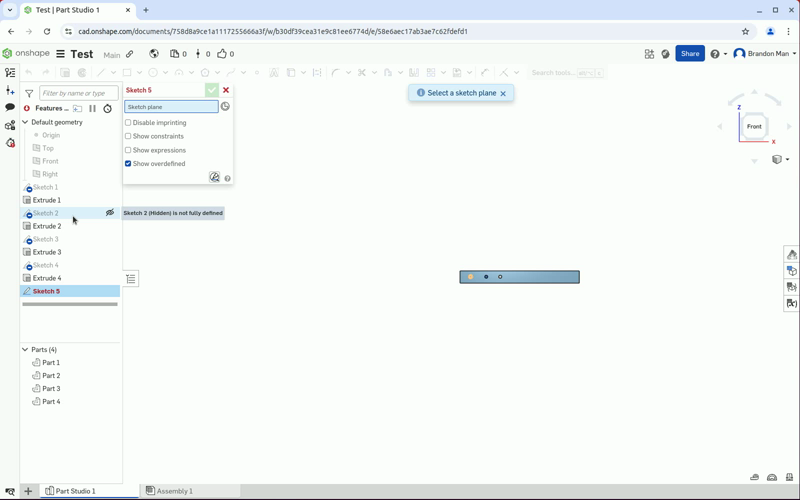
scroll(3)
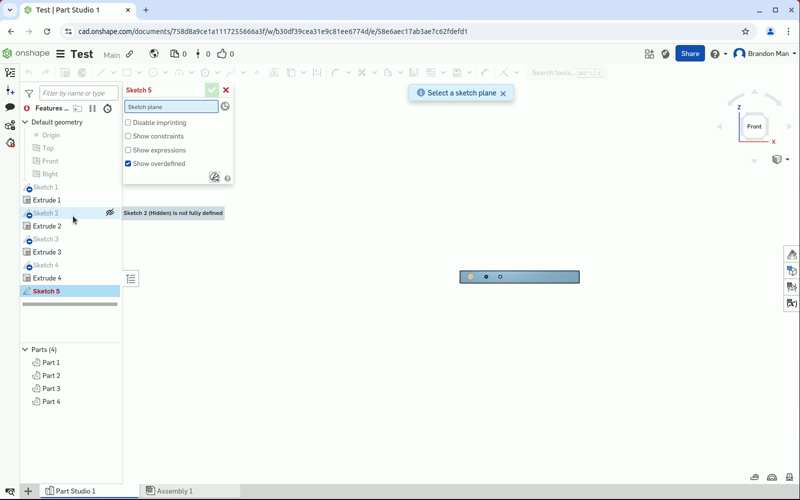
mouse_move(73, 163)
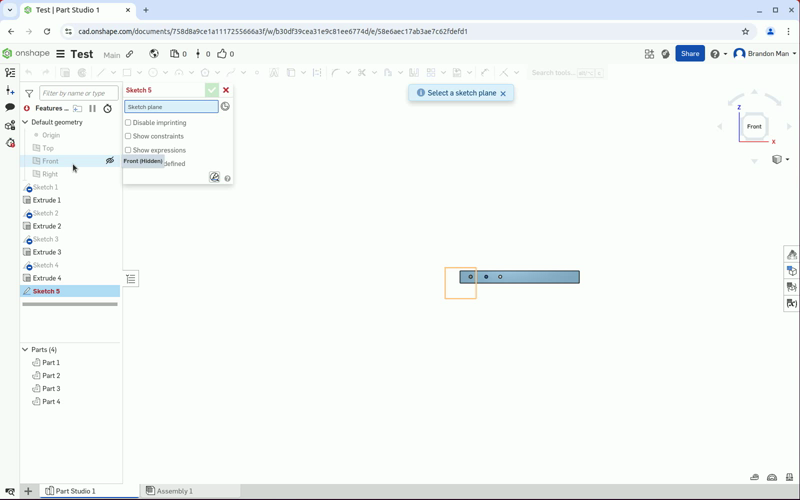
click(73, 163)
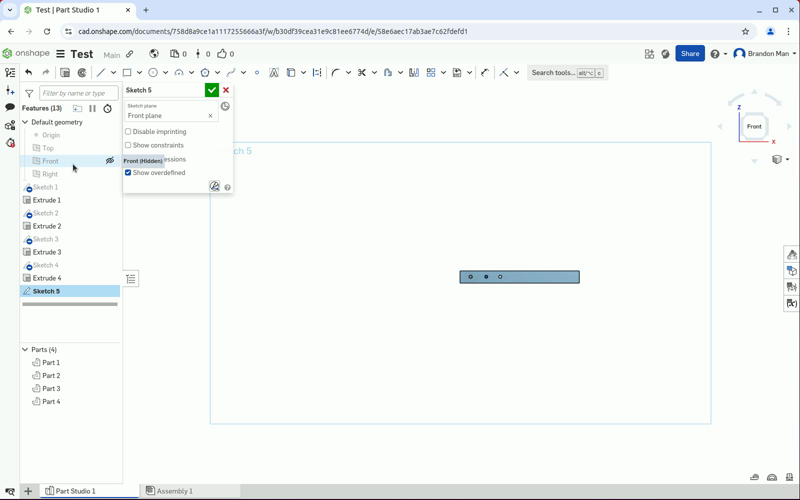
mouse_move(73, 352)
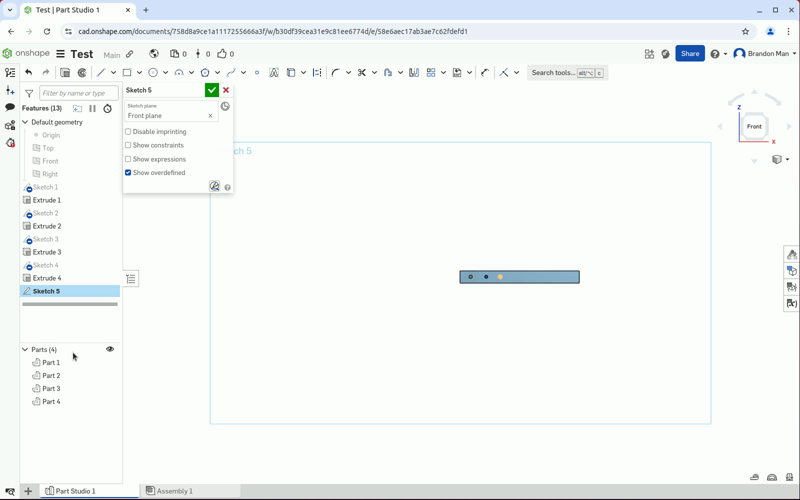
key(y)
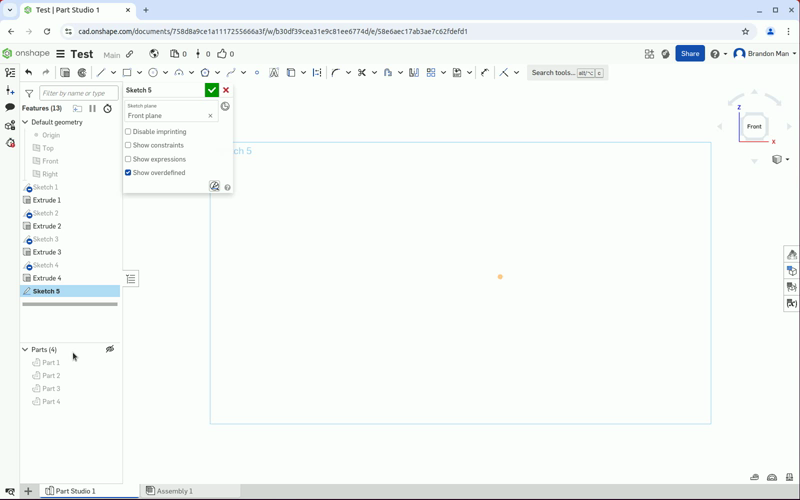
key(c)
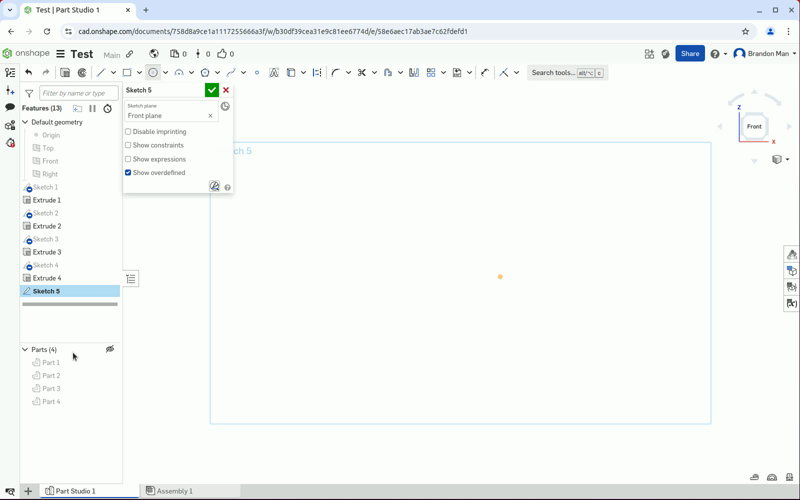
key_down(shift)
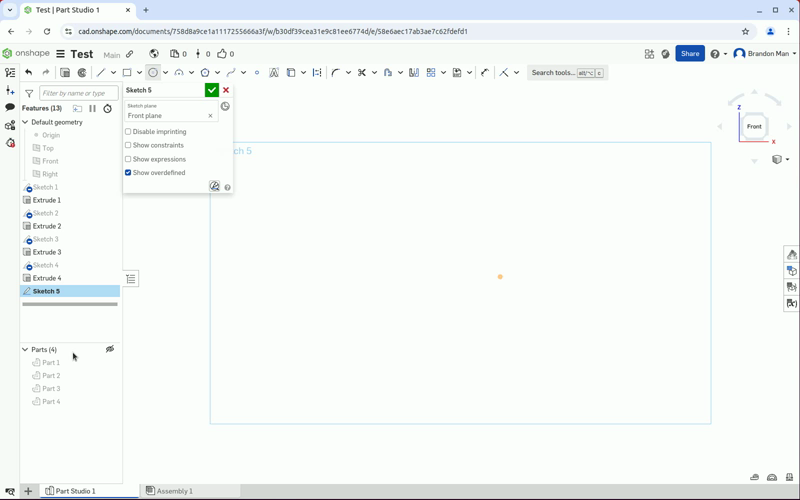
mouse_move(517, 276)
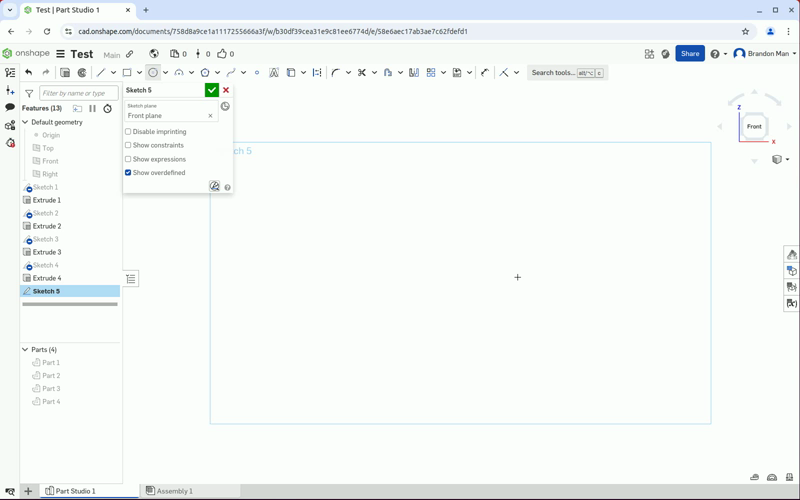
click(517, 276)
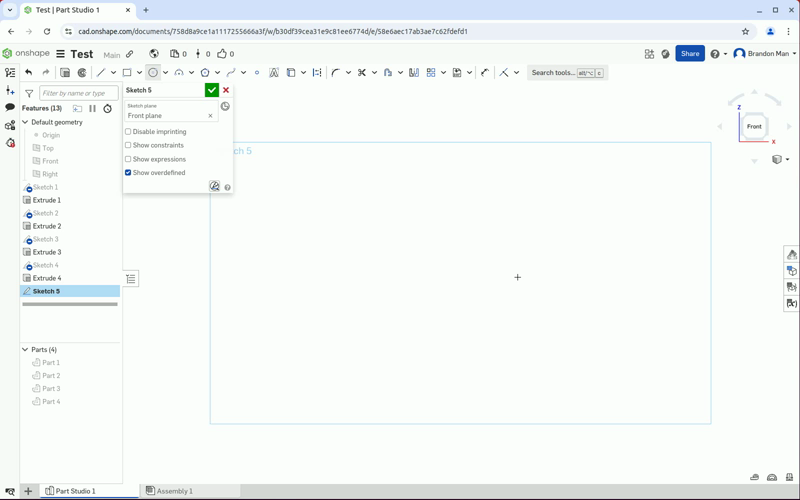
key_up(shift)
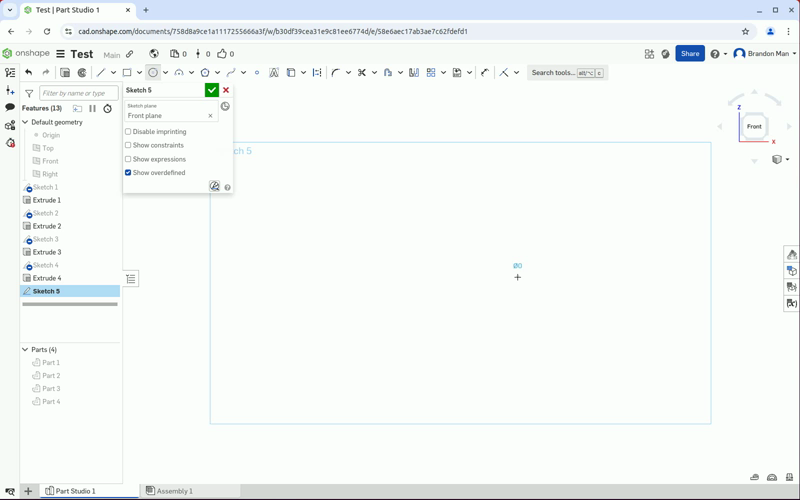
mouse_move(519, 276)
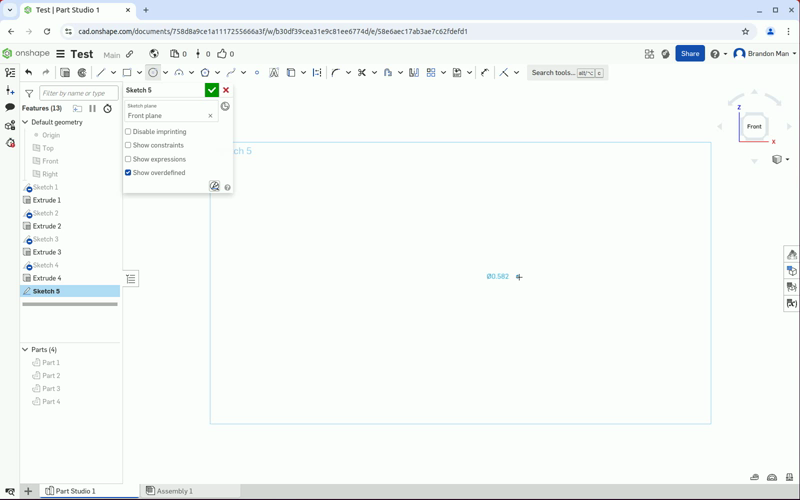
scroll(6)
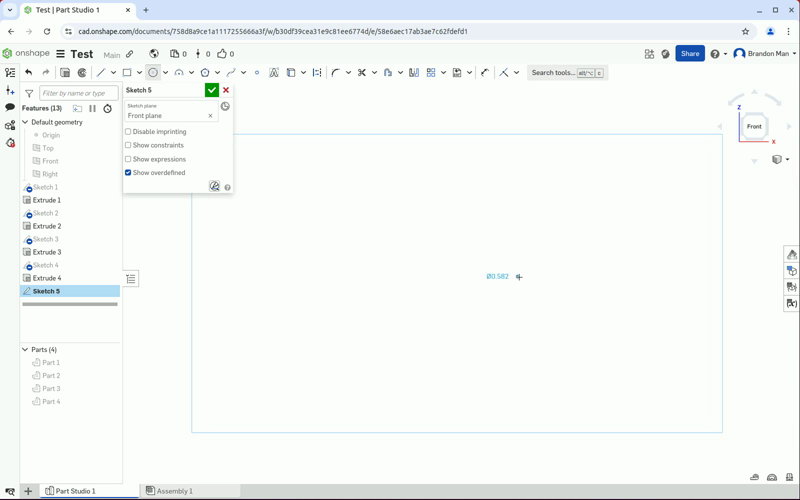
scroll(6)
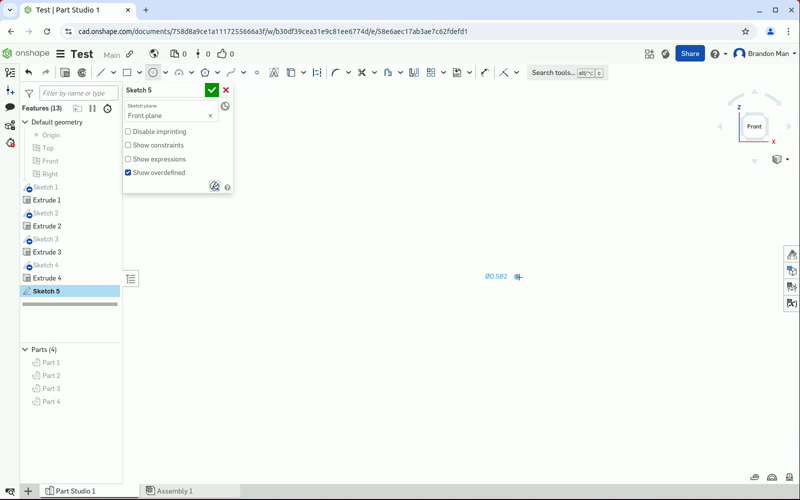
scroll(6)
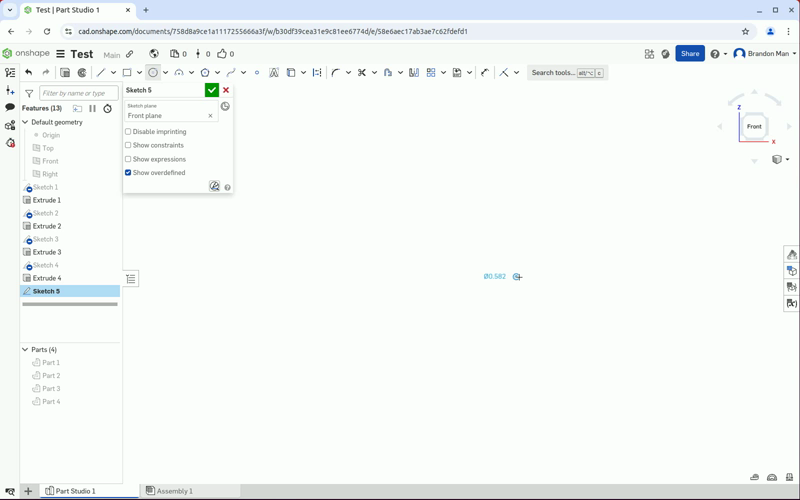
scroll(6)
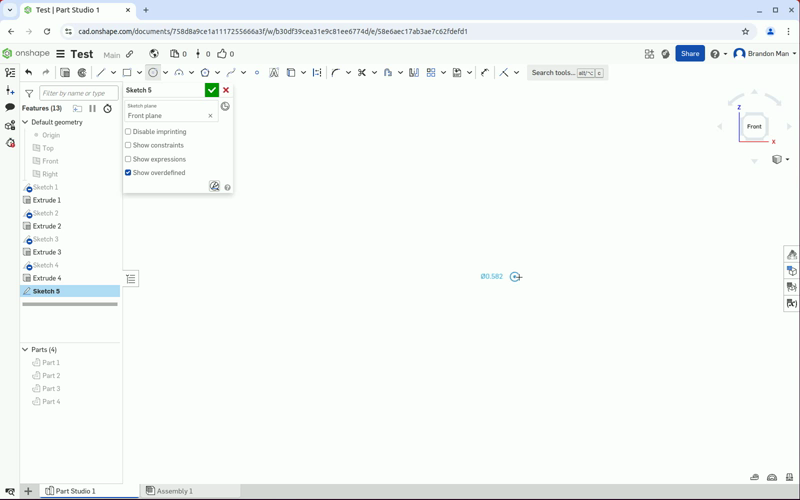
scroll(6)
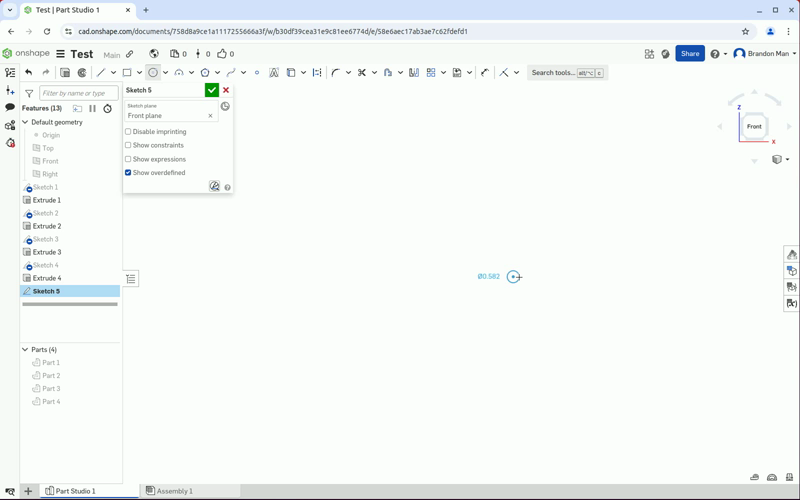
scroll(6)
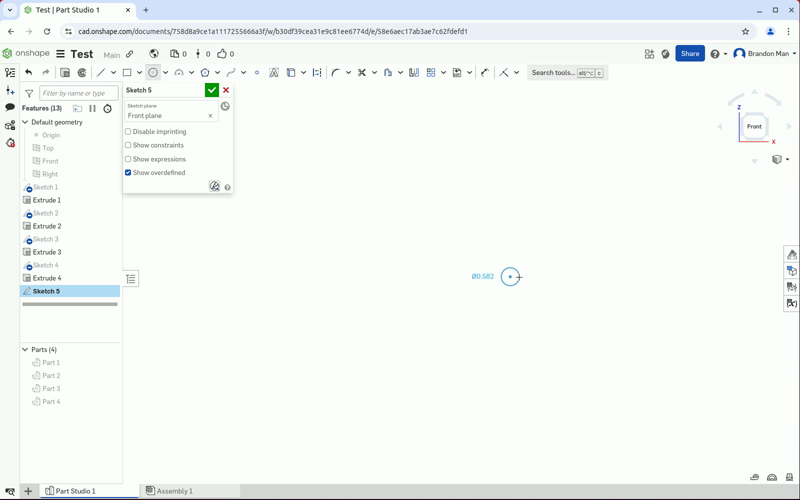
scroll(6)
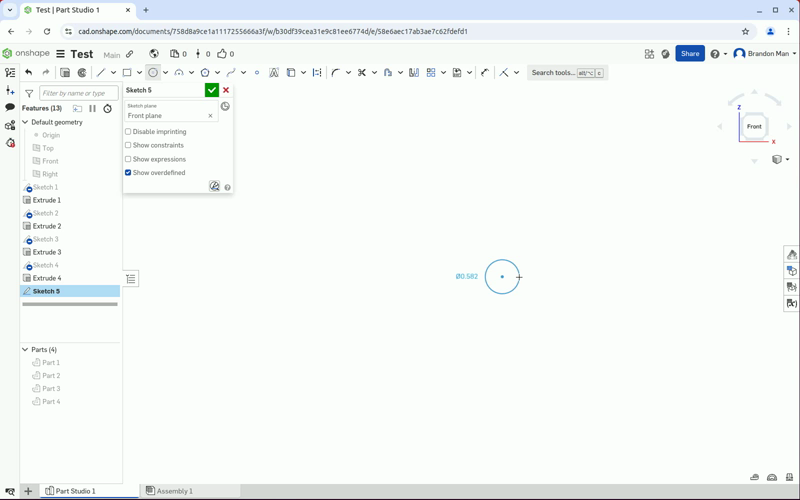
click(519, 276)
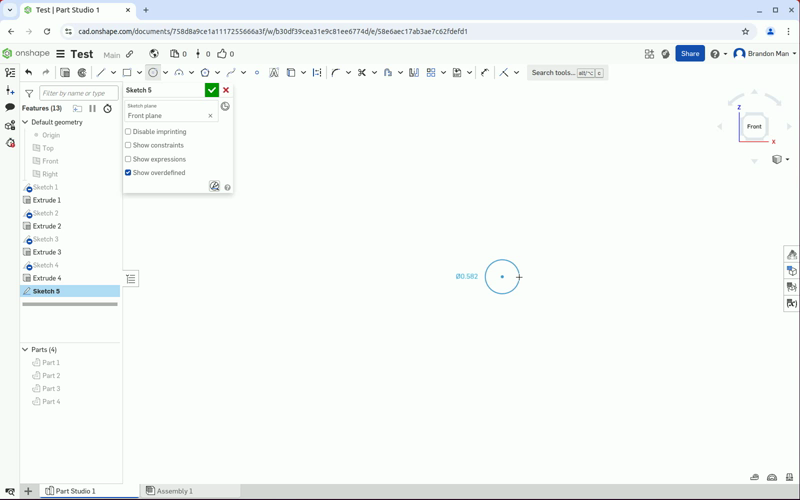
scroll(-6)
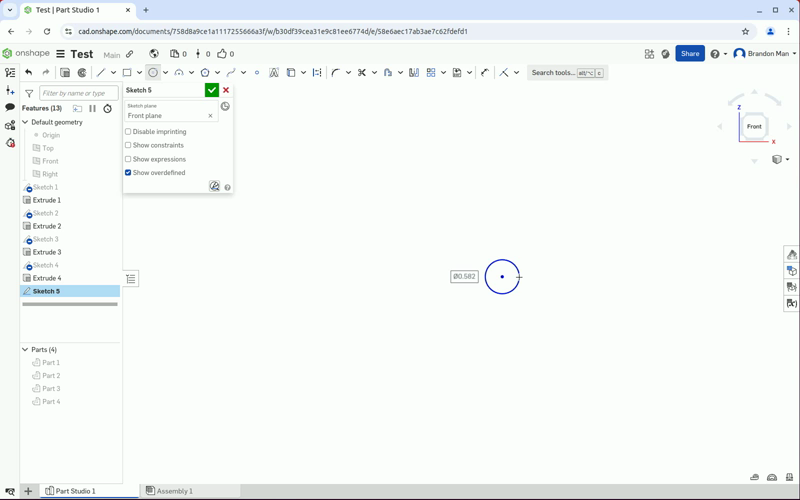
scroll(-6)
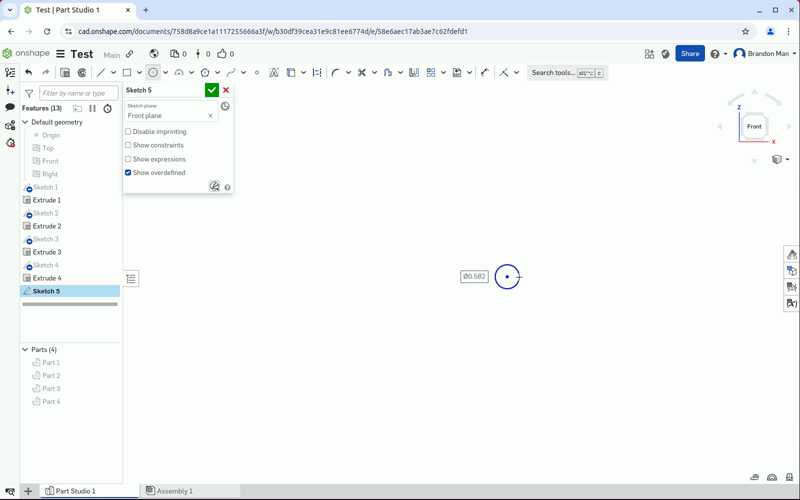
scroll(-6)
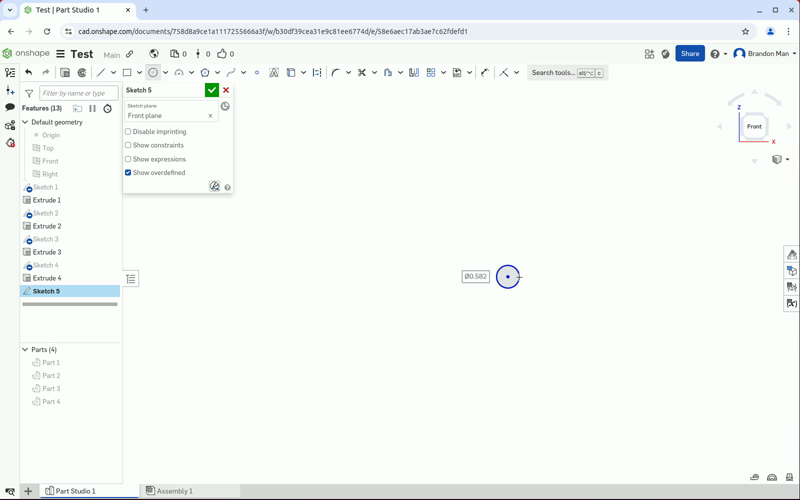
scroll(-6)
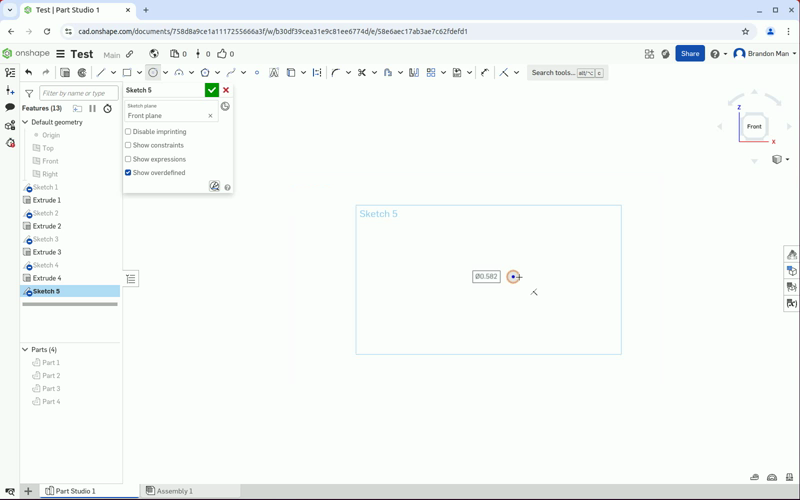
scroll(-6)
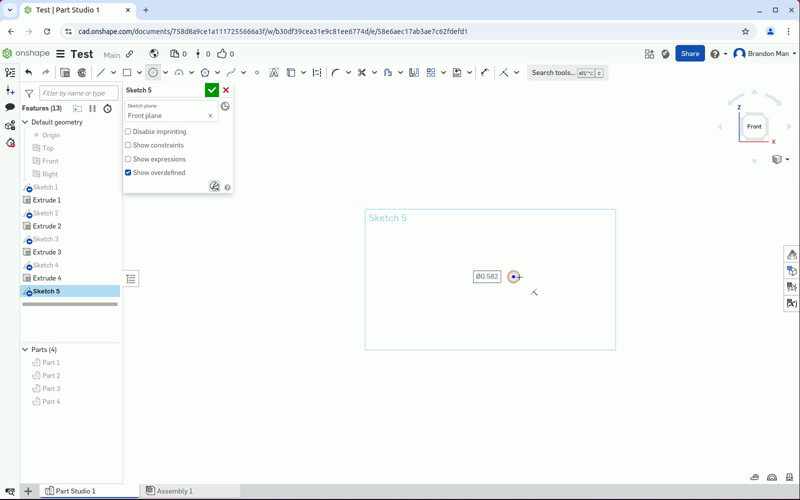
scroll(-6)
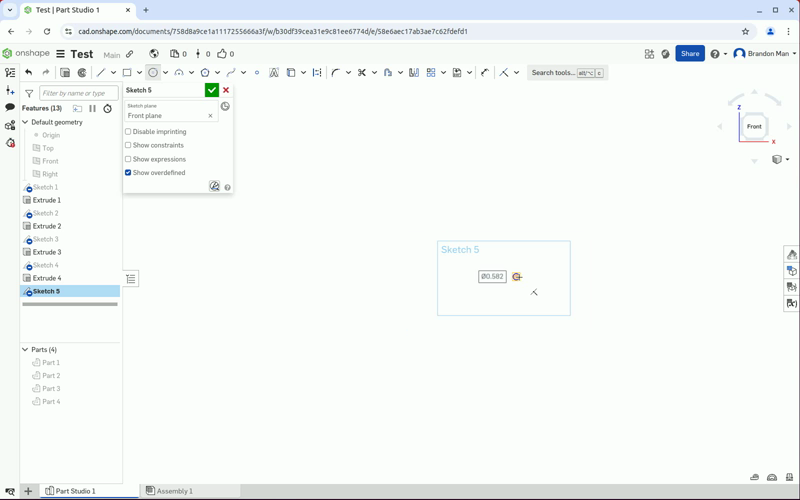
scroll(-6)
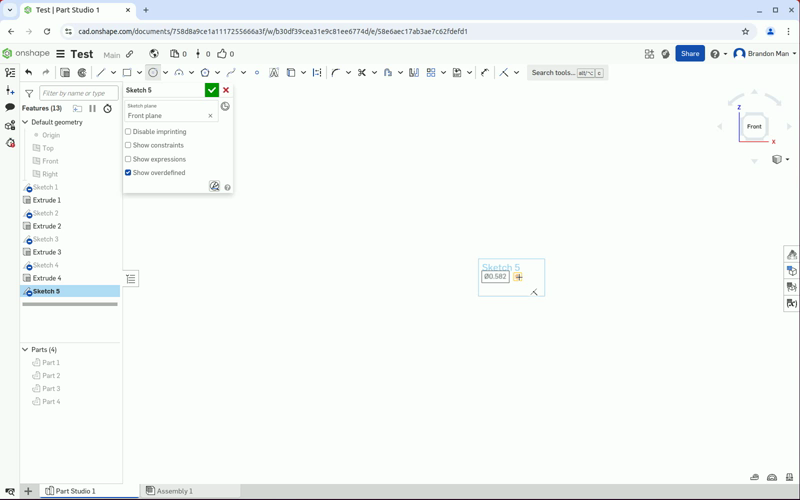
key(esc)
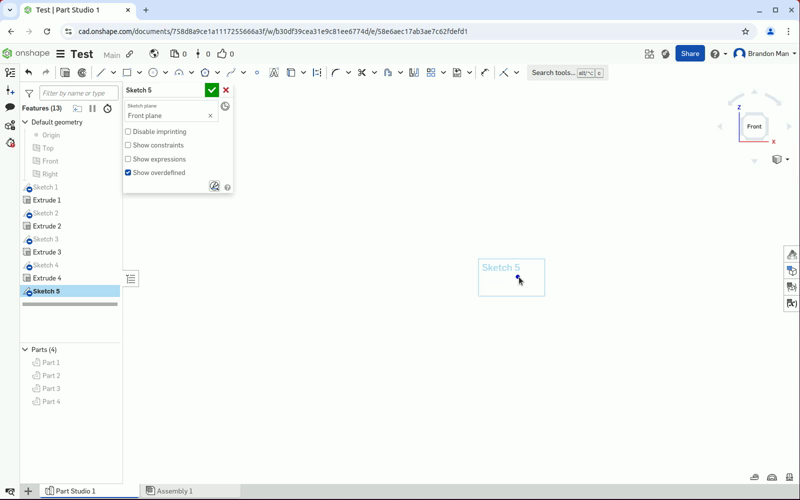
mouse_move(517, 276)
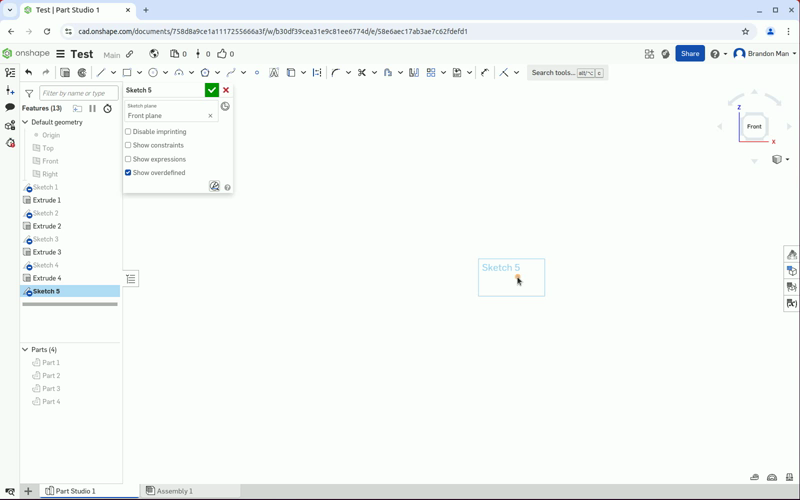
scroll(6)
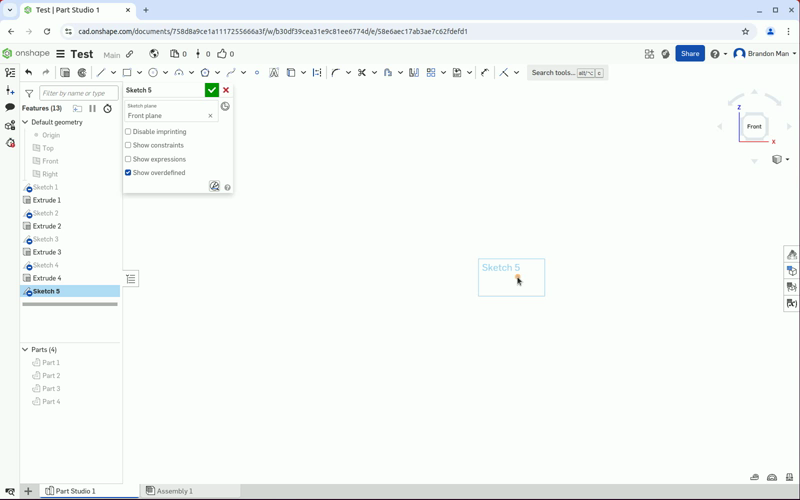
scroll(6)
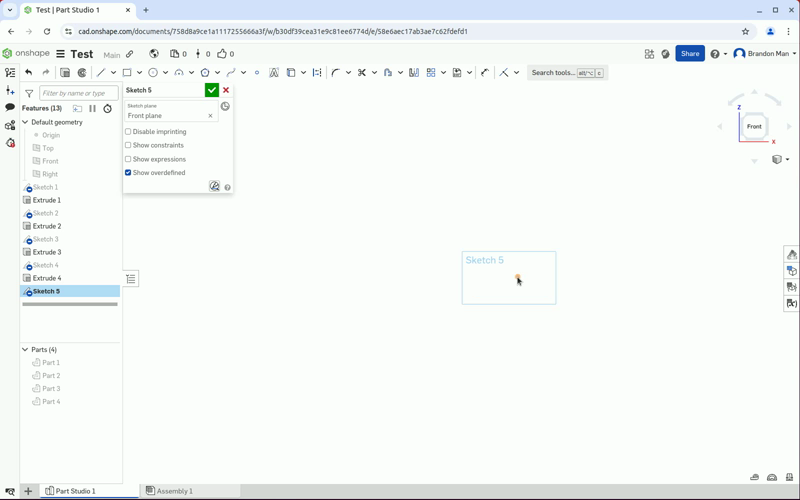
scroll(6)
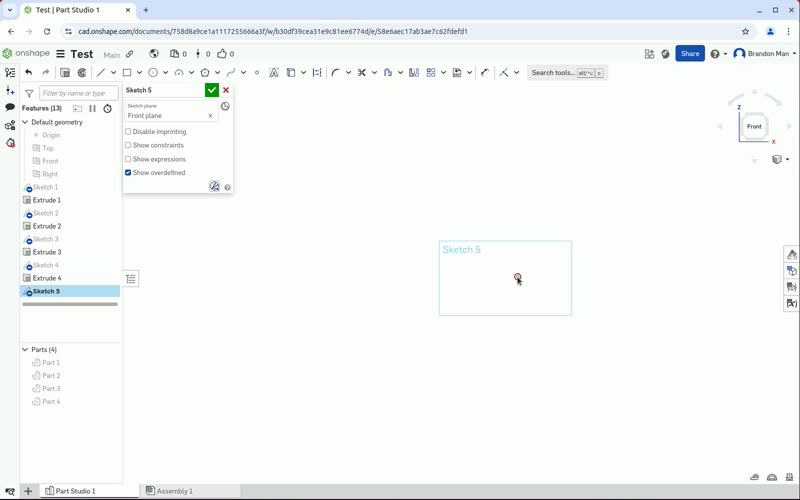
scroll(6)
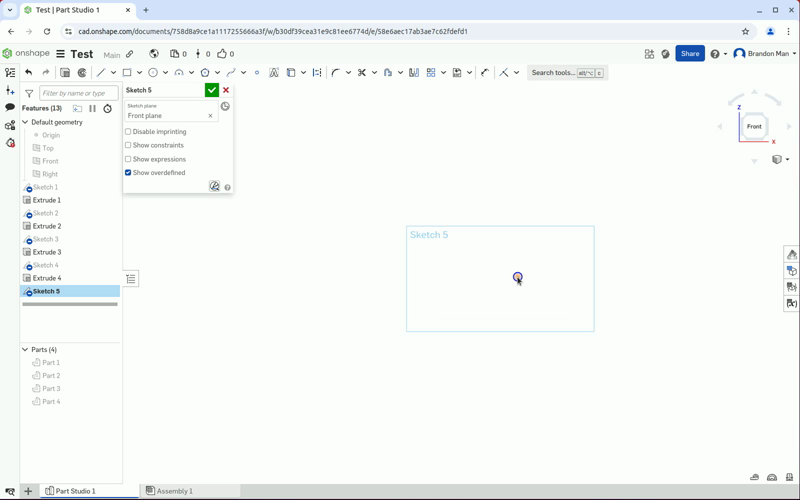
scroll(6)
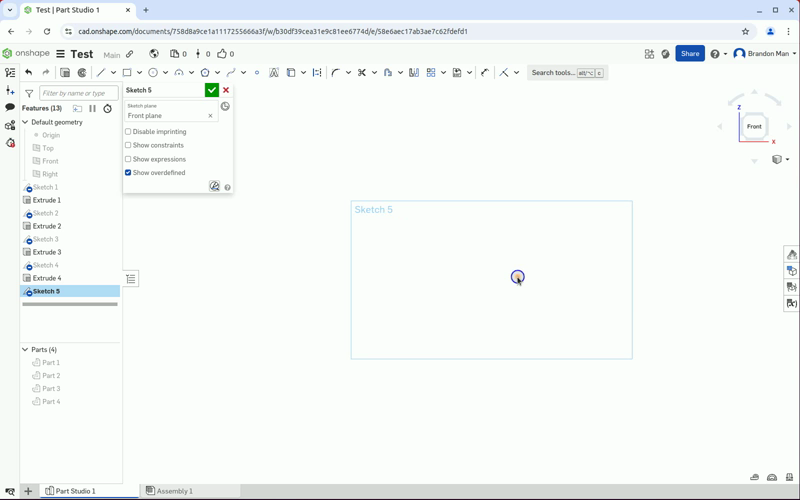
scroll(6)
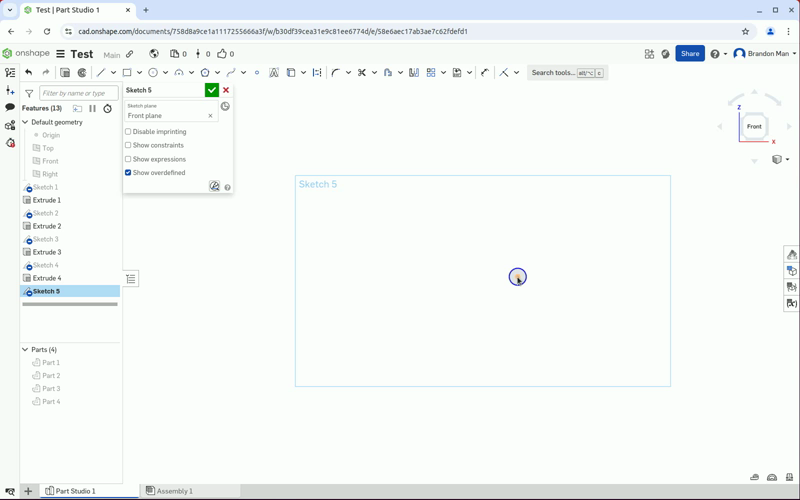
scroll(6)
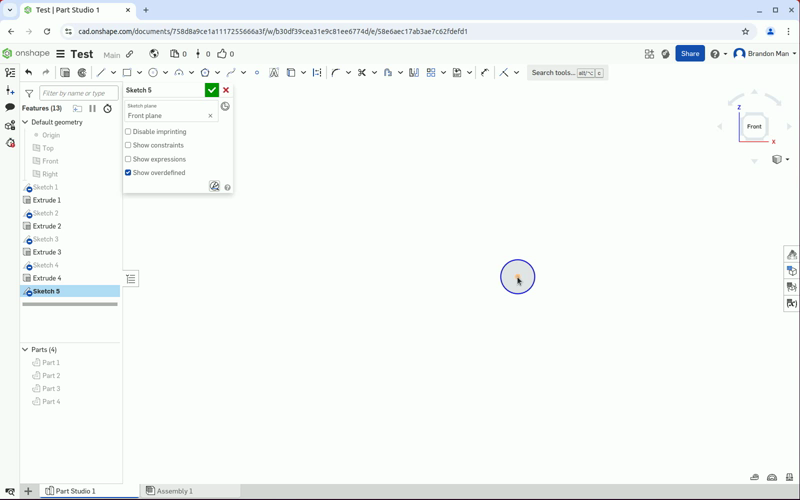
click(517, 276)
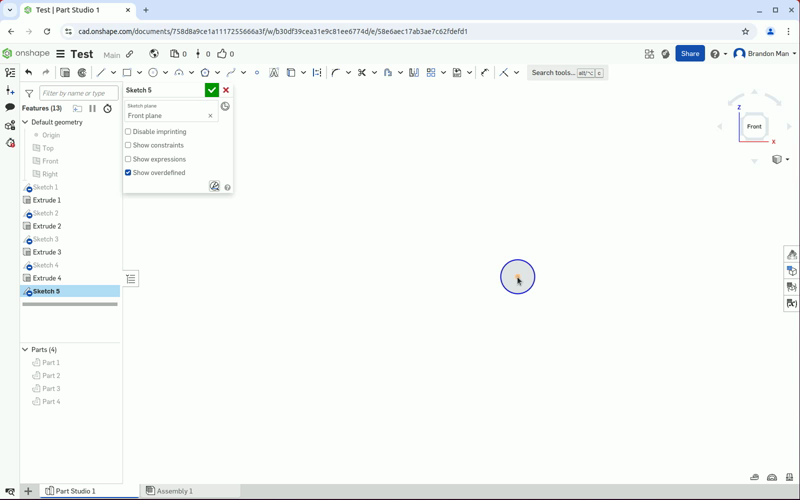
scroll(-6)
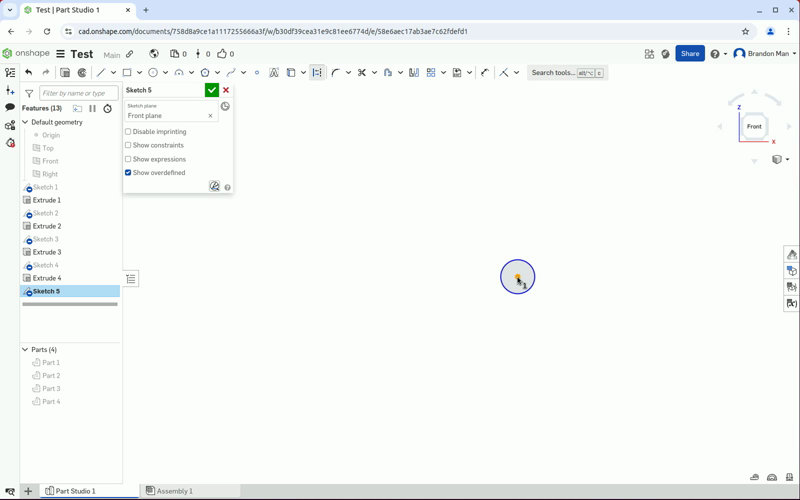
scroll(-6)
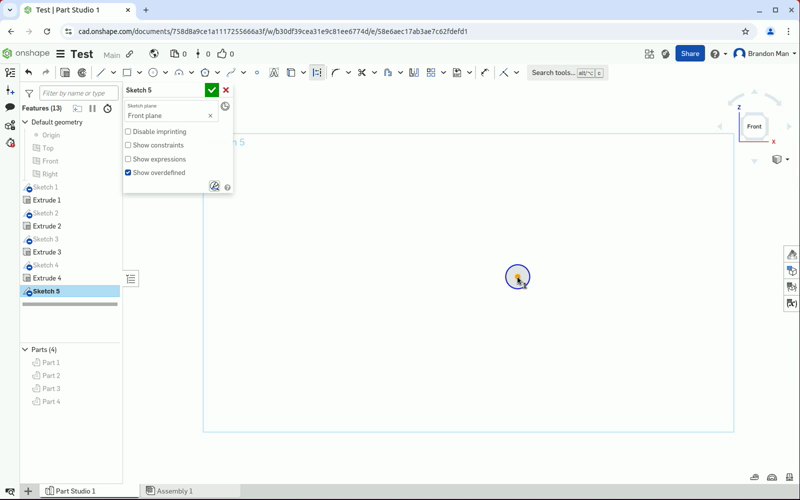
scroll(-6)
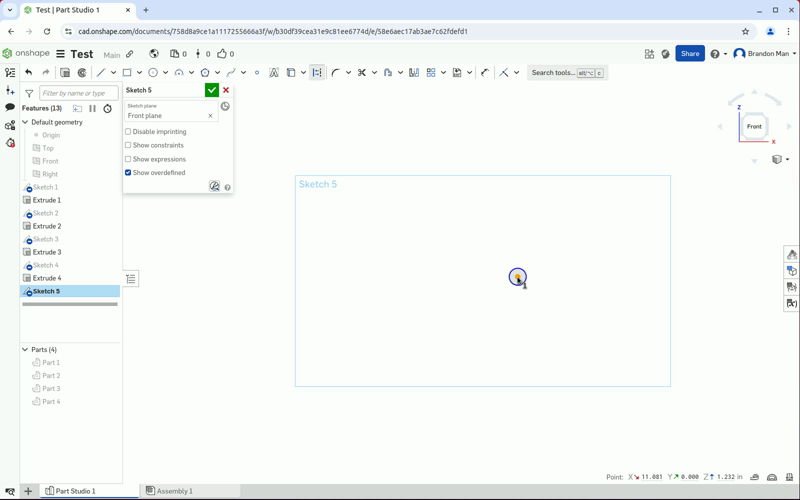
scroll(-6)
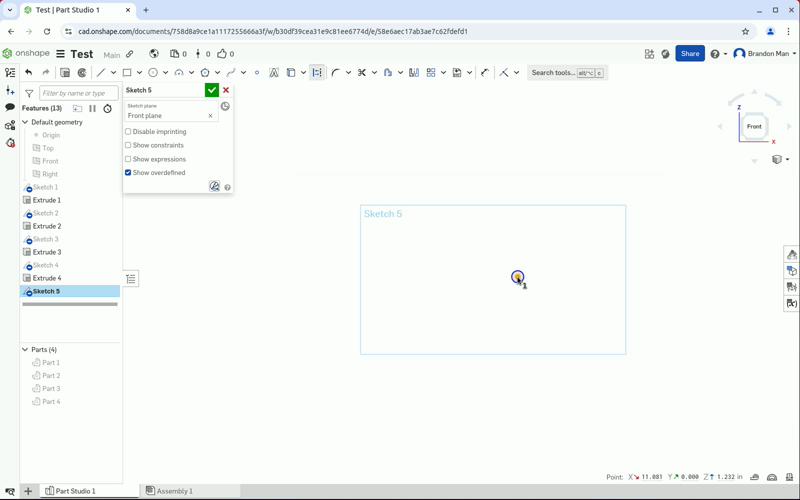
scroll(-6)
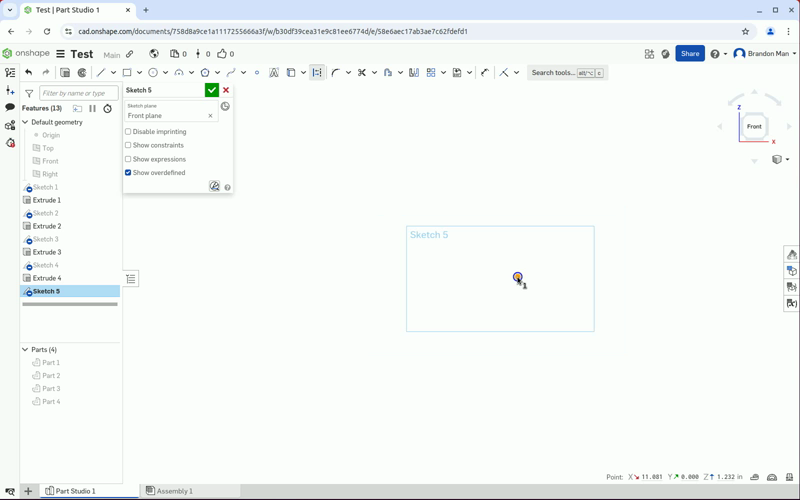
scroll(-6)
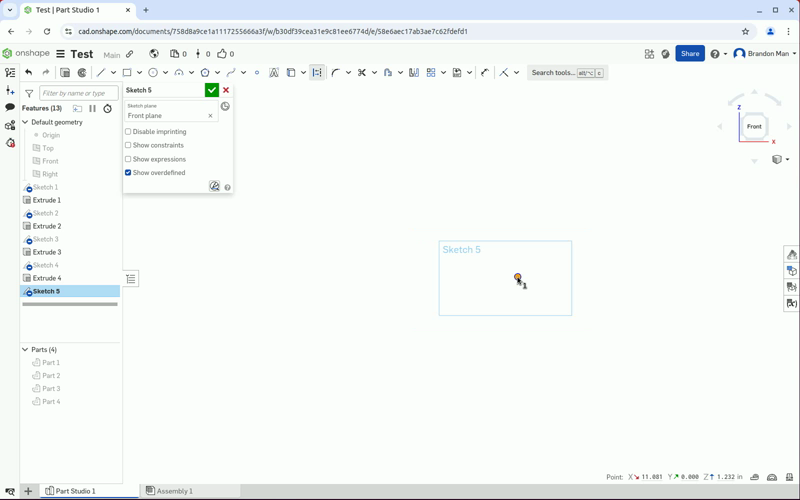
scroll(-6)
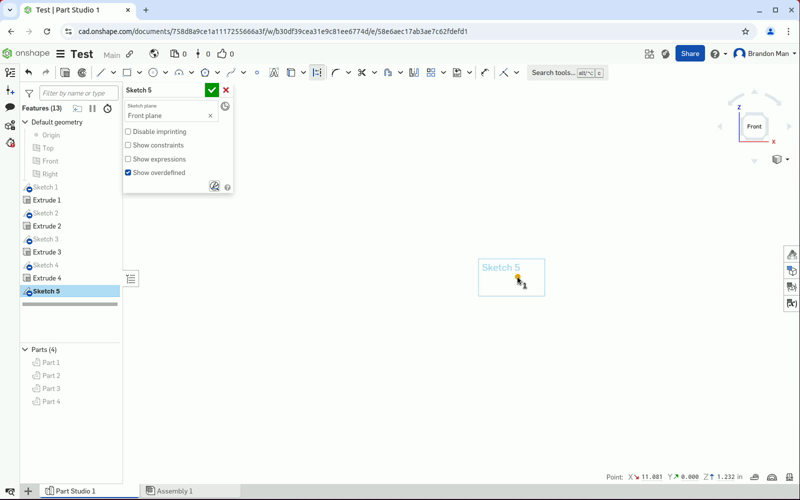
mouse_move(73, 352)
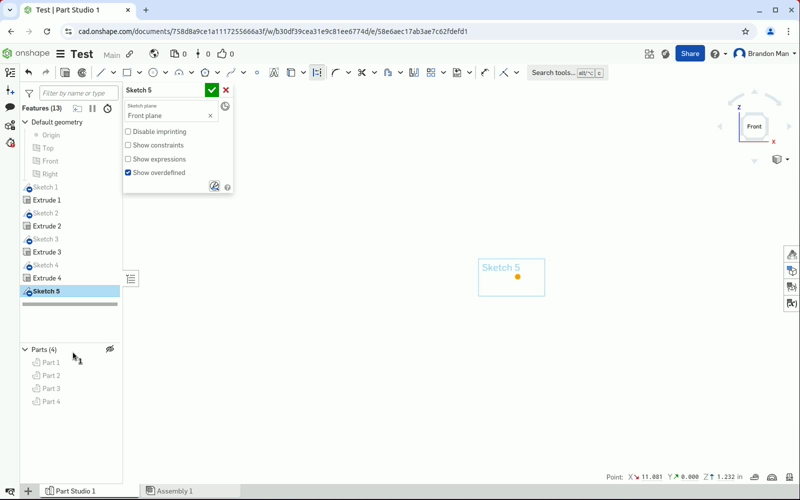
key(shift+y)
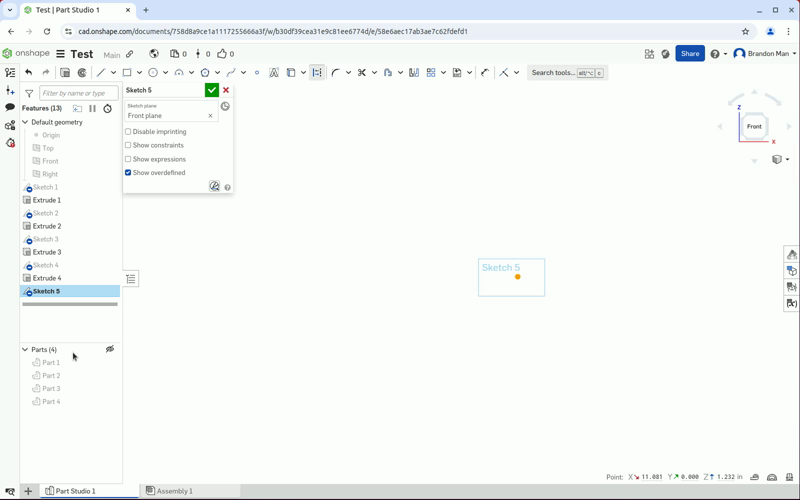
key(shift+e)
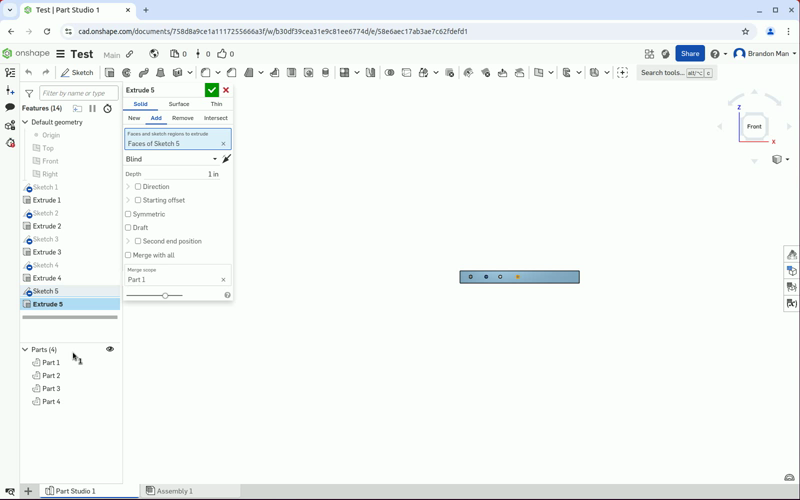
mouse_move(143, 106)
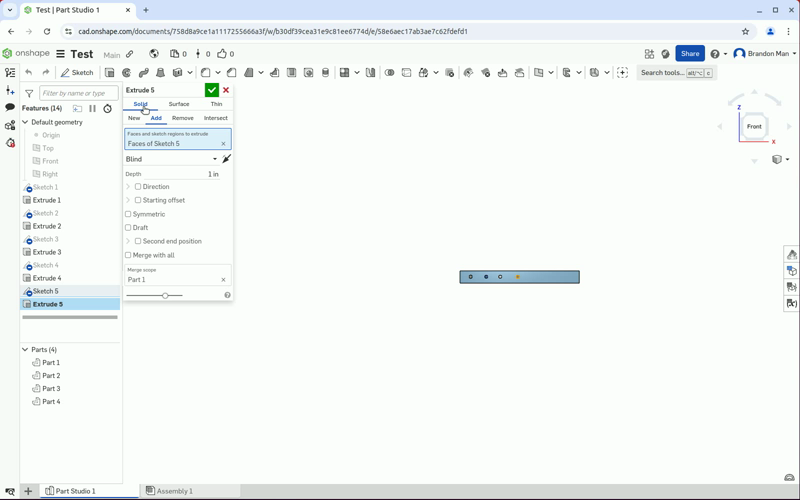
click(143, 106)
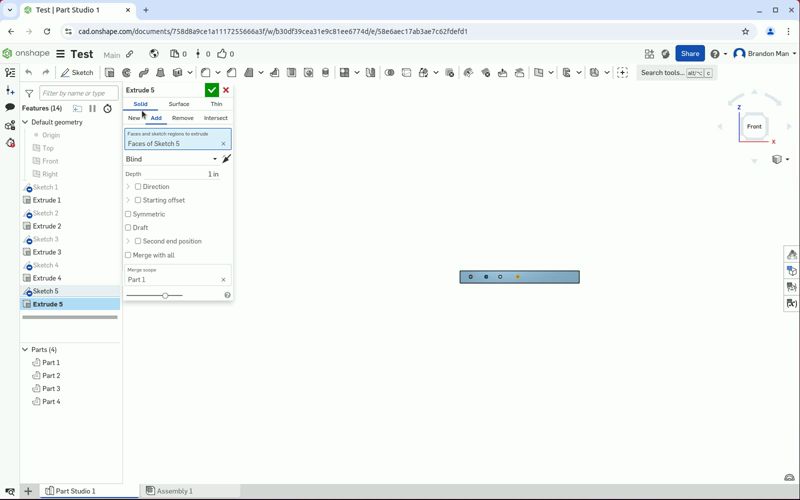
mouse_move(137, 120)
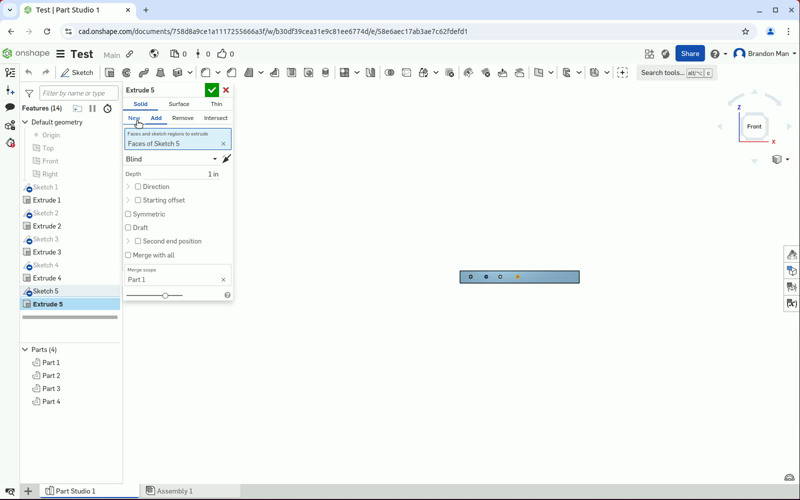
click(137, 120)
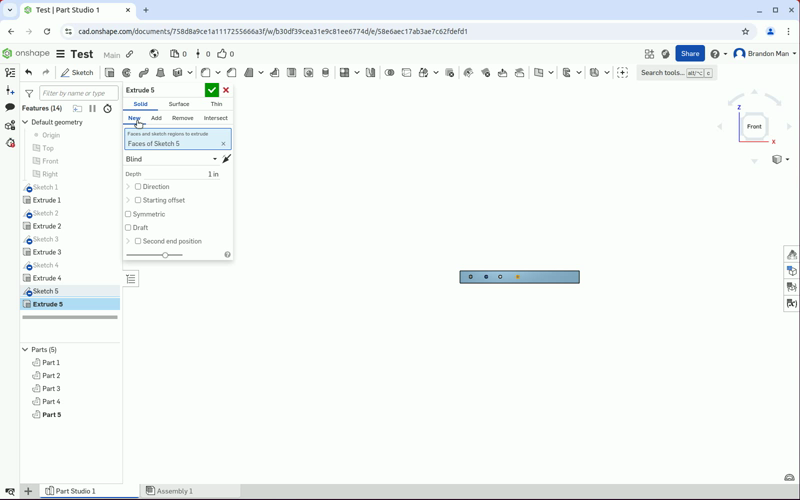
key(tab, 4)
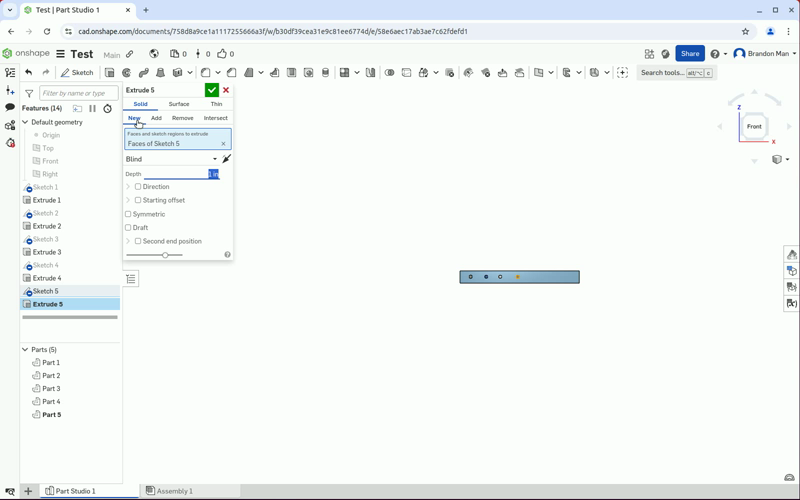
text(1.926)
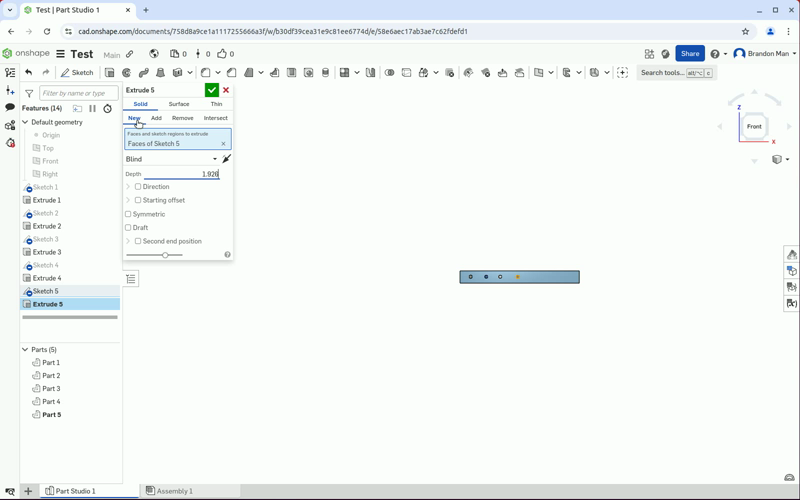
key(enter)
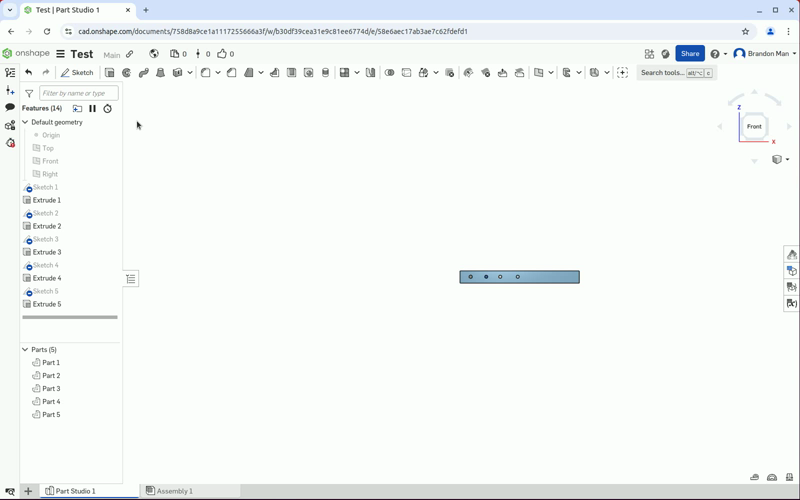
key(shift+h)
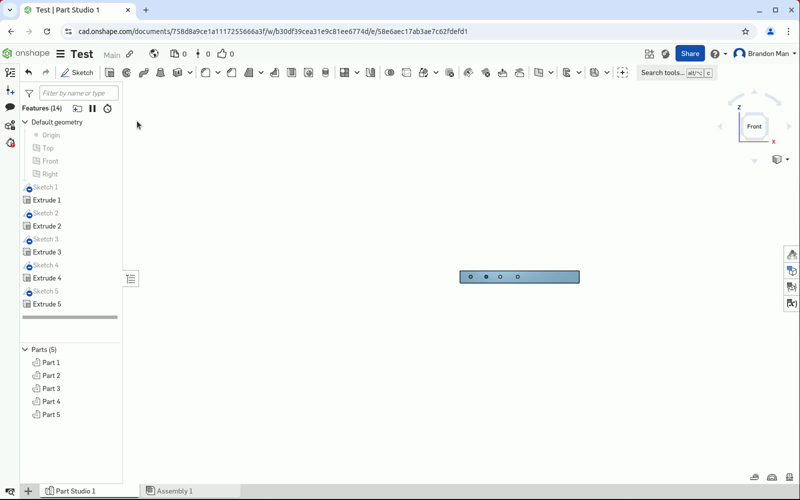
key(shift+h)
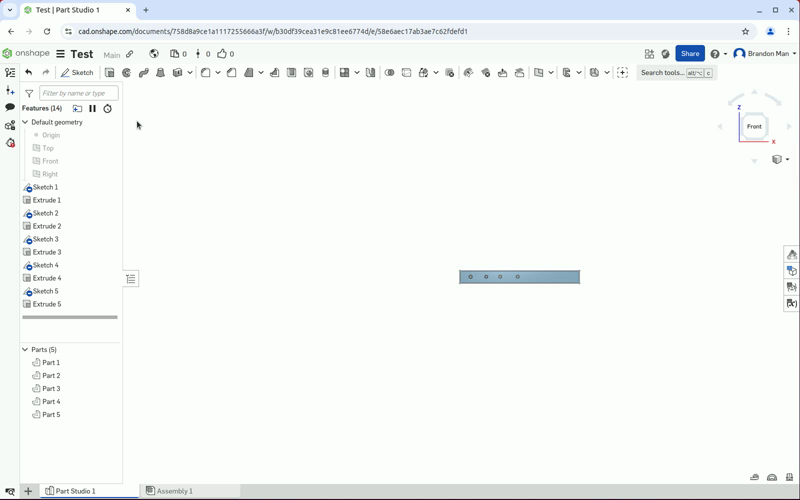
key(shift+7)
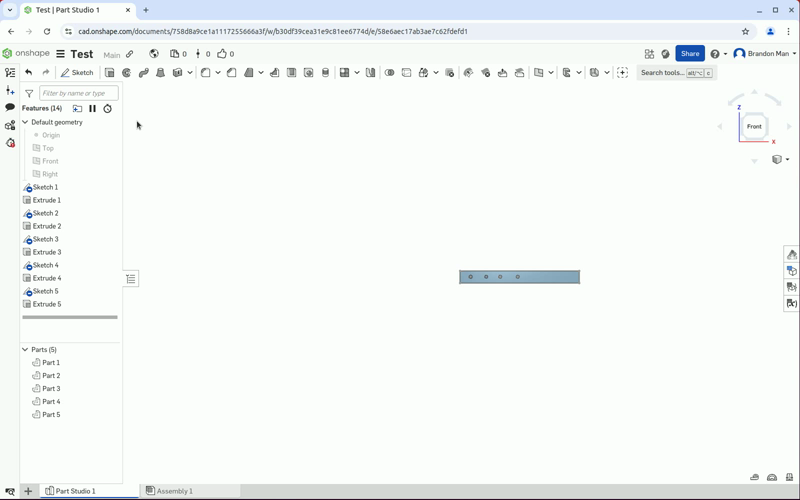
key(left, 2)
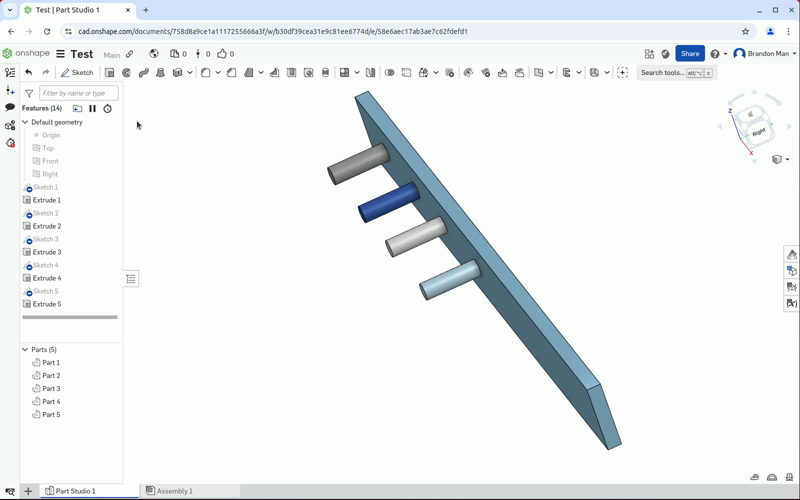
key(down, 2)
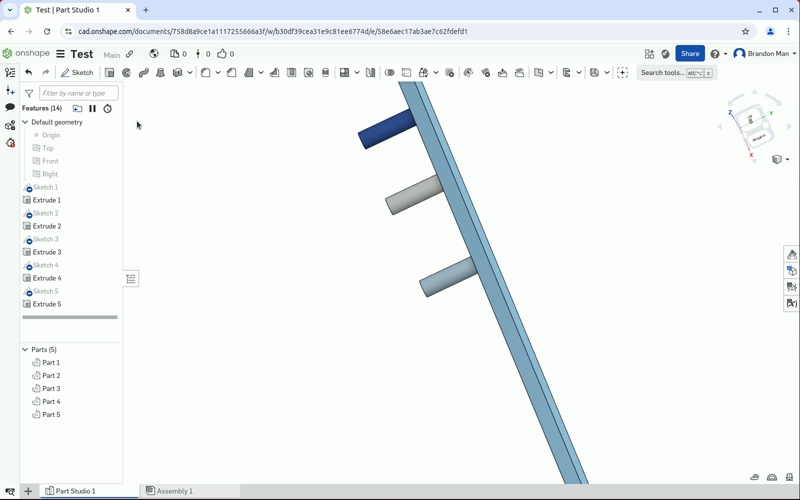
key(up, 2)
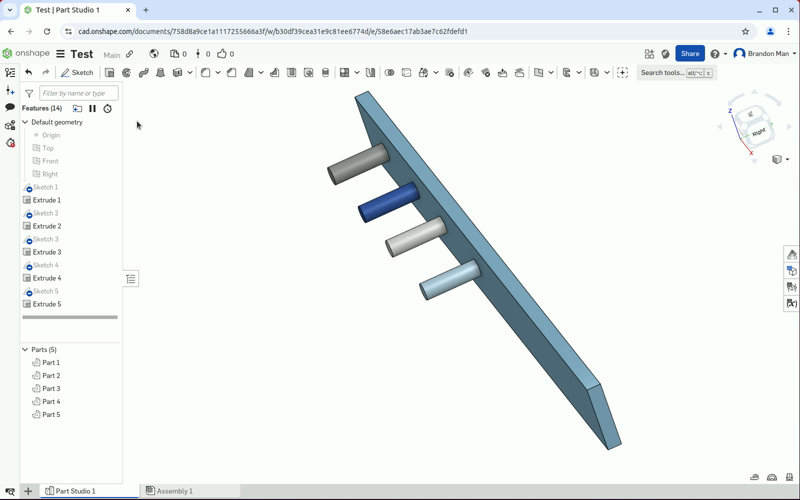
key(right, 2)
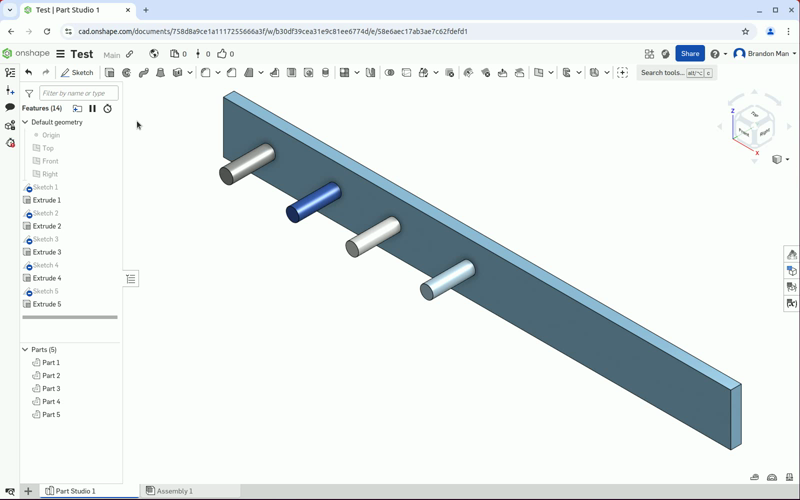
mouse_move(73, 189)
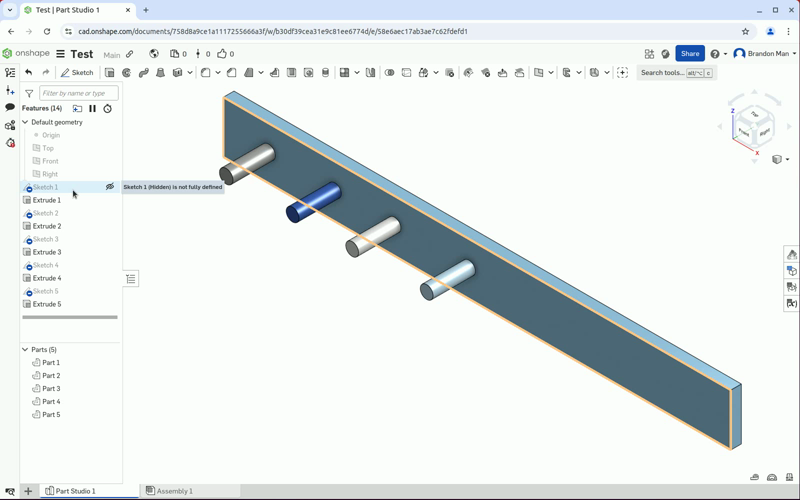
click(73, 189)